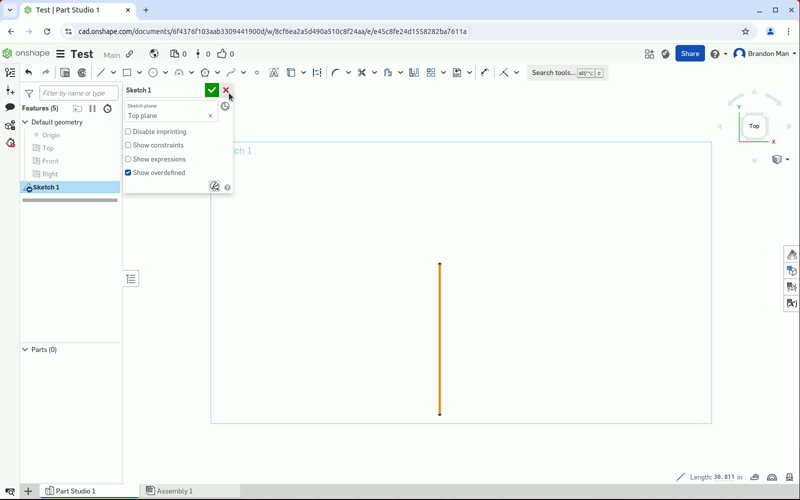
key(shift+h)
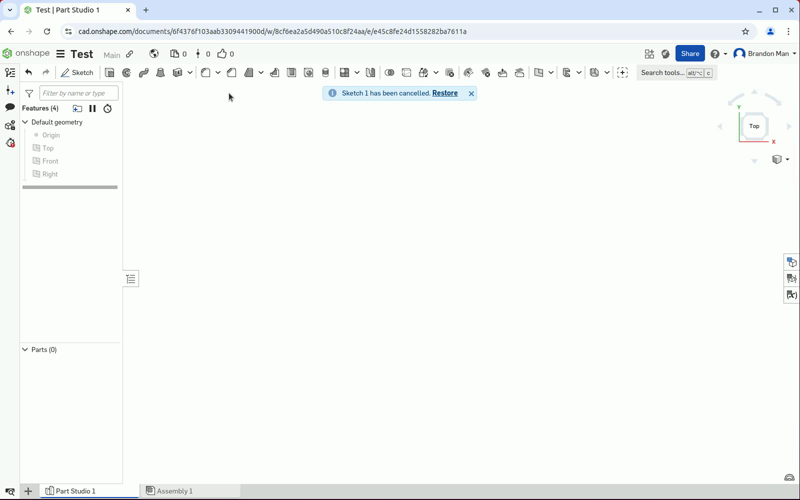
mouse_move(73, 352)
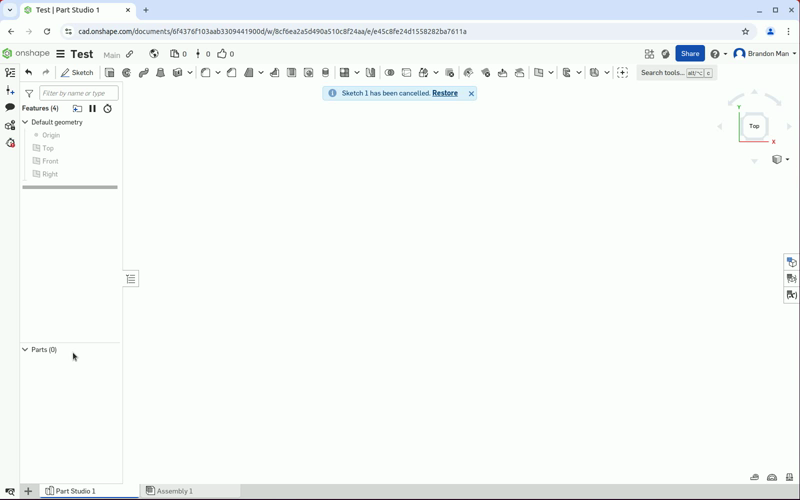
key(y)
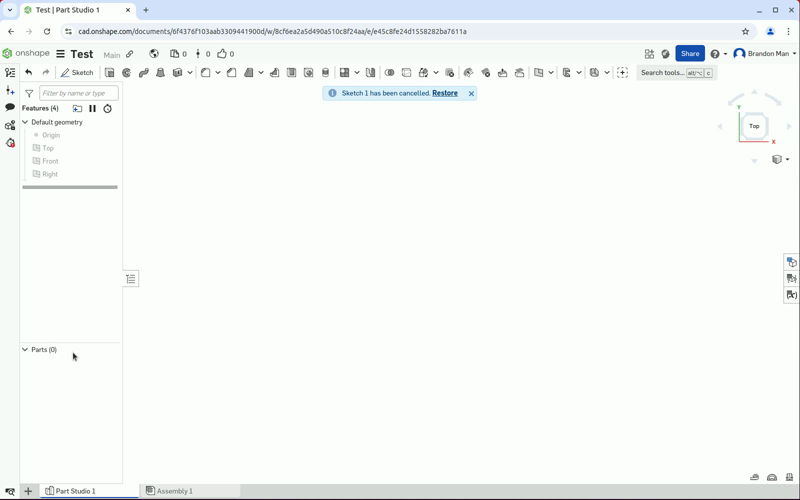
key(shift+p)
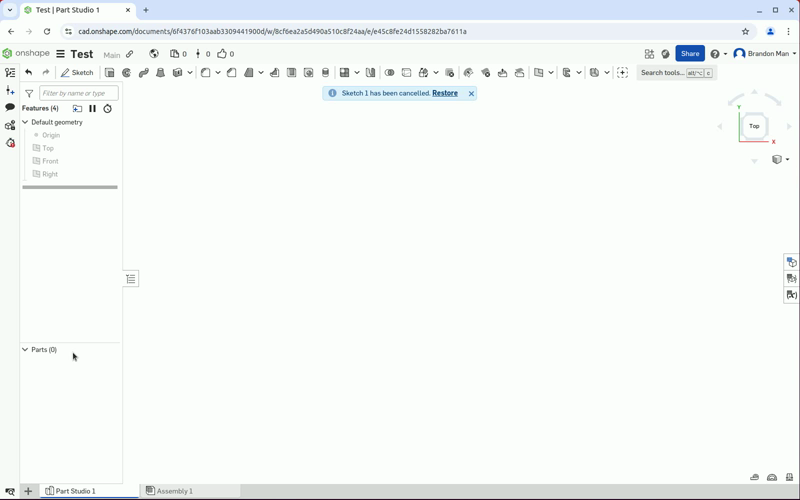
key(space)
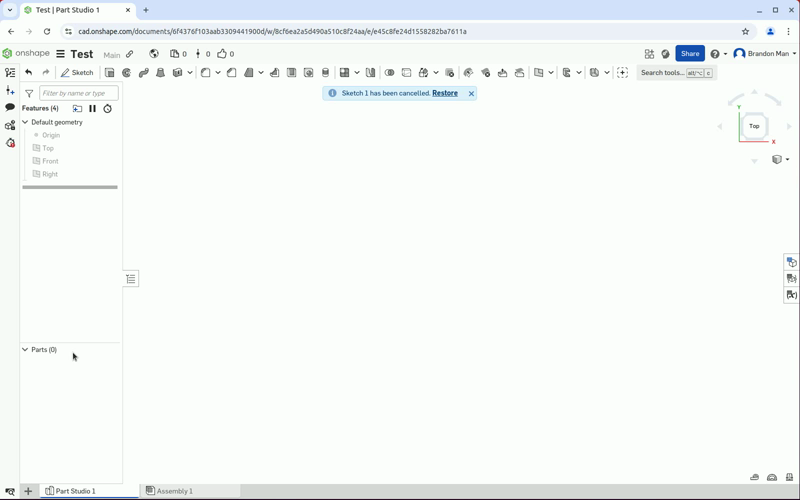
key_down(shift)
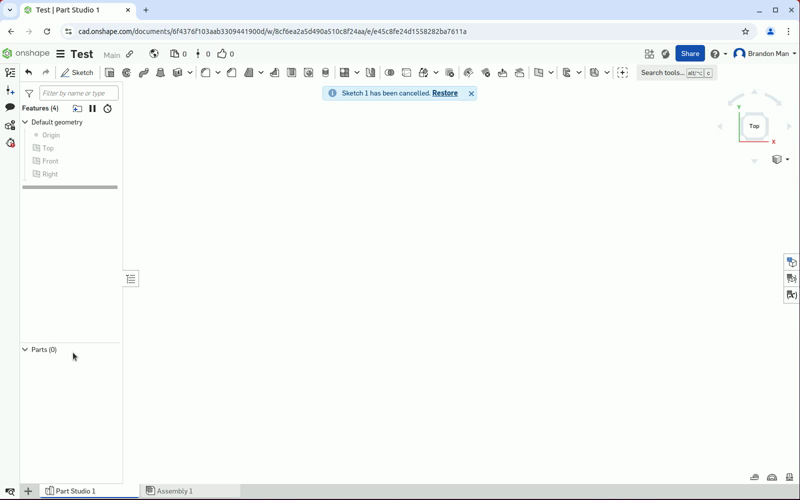
key(up)
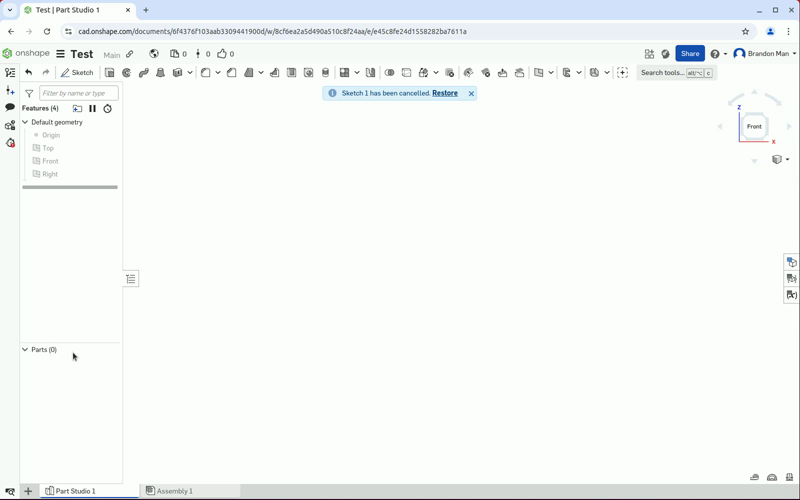
key_up(shift)
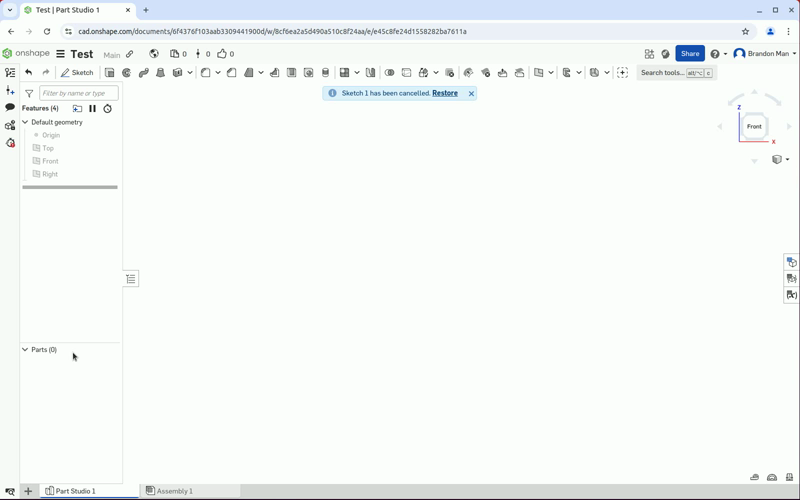
key(space)
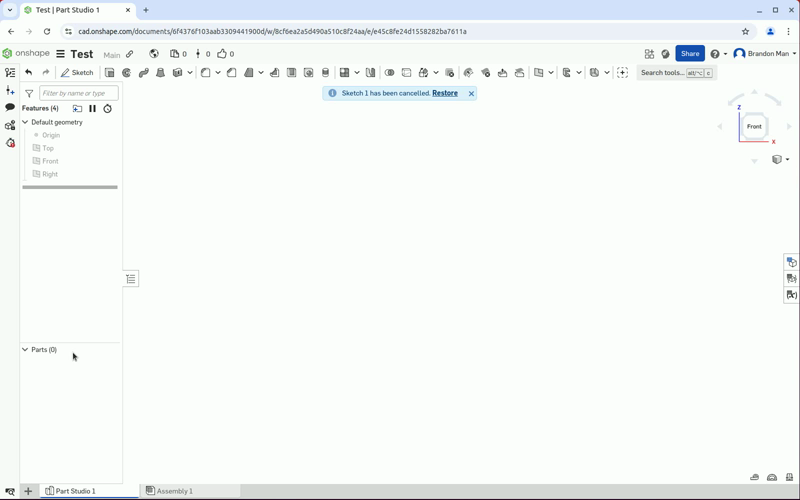
key_down(shift)
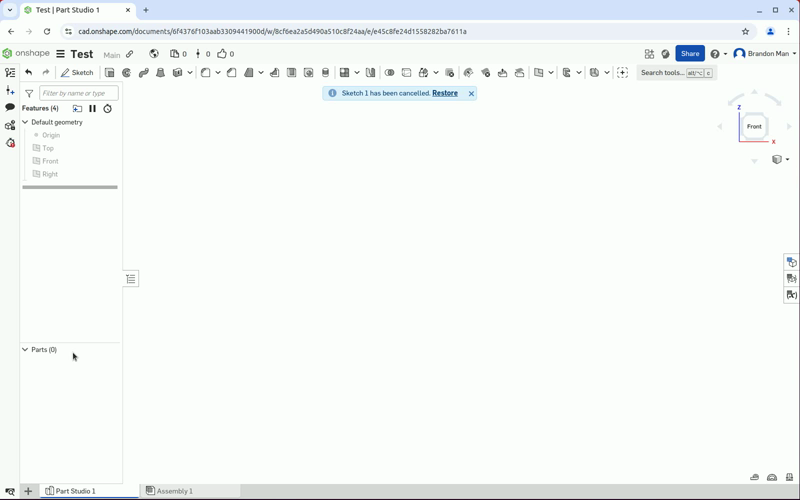
key(left)
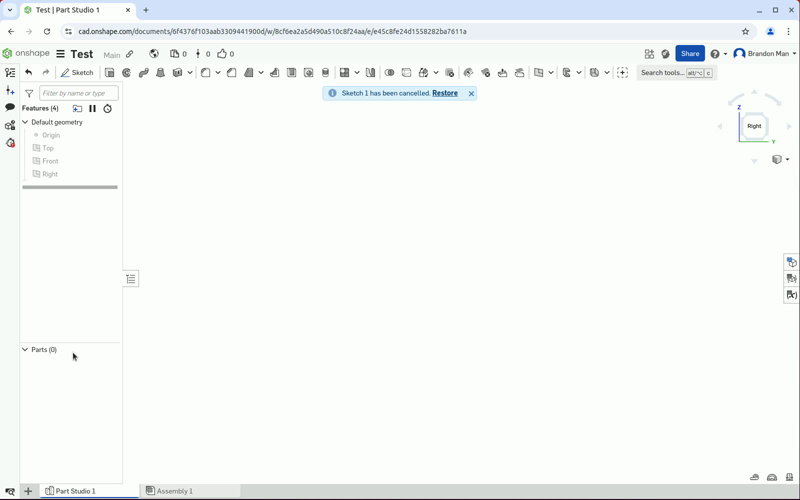
key_up(shift)
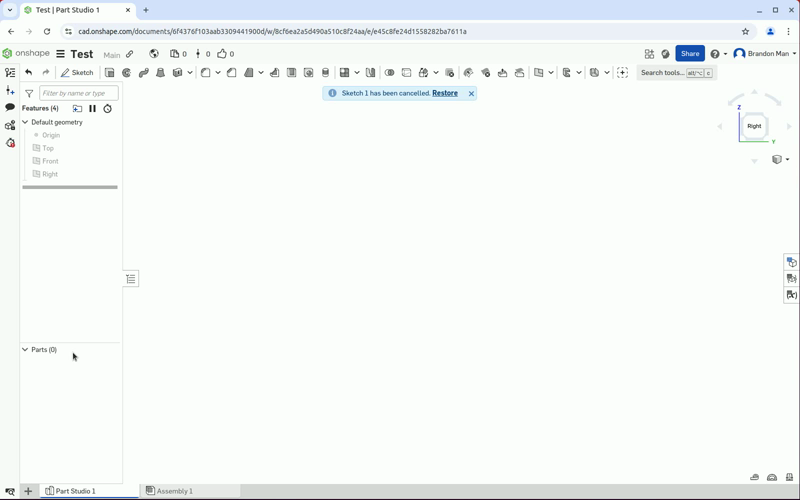
mouse_move(73, 352)
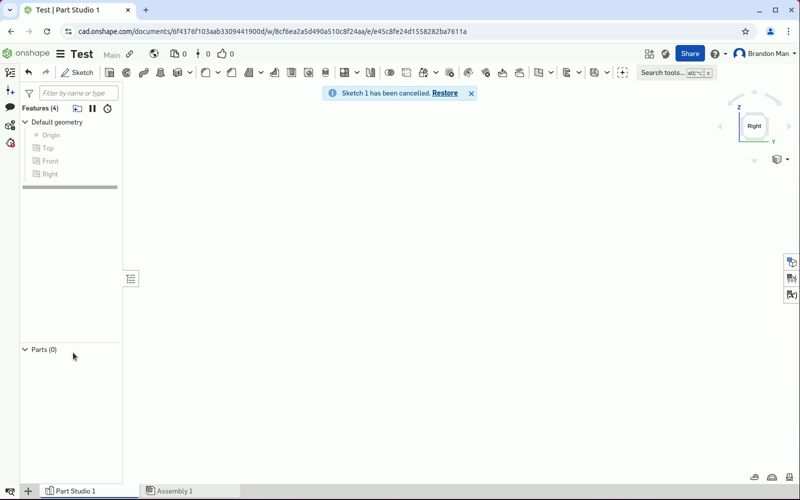
key(shift+y)
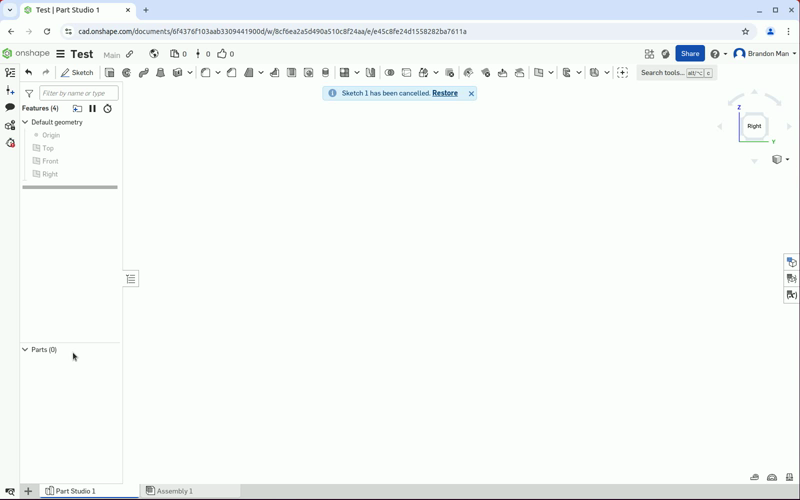
key(shift+s)
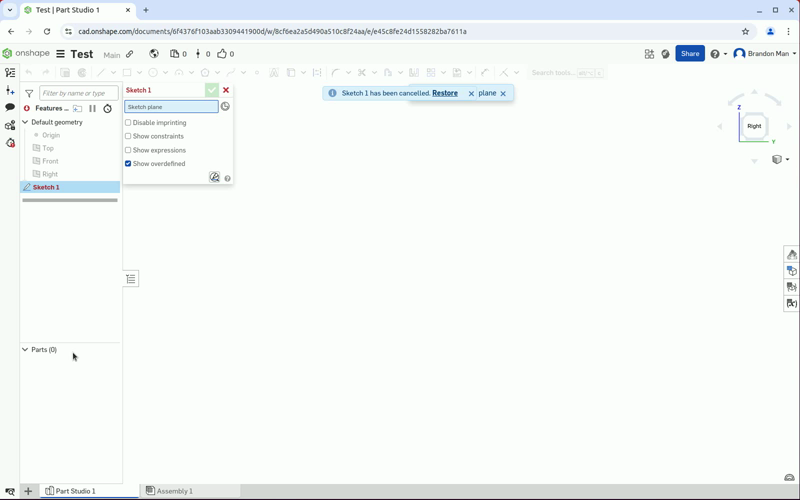
mouse_move(73, 176)
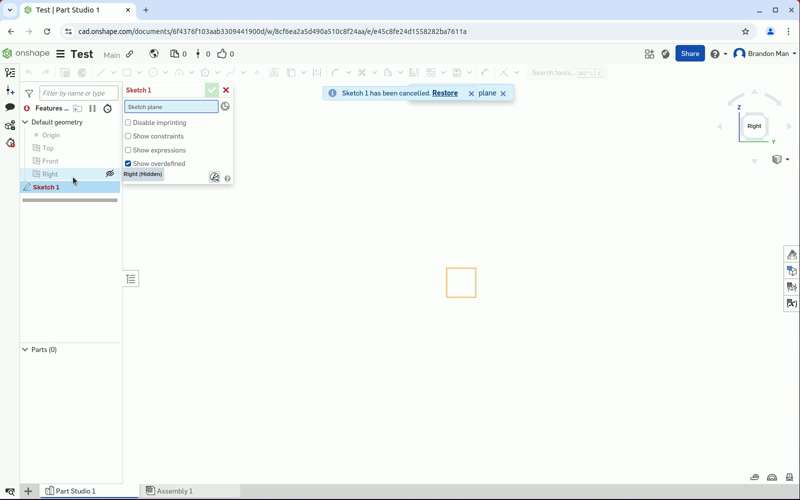
click(73, 176)
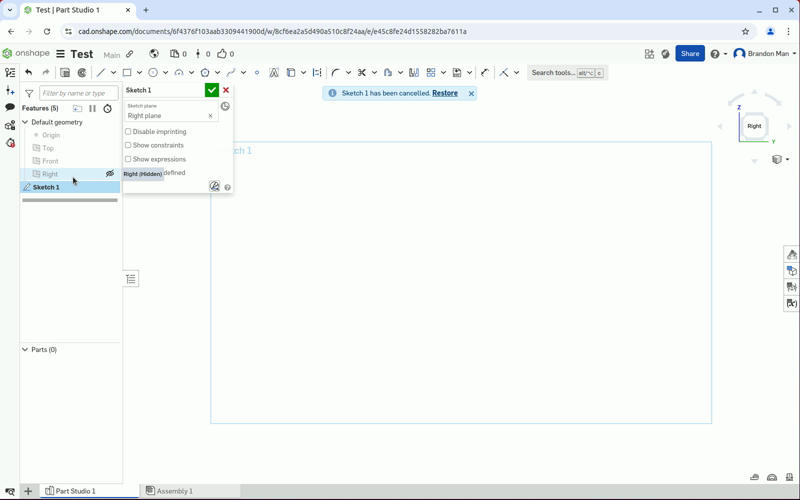
mouse_move(73, 352)
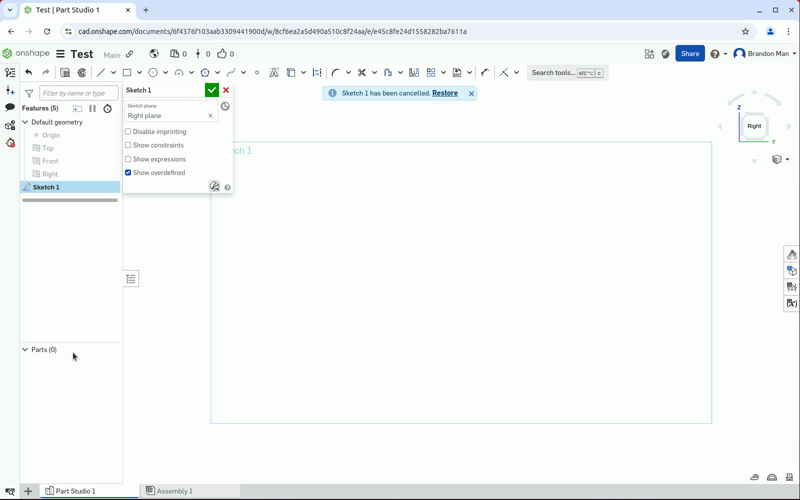
key(y)
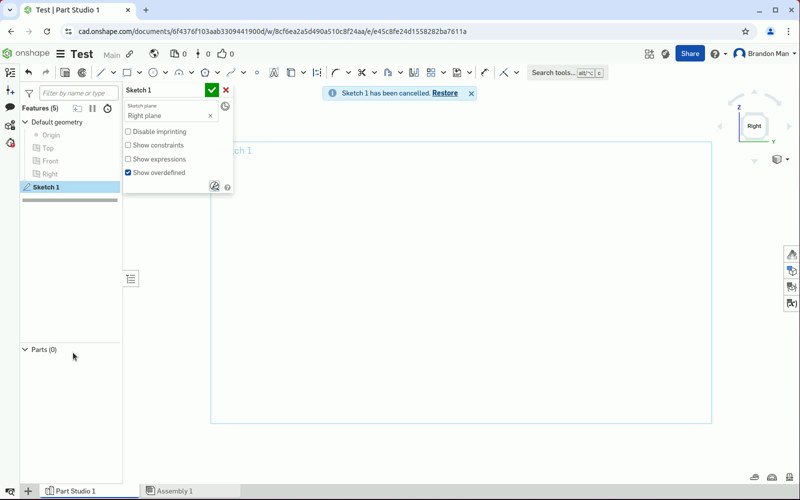
key(l)
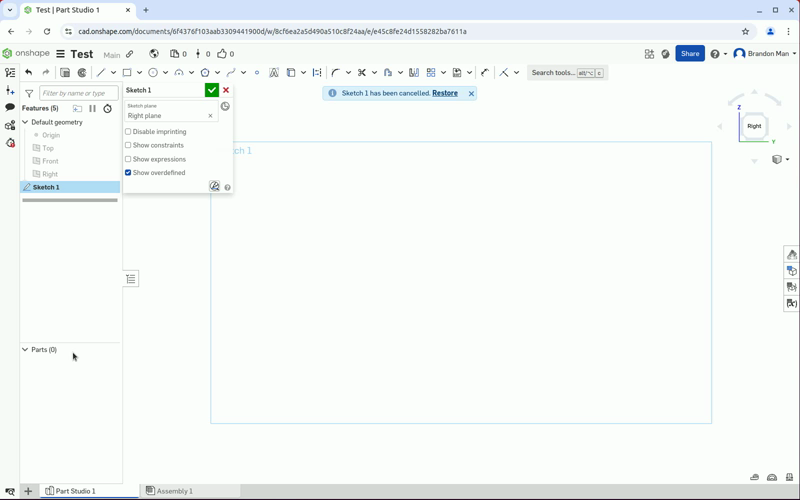
key_down(shift)
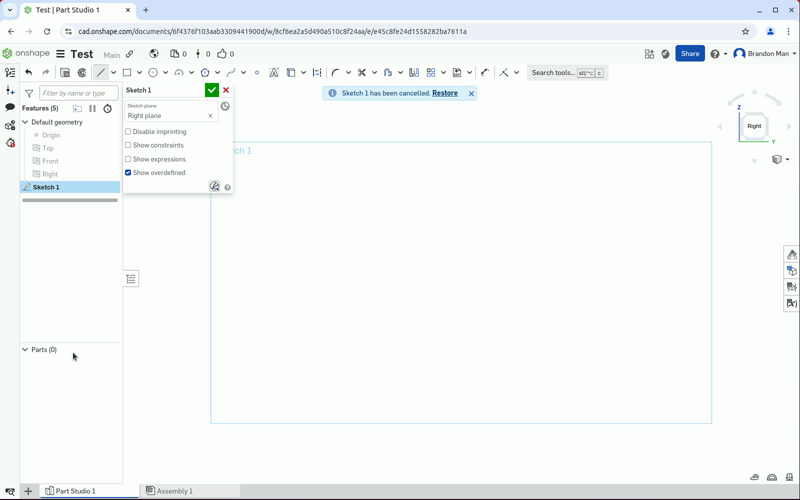
mouse_move(362, 264)
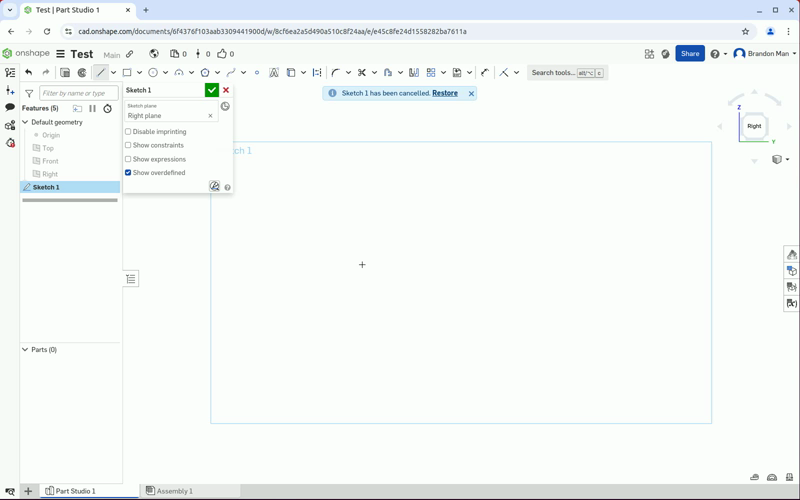
click(362, 264)
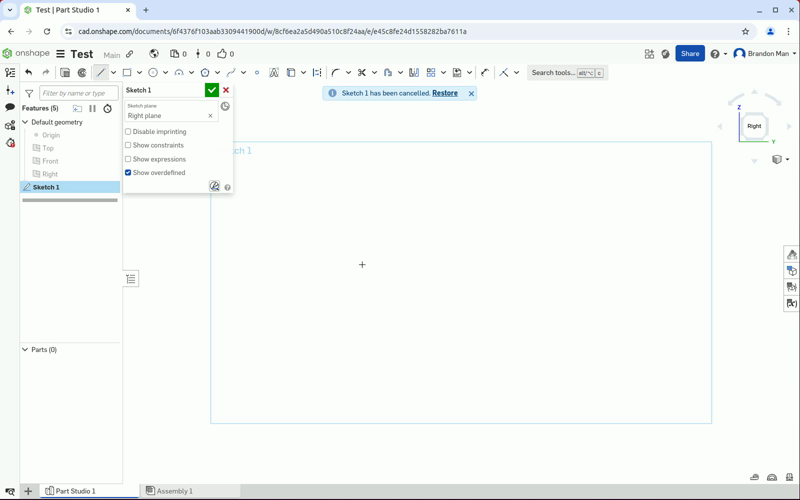
key_up(shift)
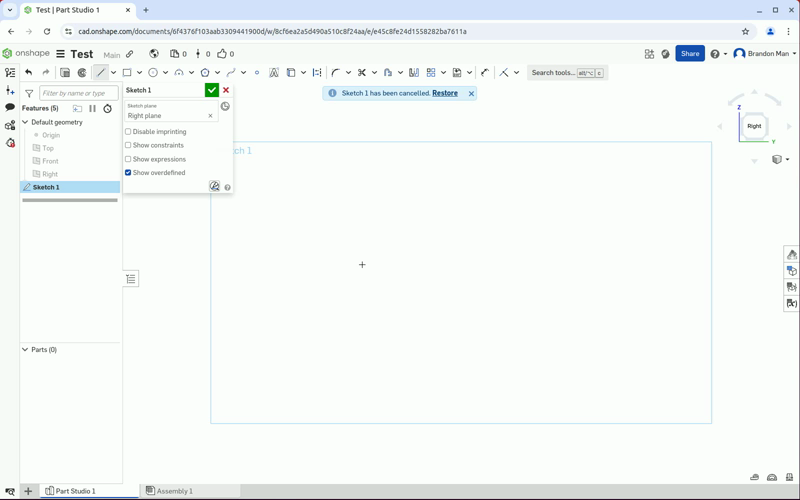
key_down(shift)
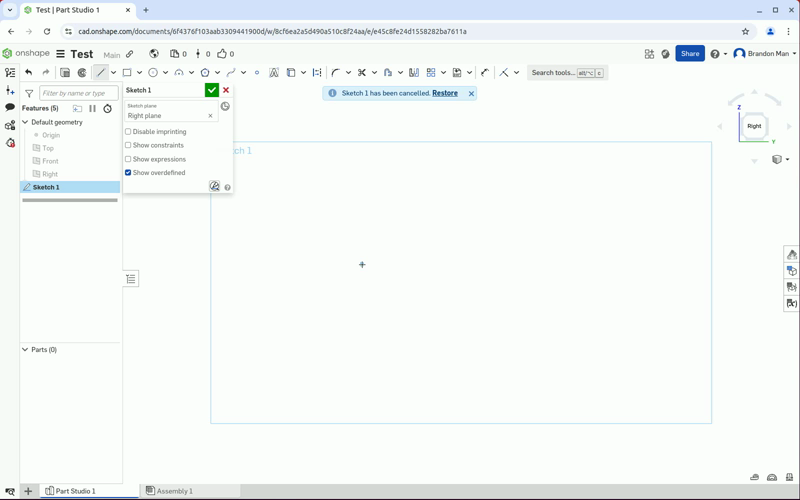
mouse_move(392, 264)
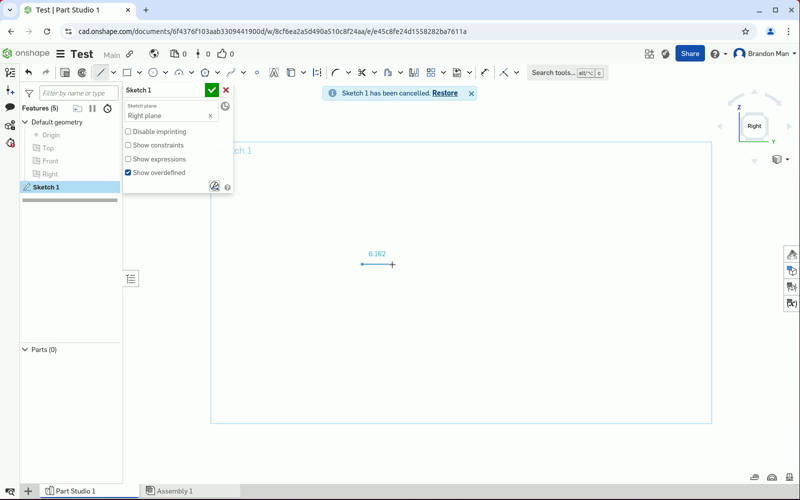
mouse_move(412, 290)
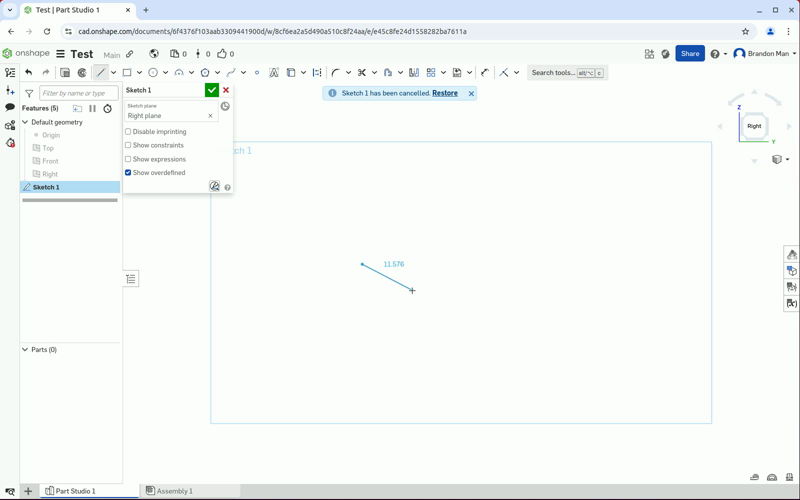
click(412, 290)
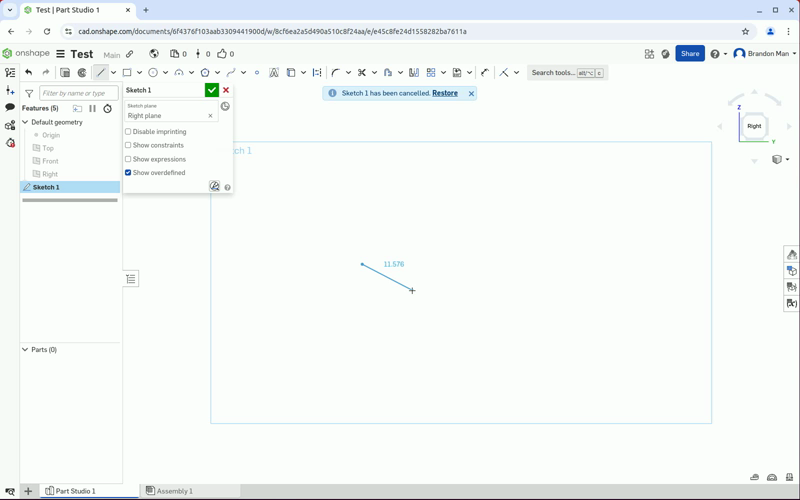
key_up(shift)
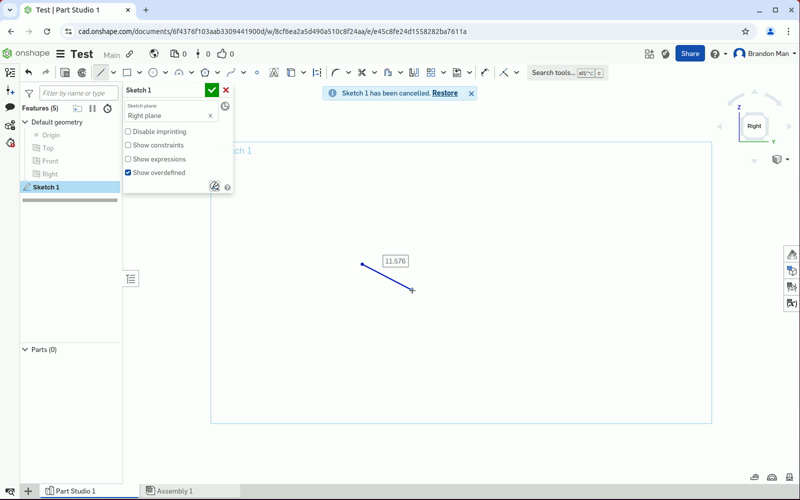
key_down(shift)
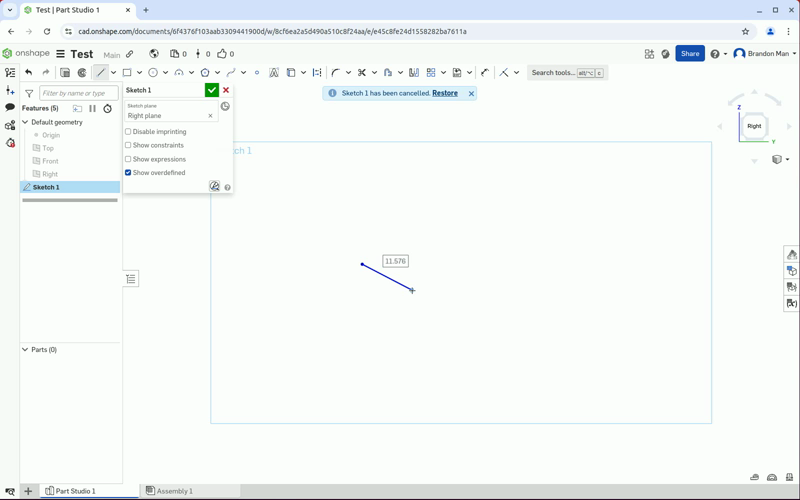
mouse_move(442, 290)
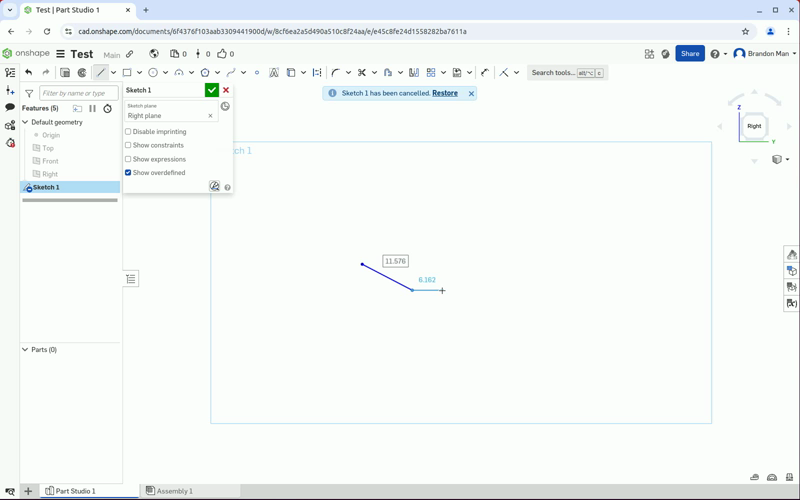
mouse_move(461, 290)
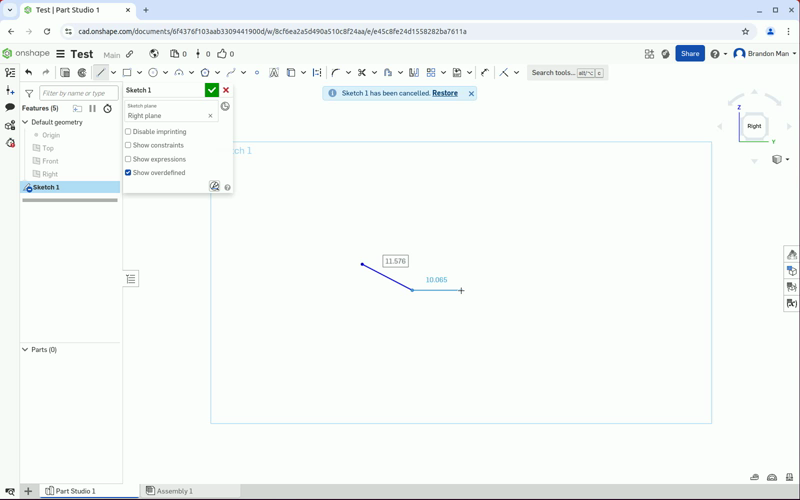
click(461, 290)
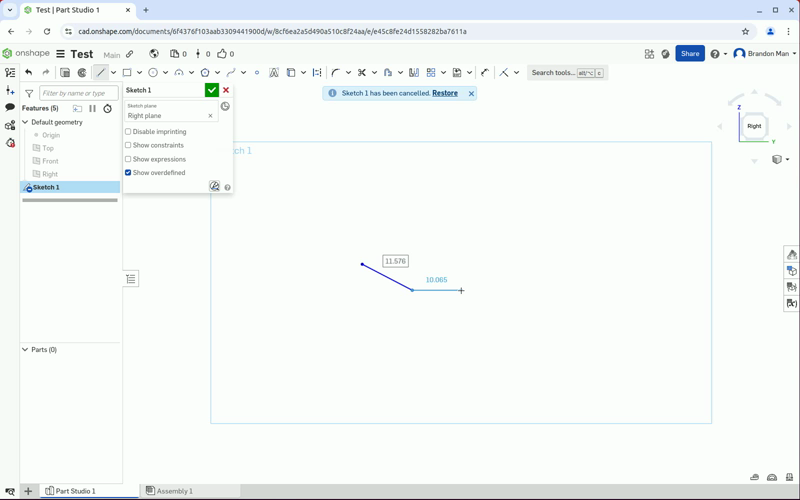
key_up(shift)
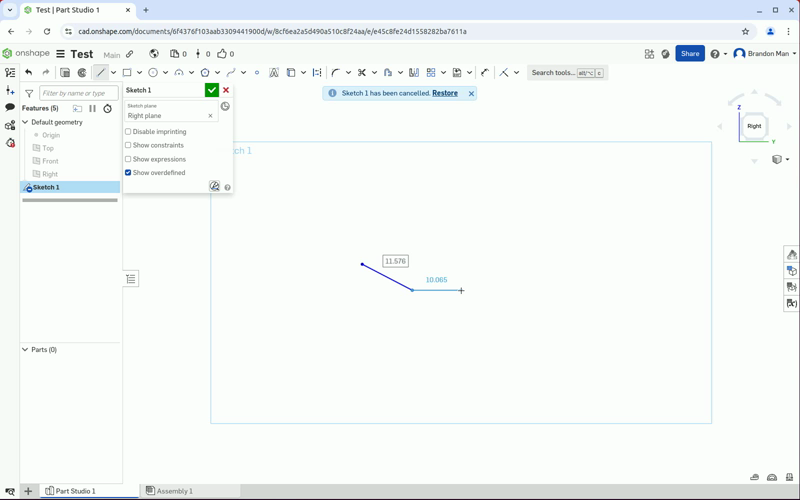
key_down(shift)
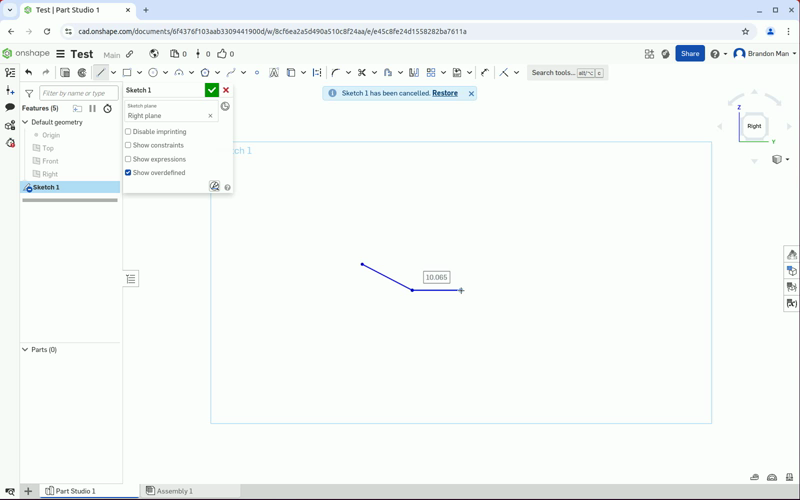
mouse_move(491, 290)
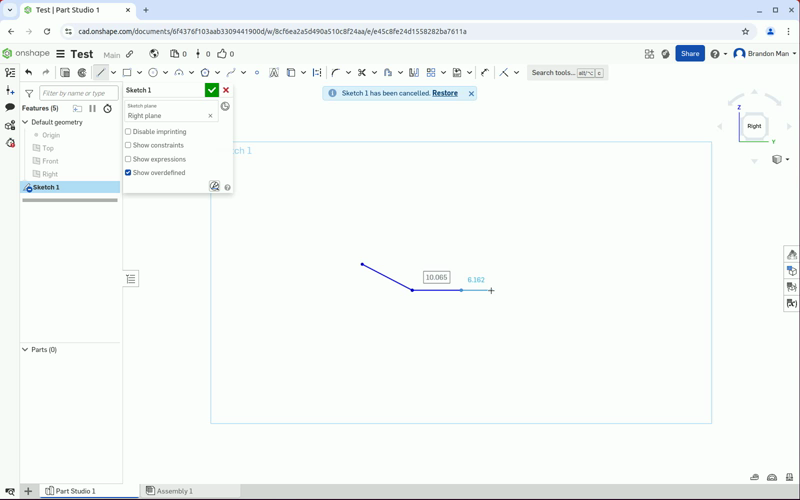
mouse_move(461, 271)
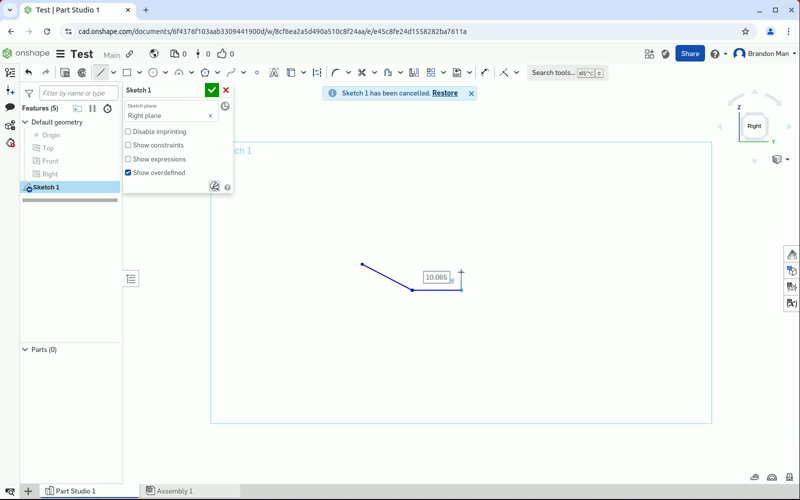
click(461, 271)
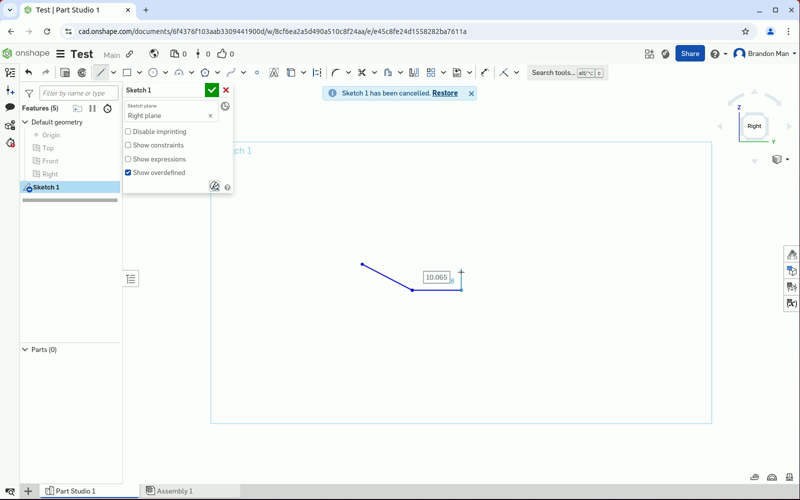
key_up(shift)
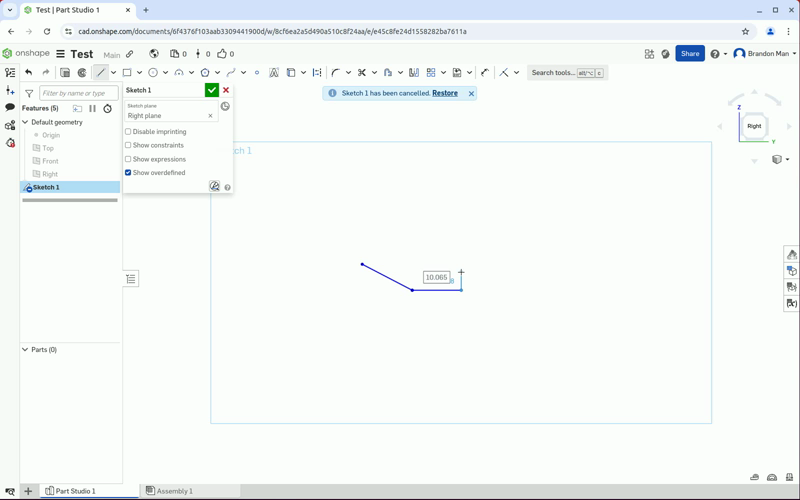
key_down(shift)
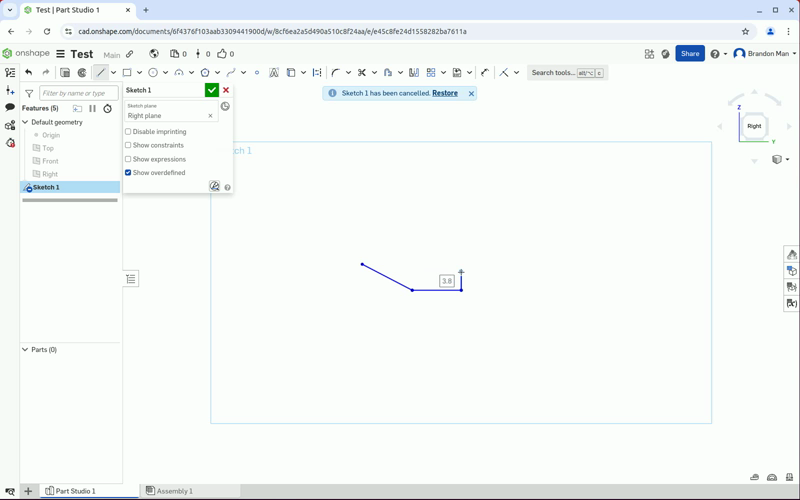
mouse_move(491, 271)
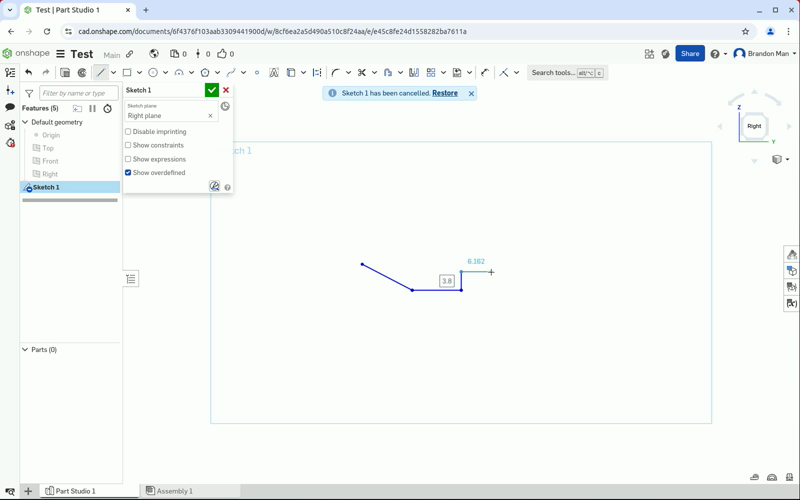
mouse_move(461, 251)
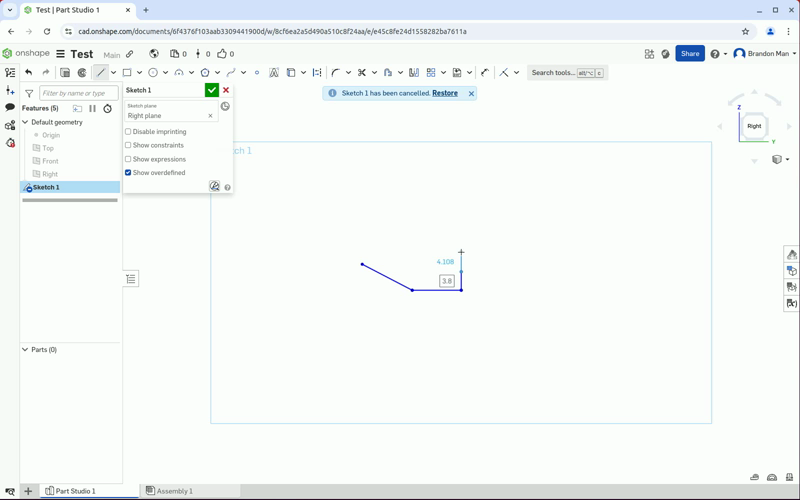
click(461, 251)
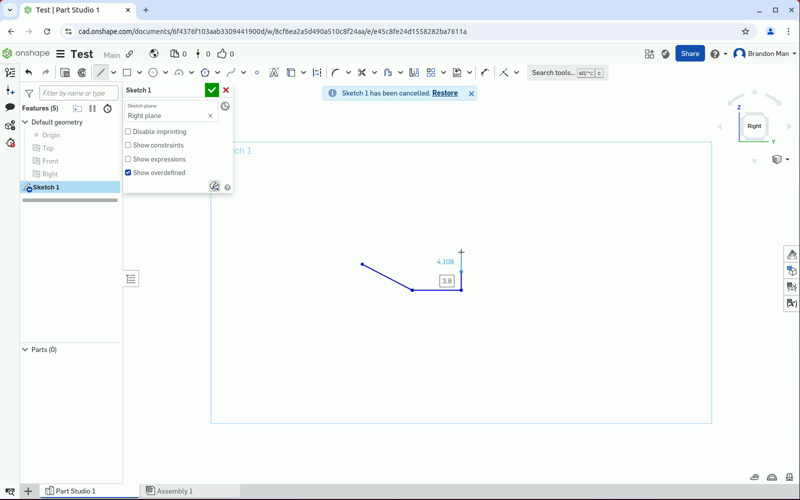
key_up(shift)
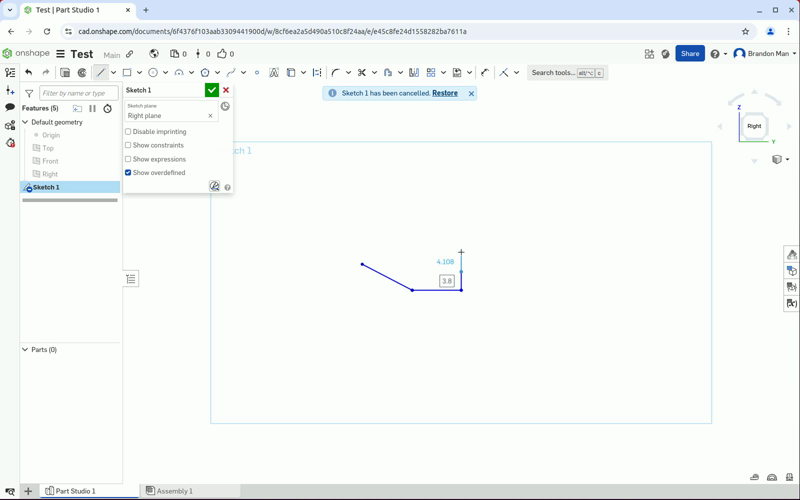
key_down(shift)
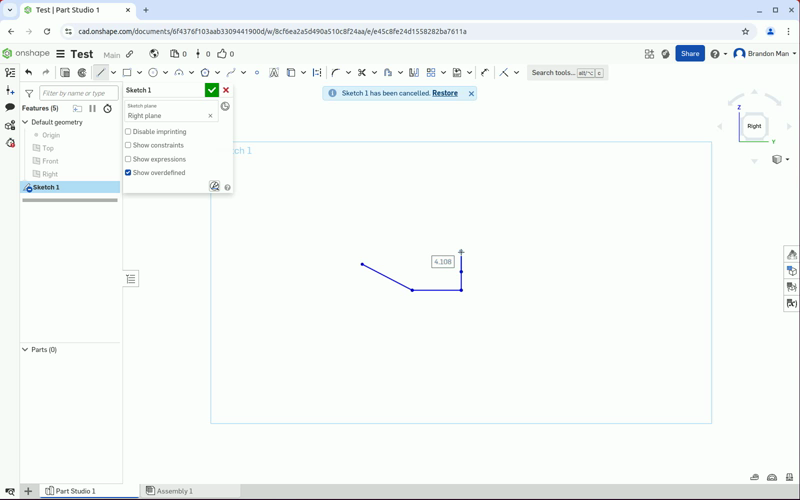
mouse_move(362, 251)
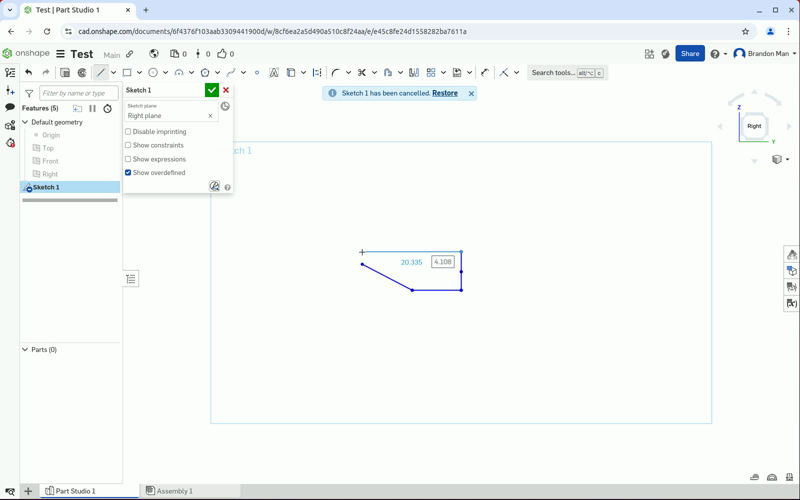
click(362, 251)
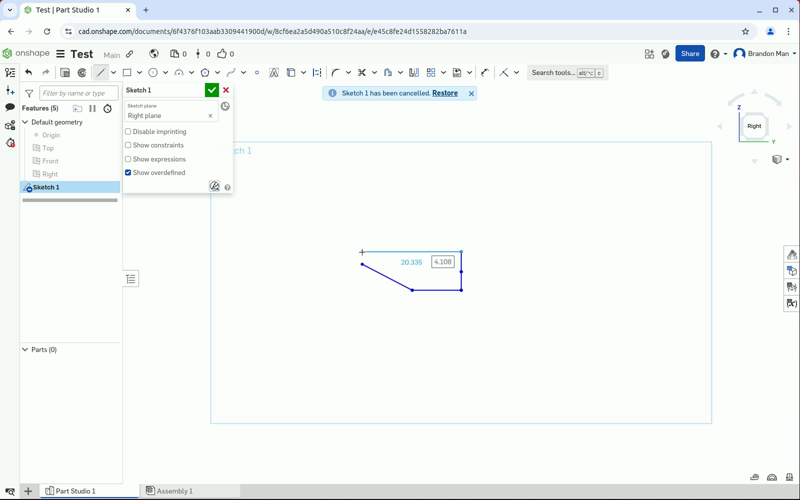
key_up(shift)
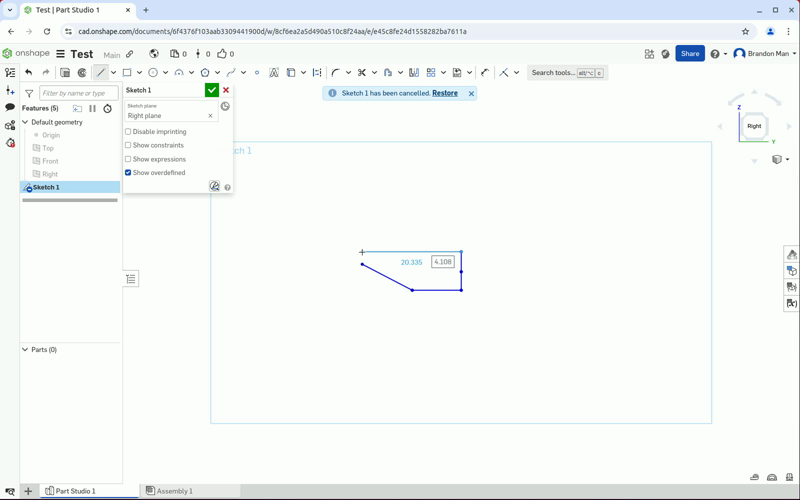
mouse_move(392, 251)
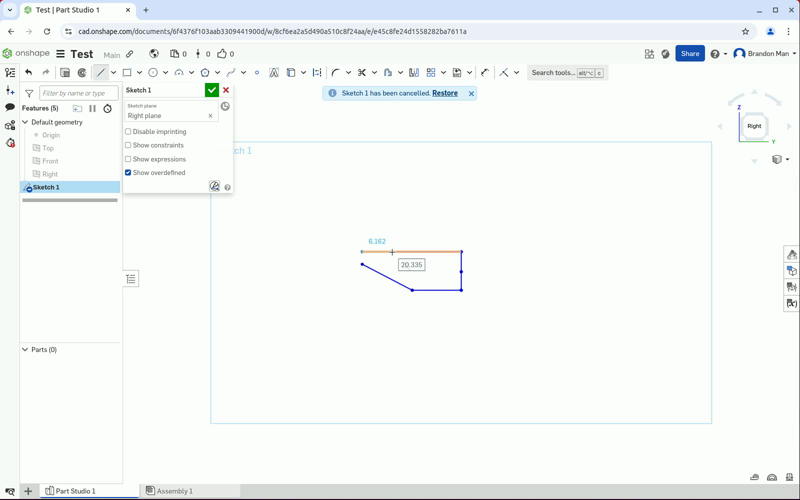
key_down(shift)
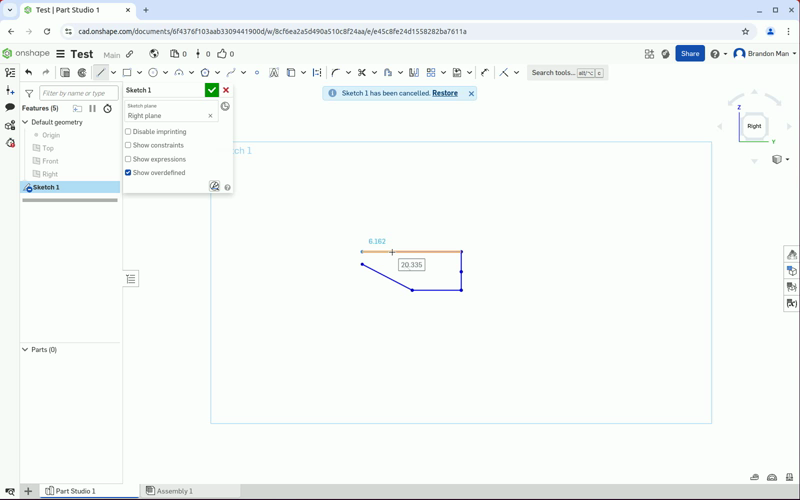
mouse_move(362, 264)
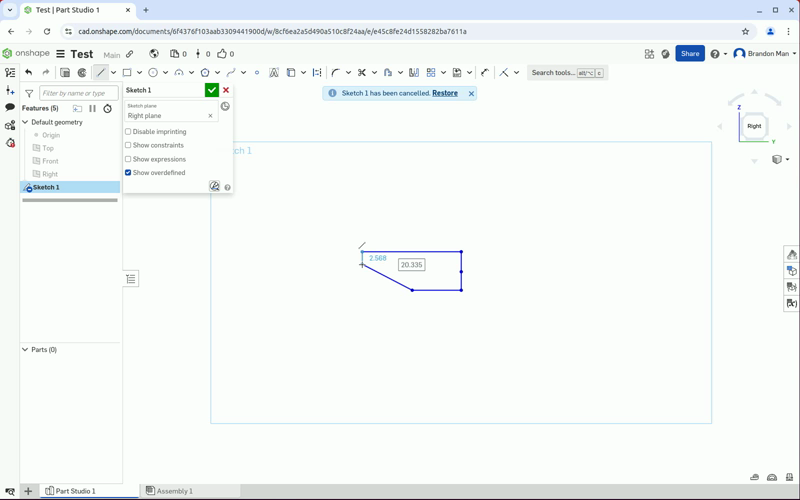
key_up(shift)
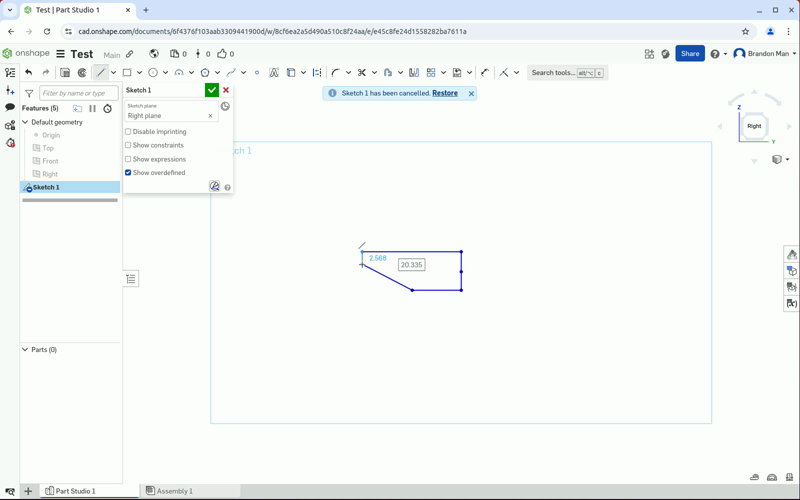
click(362, 264)
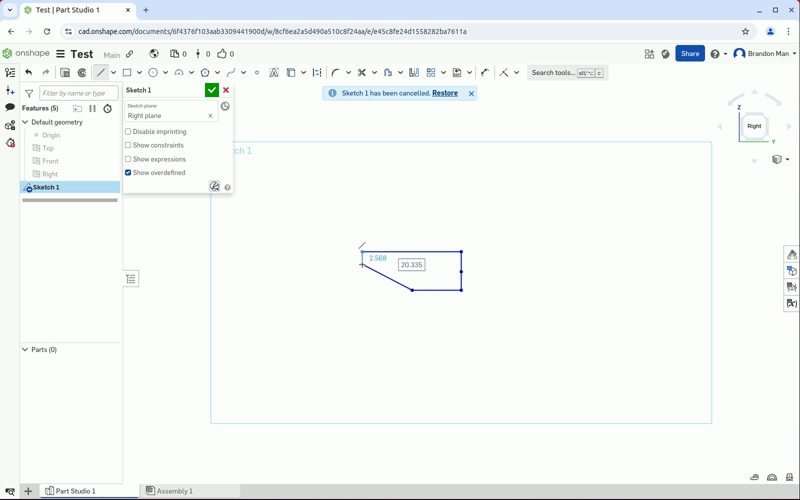
key(esc)
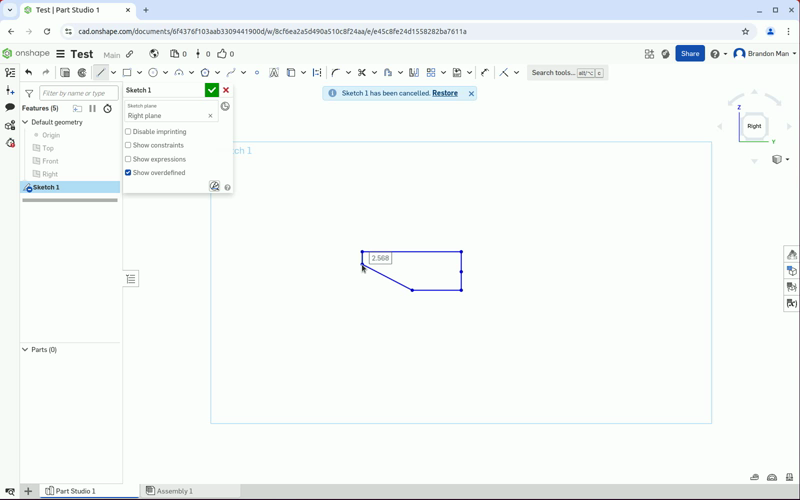
mouse_move(400, 265)
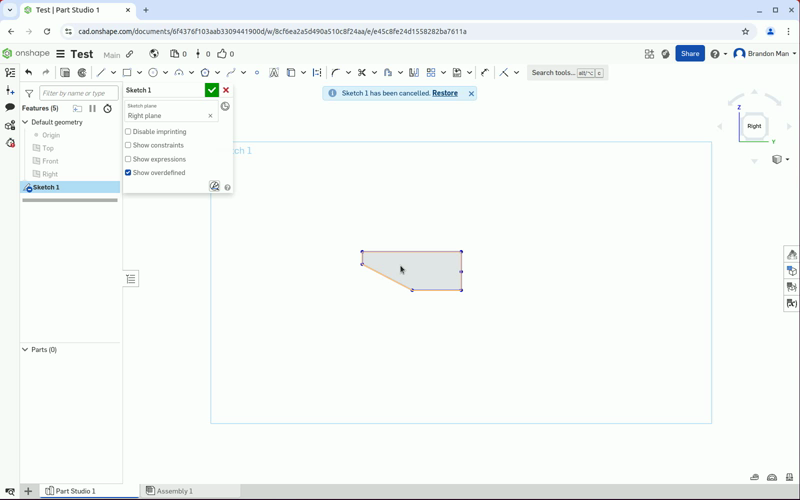
click(400, 265)
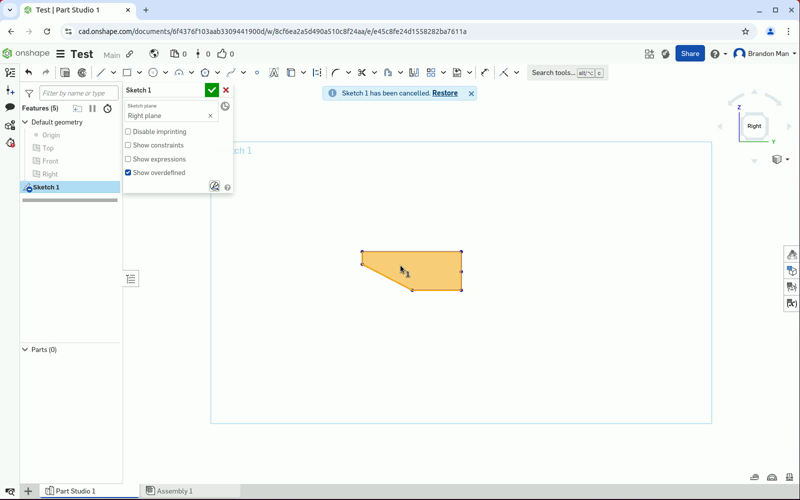
mouse_move(73, 352)
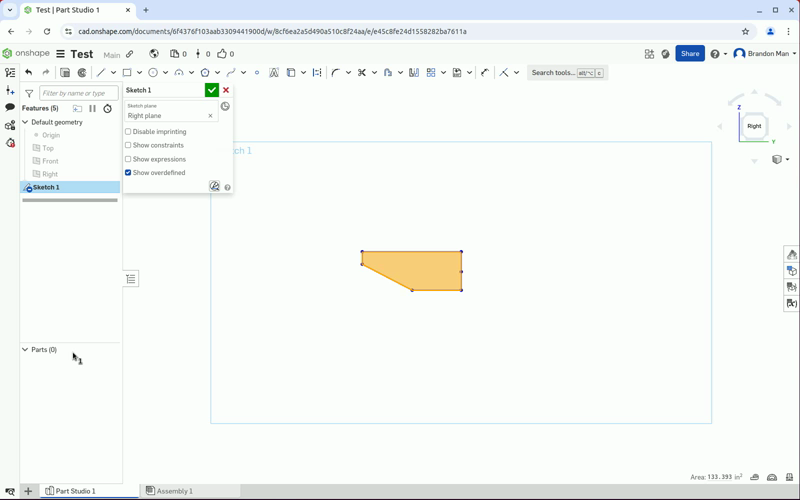
key(shift+y)
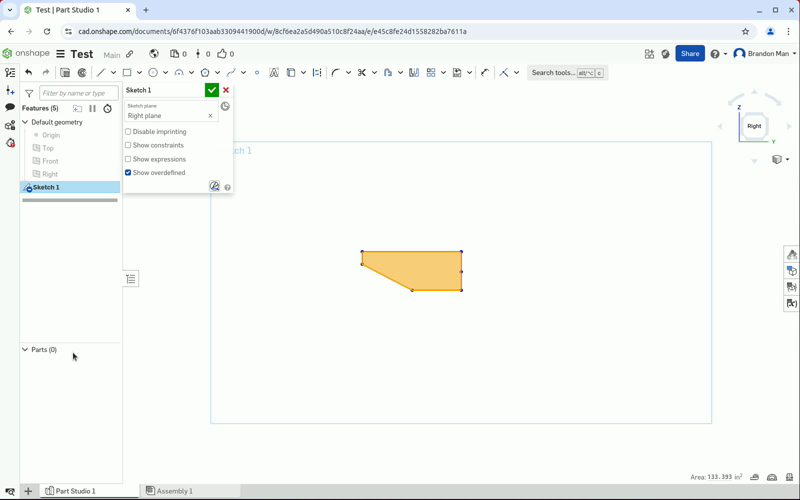
key(shift+e)
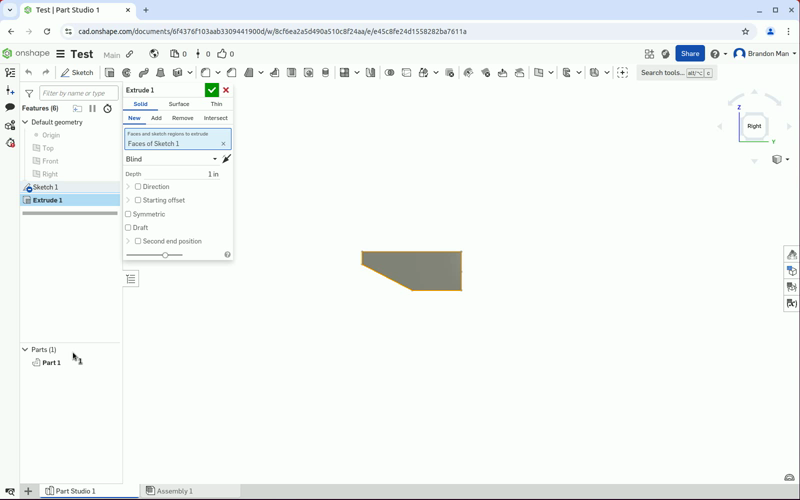
mouse_move(143, 106)
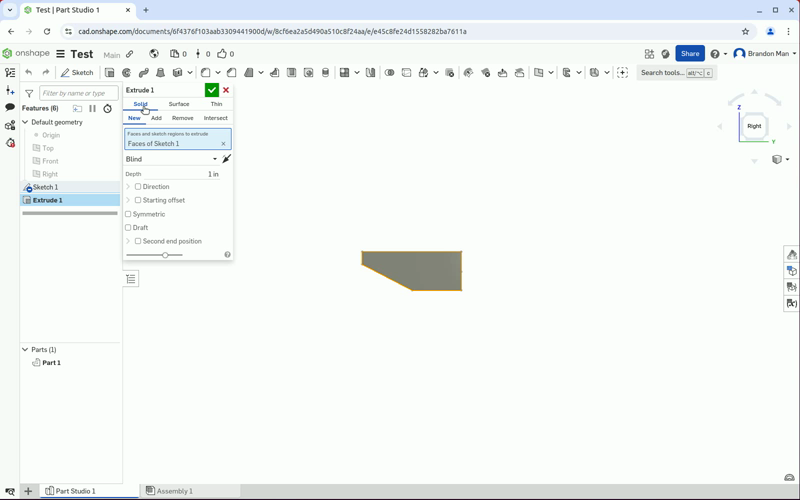
click(143, 106)
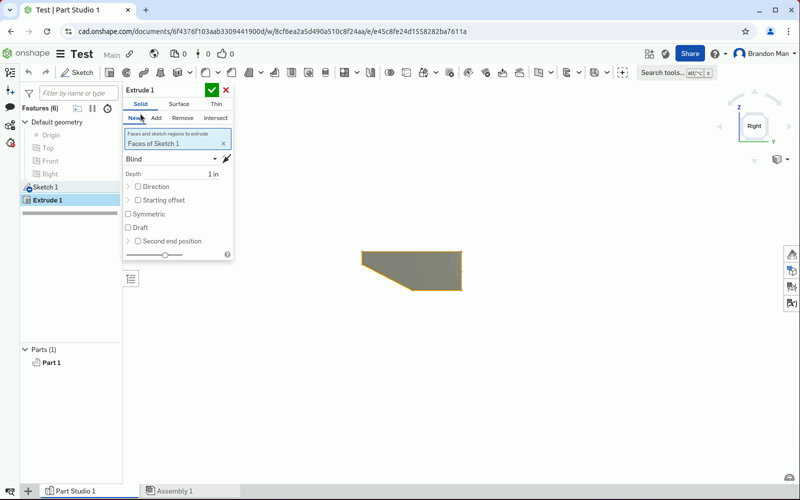
mouse_move(137, 120)
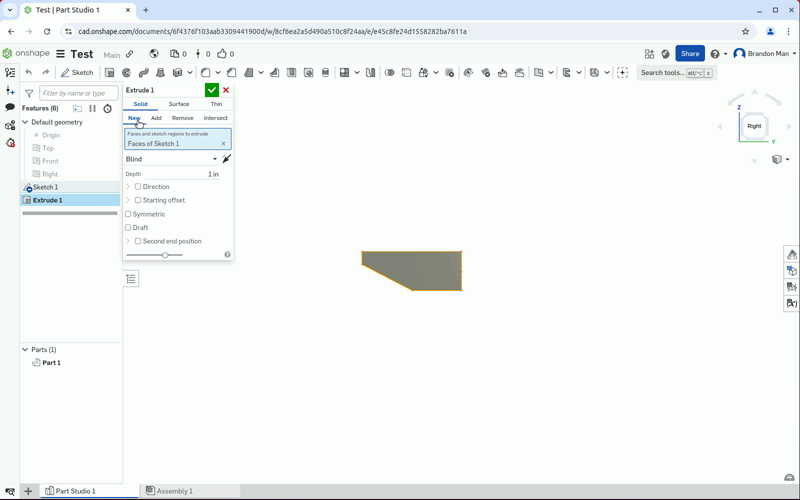
click(137, 120)
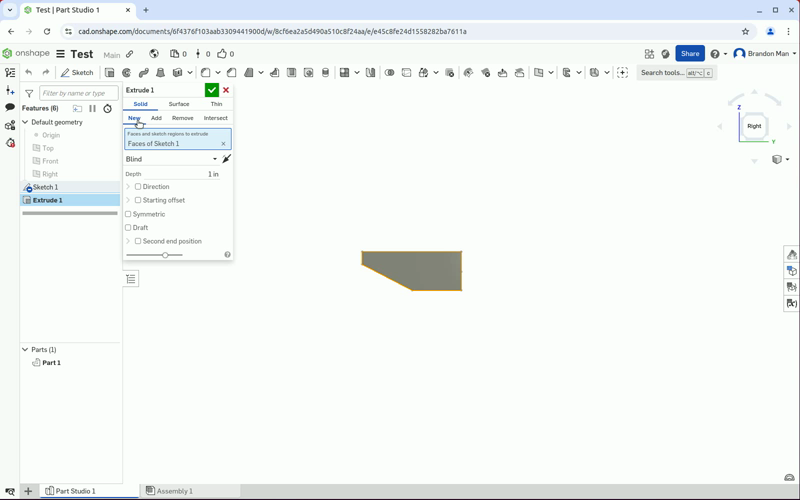
key(tab, 4)
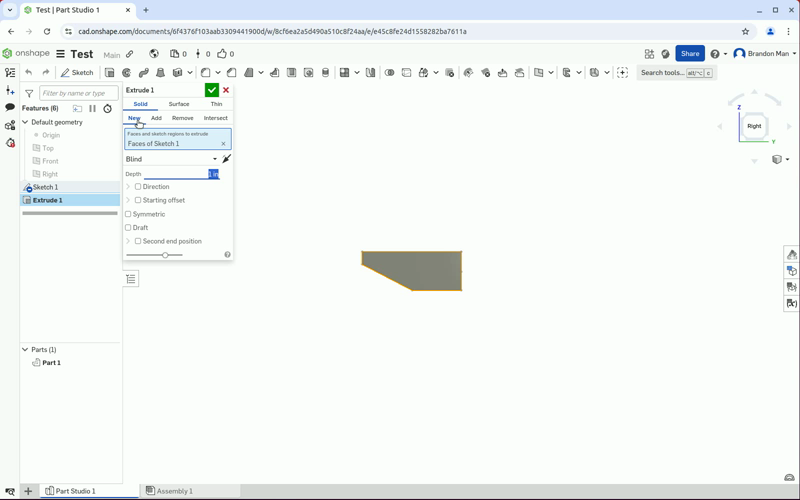
text(2.889)
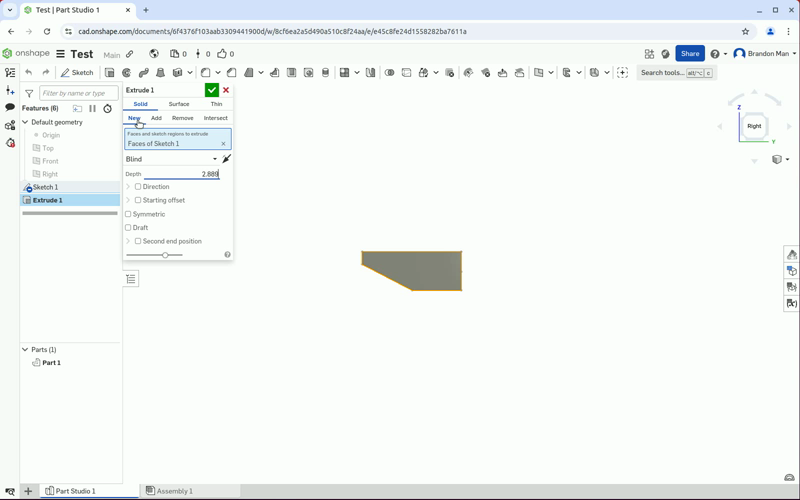
key(enter)
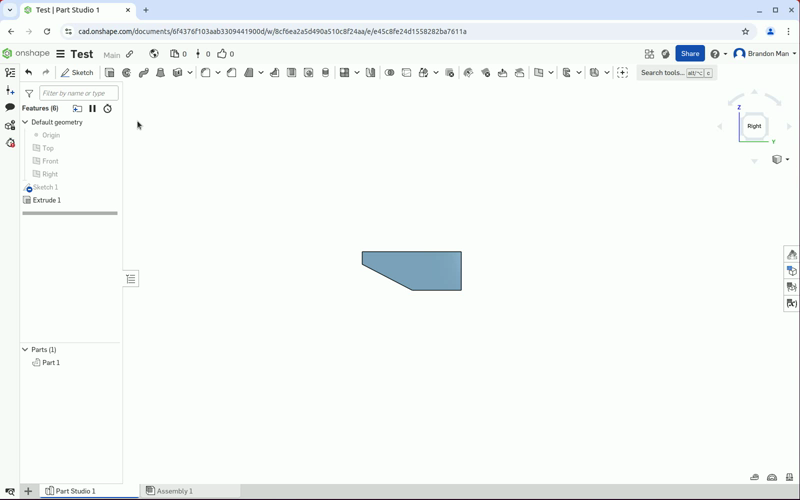
key(shift+h)
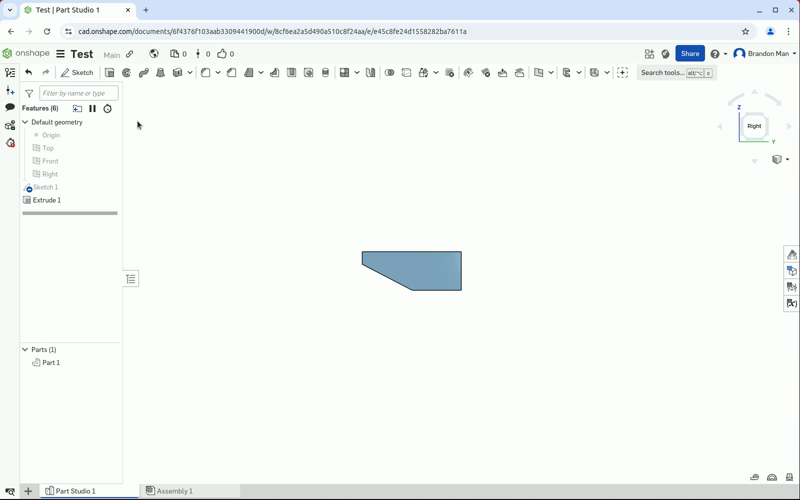
key(shift+h)
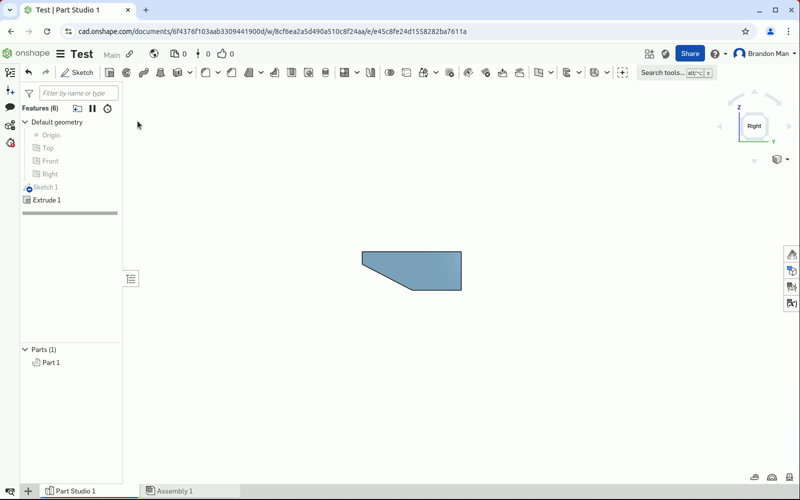
mouse_move(73, 189)
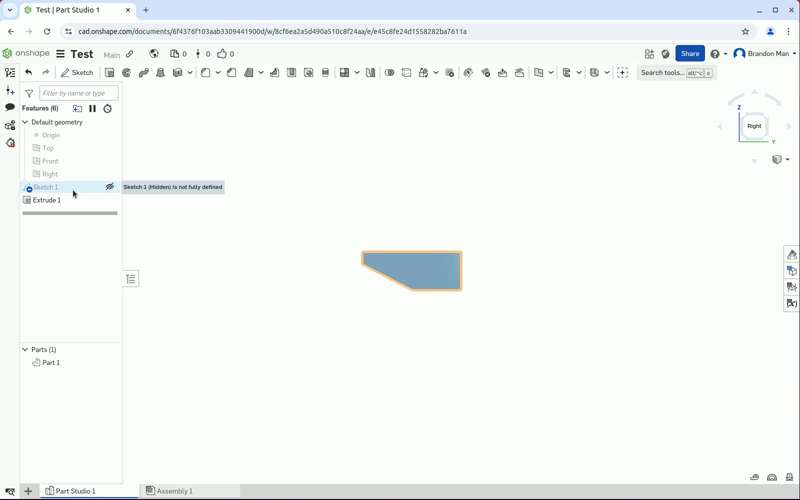
click(73, 189)
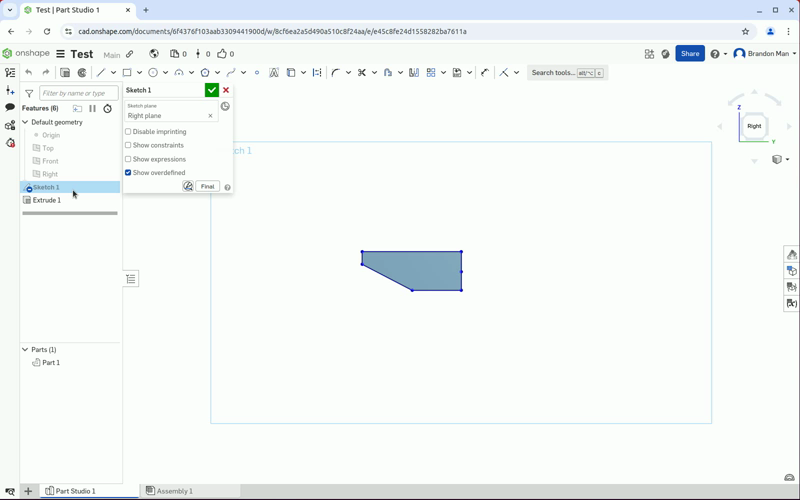
mouse_move(229, 92)
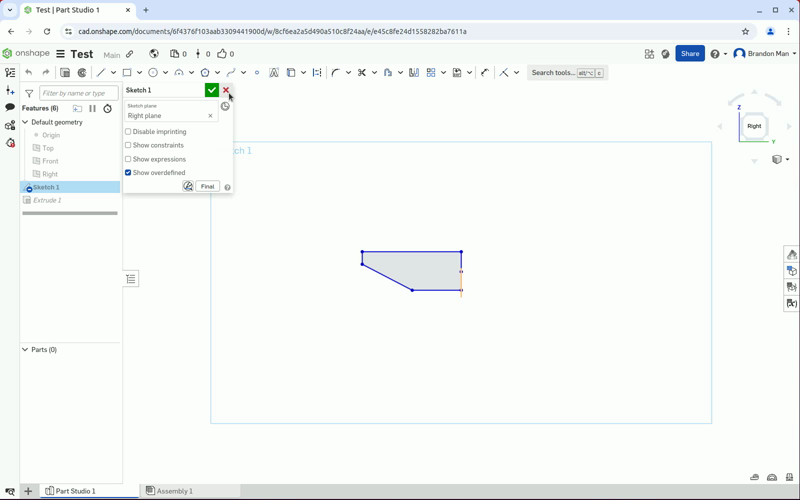
click(229, 92)
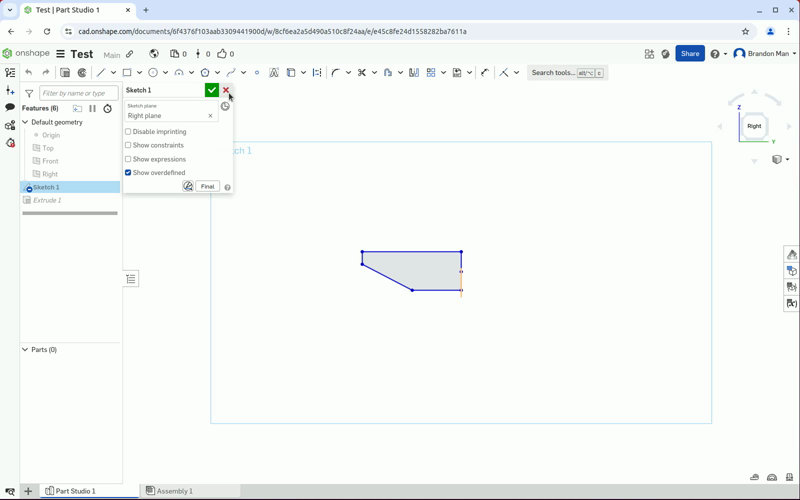
key(shift+s)
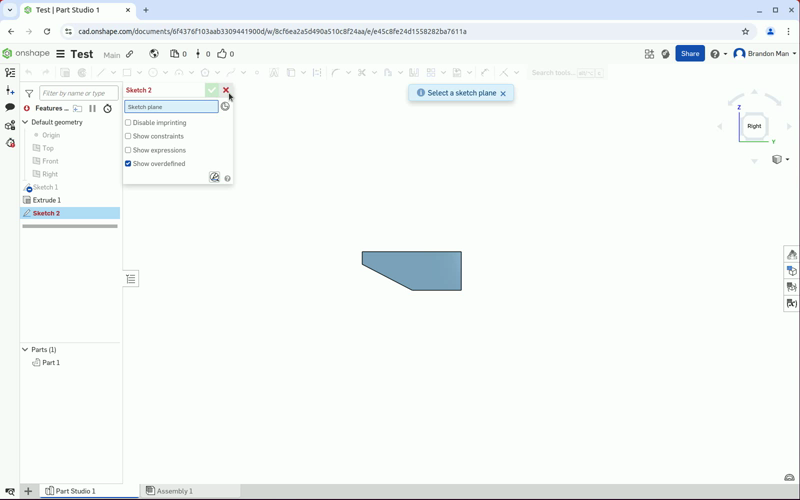
mouse_move(73, 176)
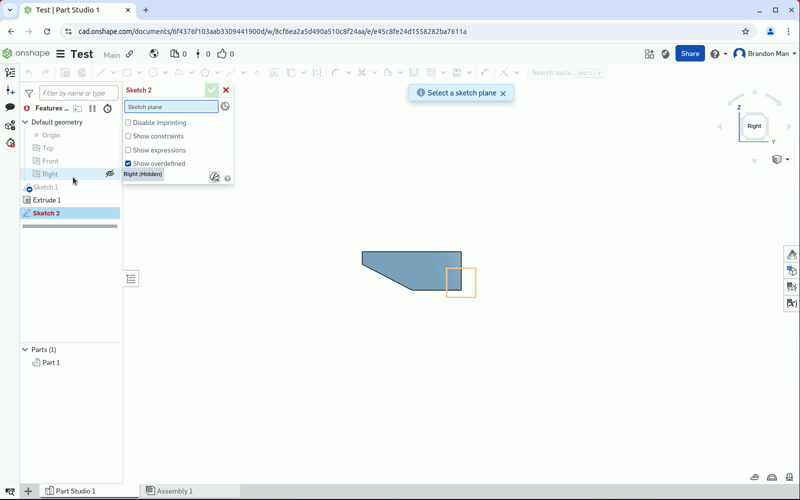
click(73, 176)
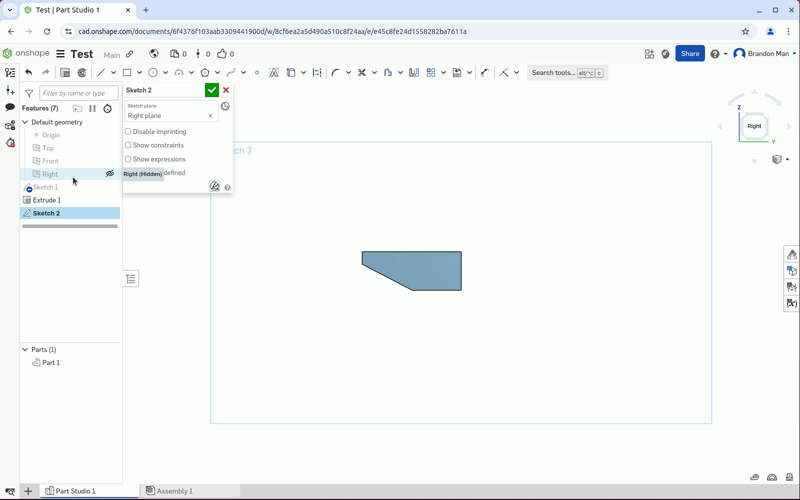
mouse_move(73, 352)
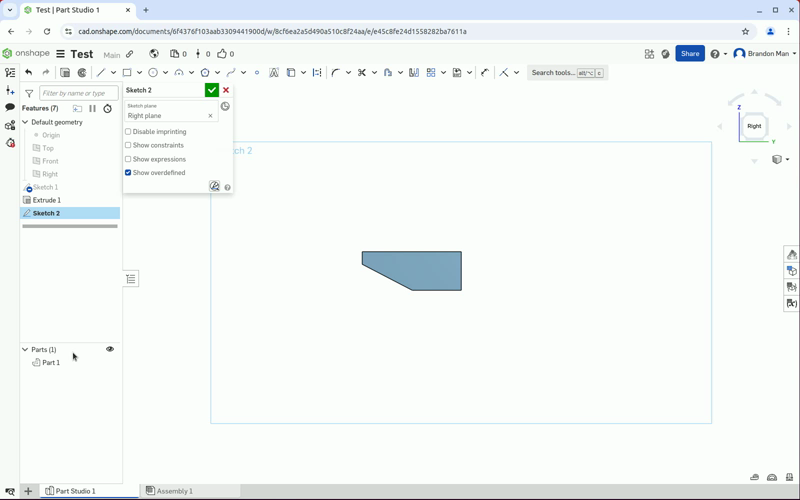
key(y)
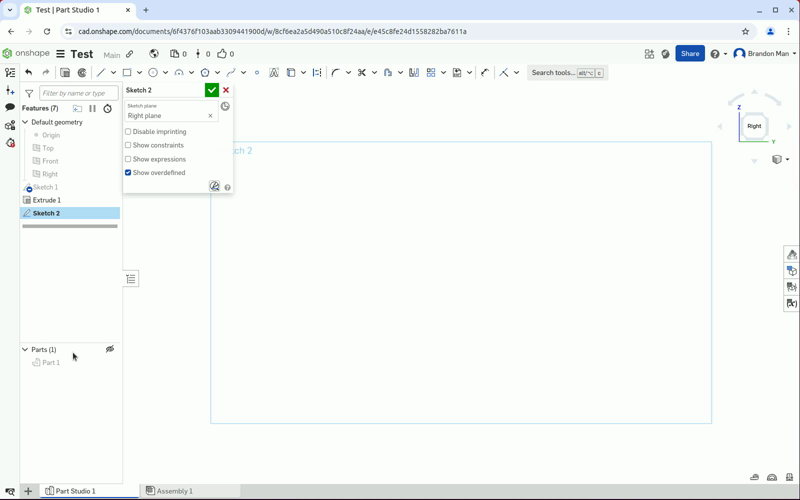
key(l)
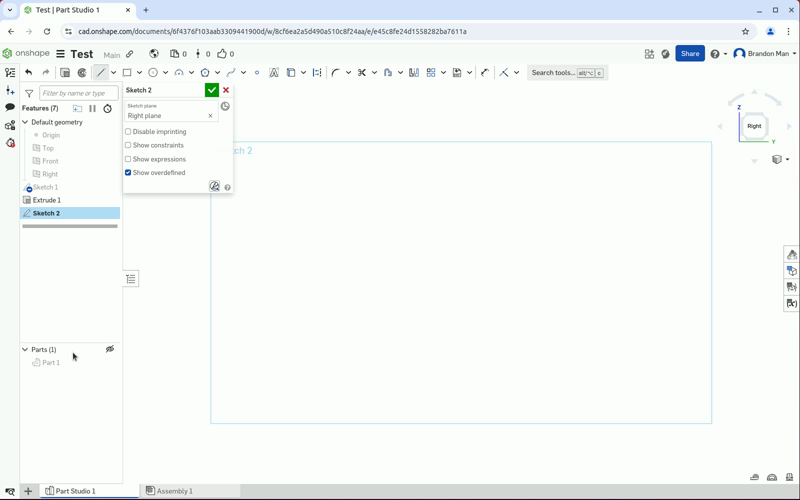
key_down(shift)
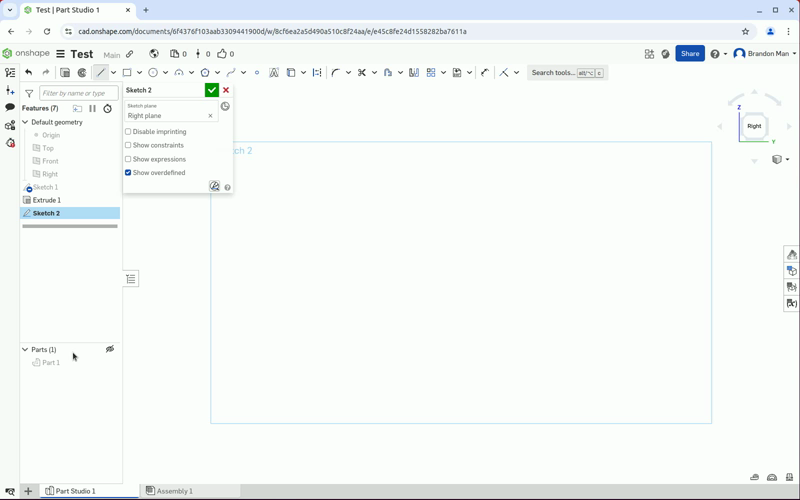
mouse_move(474, 290)
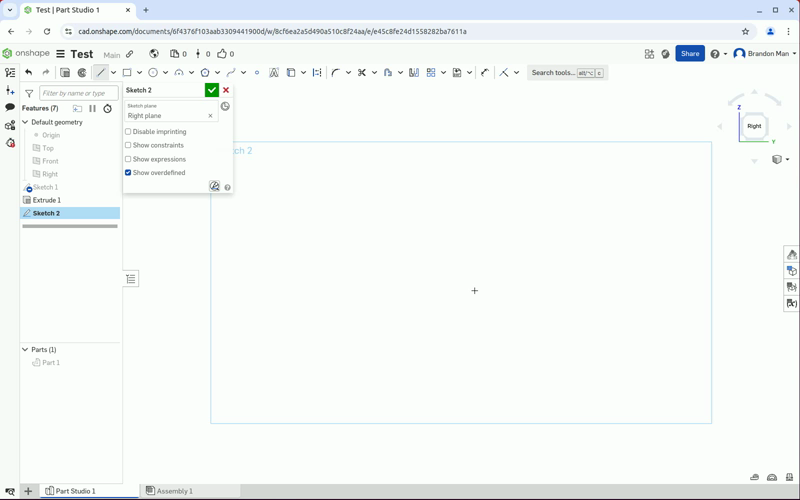
click(474, 290)
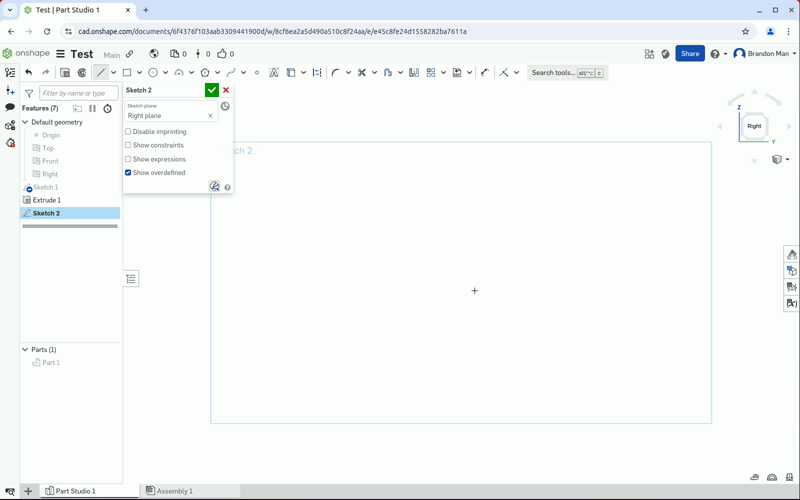
key_up(shift)
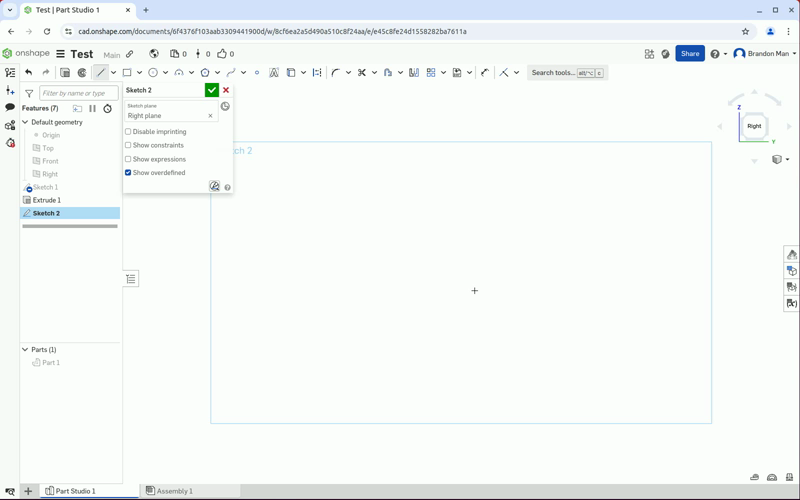
key_down(shift)
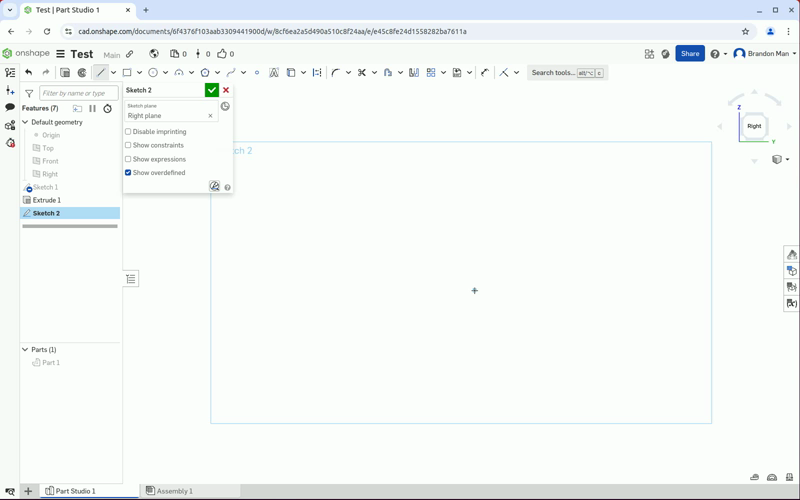
mouse_move(504, 290)
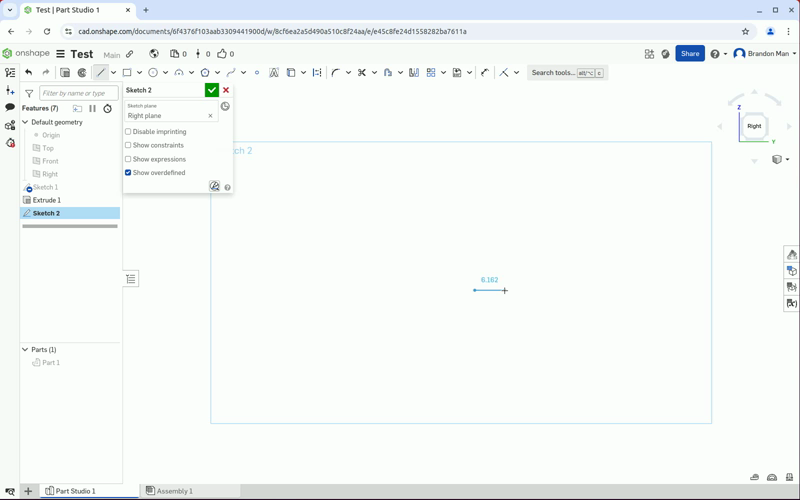
mouse_move(524, 290)
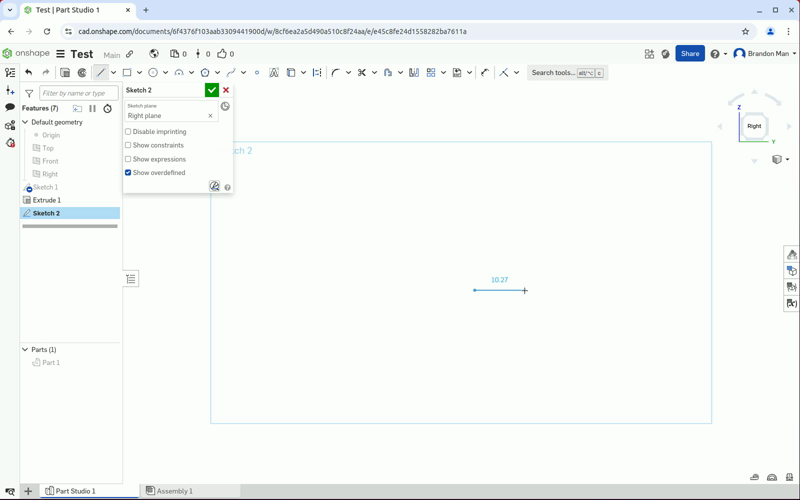
click(524, 290)
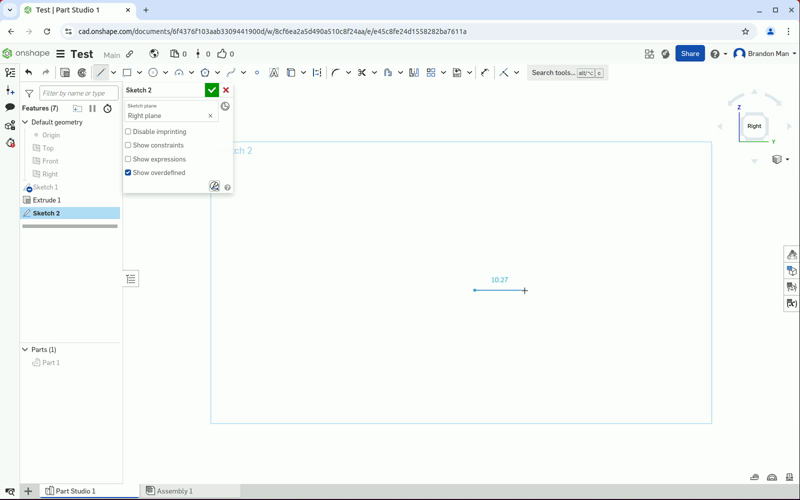
key_up(shift)
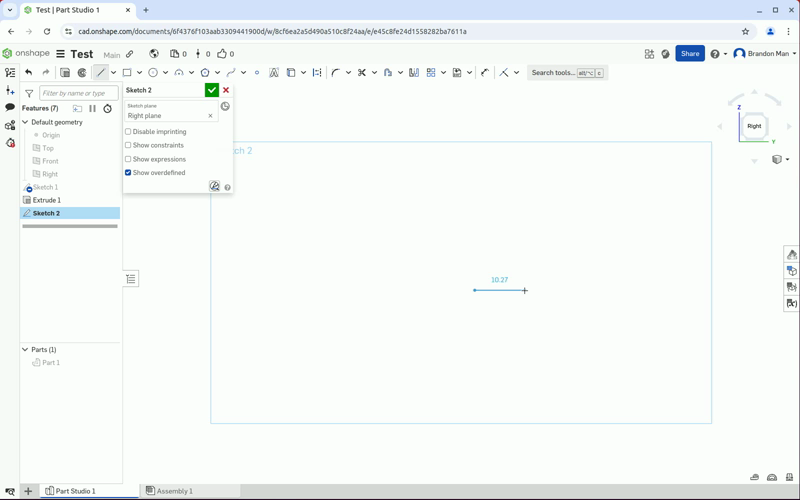
key_down(shift)
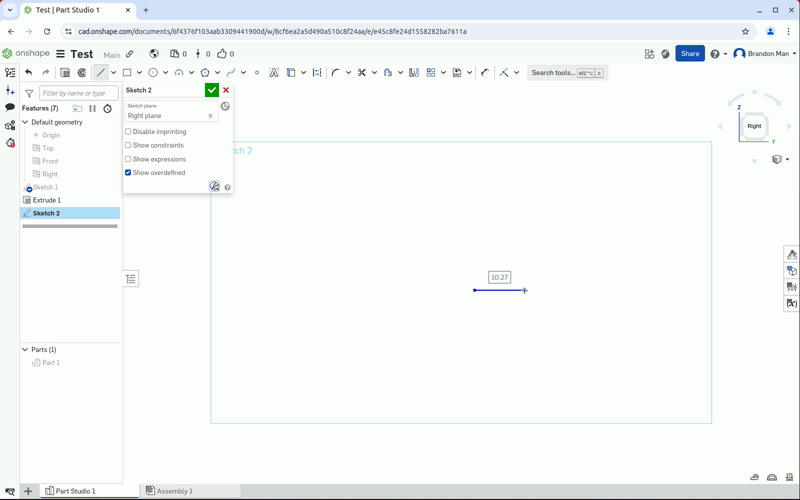
mouse_move(554, 290)
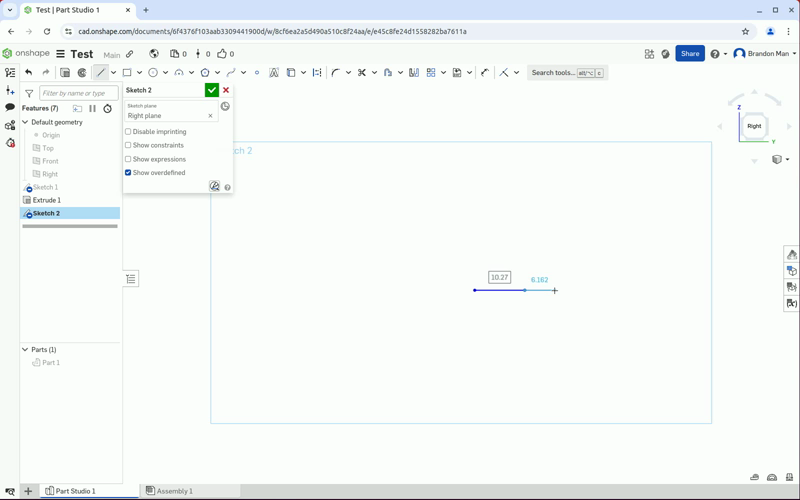
mouse_move(573, 264)
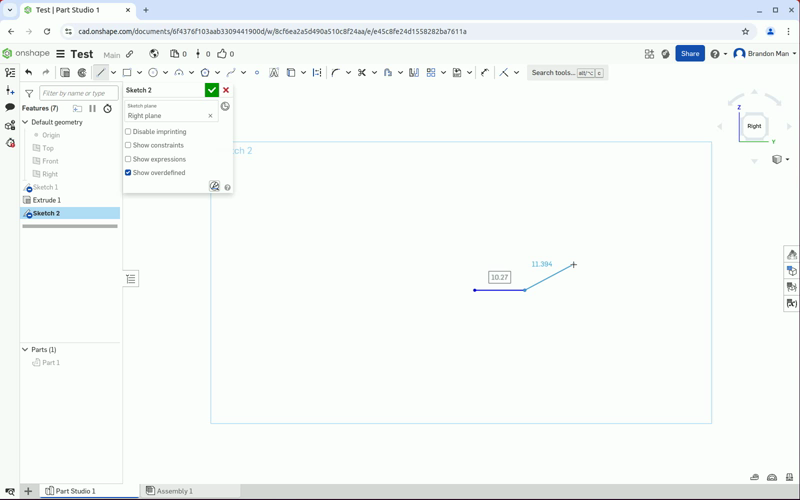
click(573, 264)
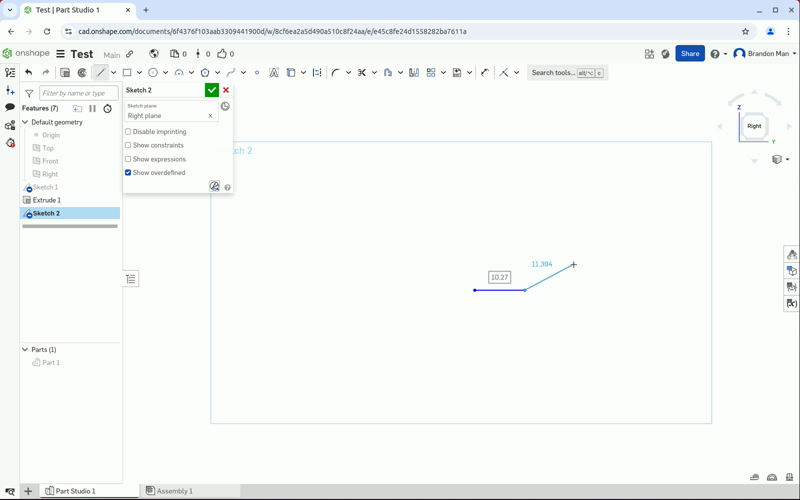
key_up(shift)
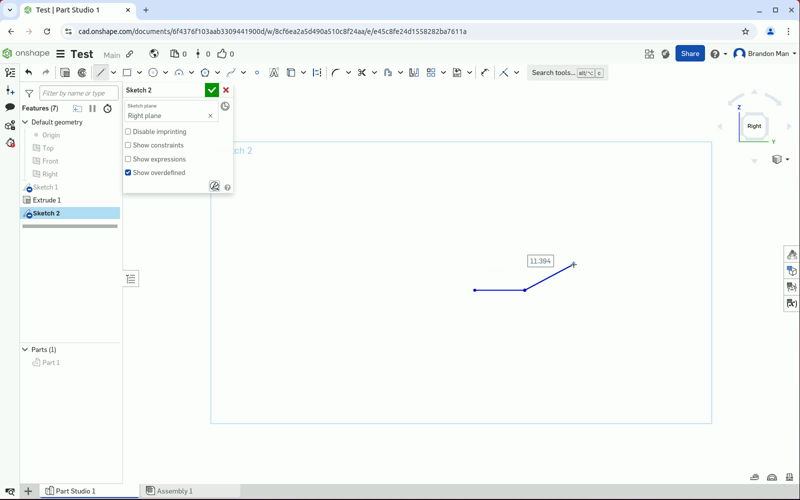
key_down(shift)
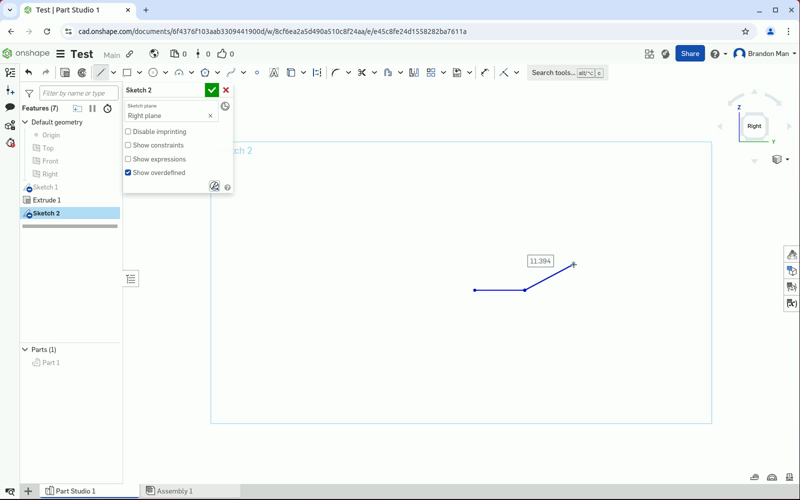
mouse_move(589, 264)
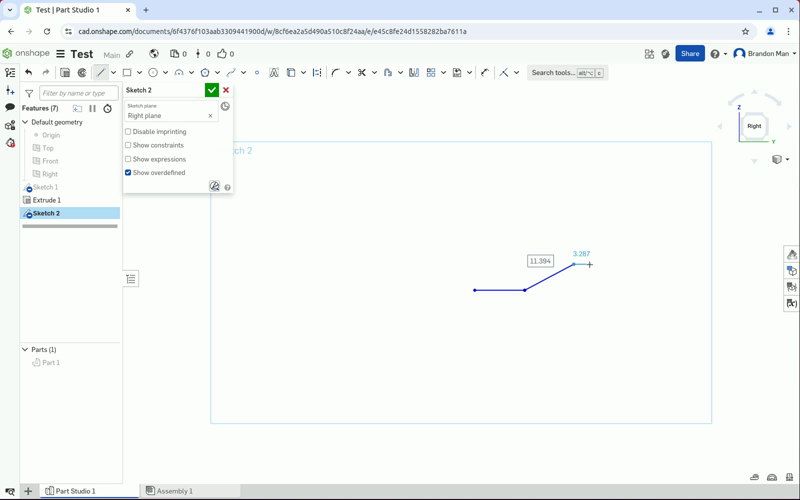
mouse_move(573, 251)
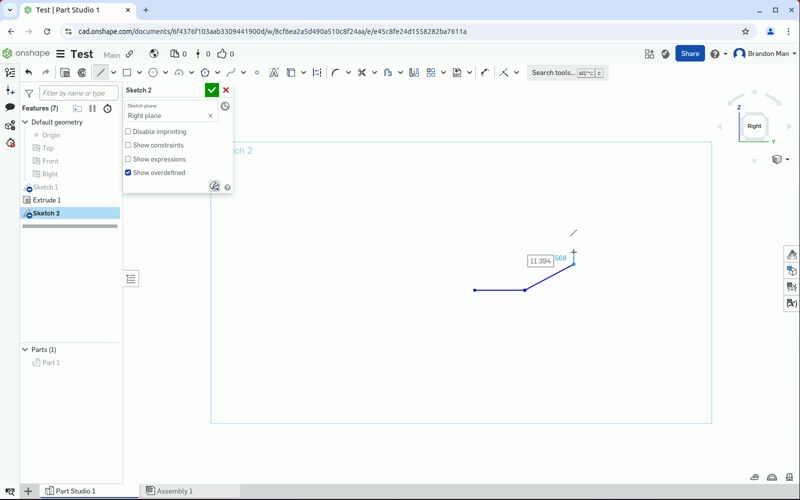
click(573, 251)
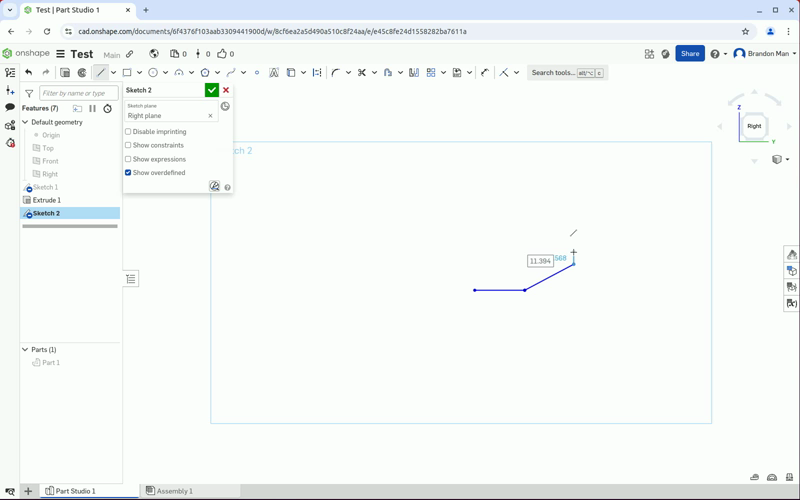
key_up(shift)
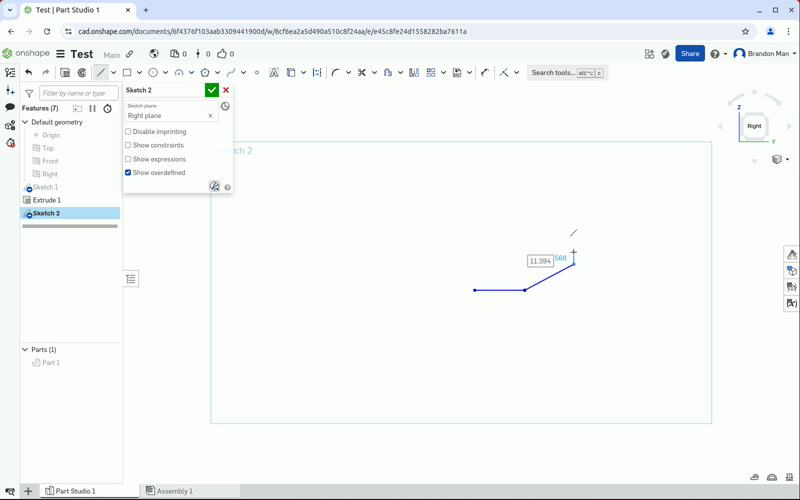
key_down(shift)
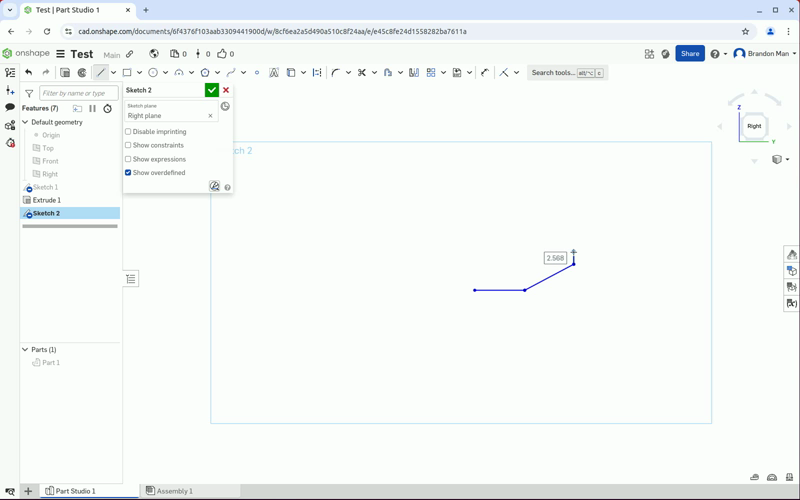
mouse_move(474, 251)
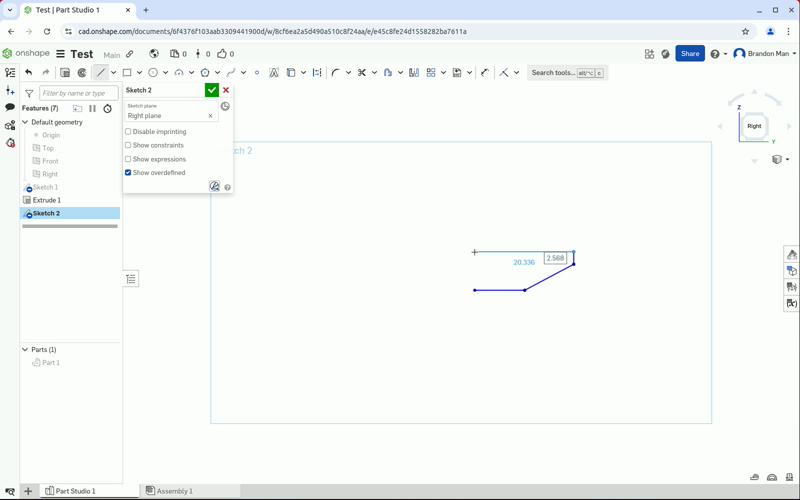
click(474, 251)
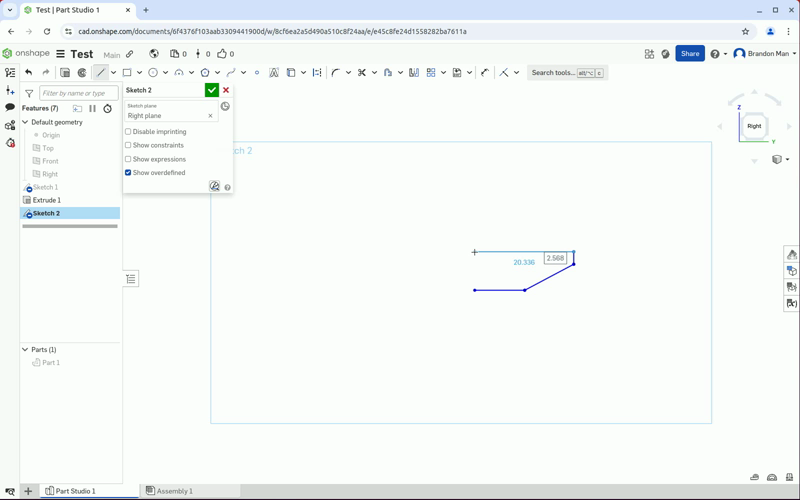
key_up(shift)
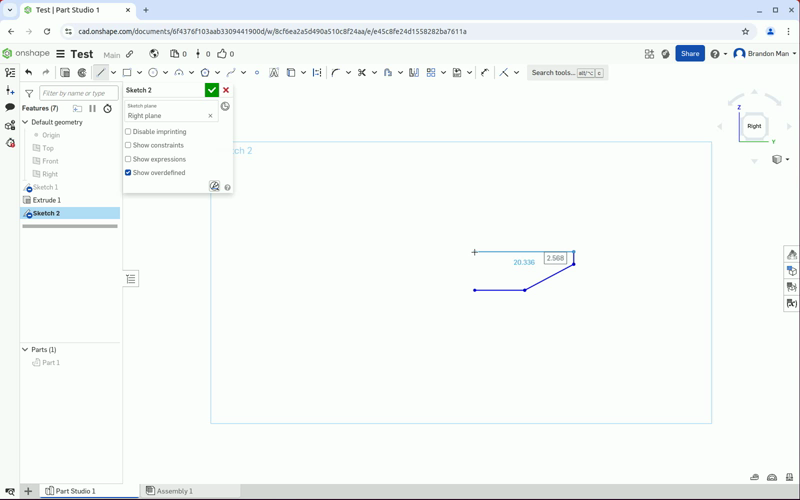
key_down(shift)
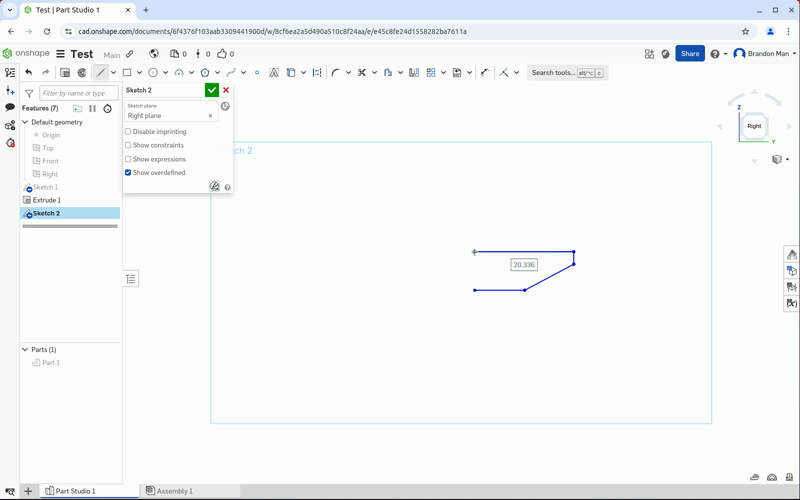
mouse_move(504, 251)
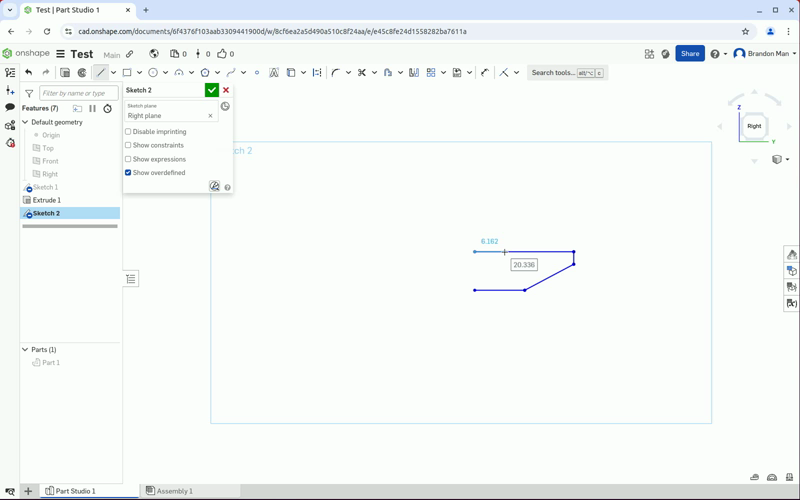
mouse_move(474, 270)
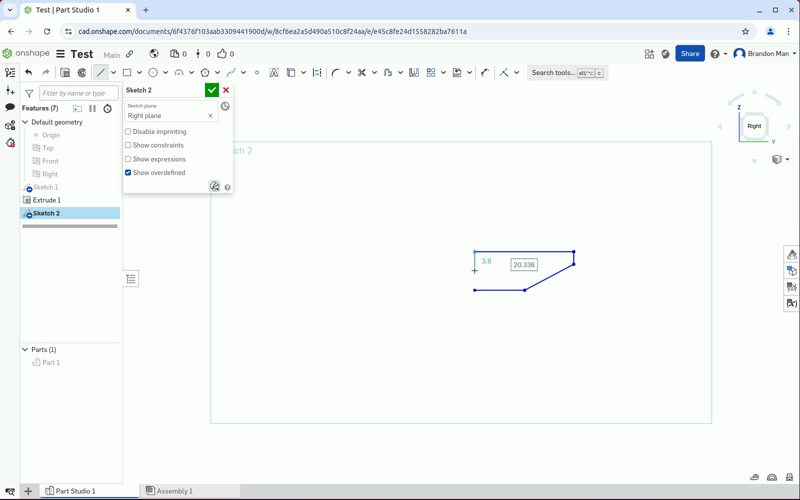
click(474, 270)
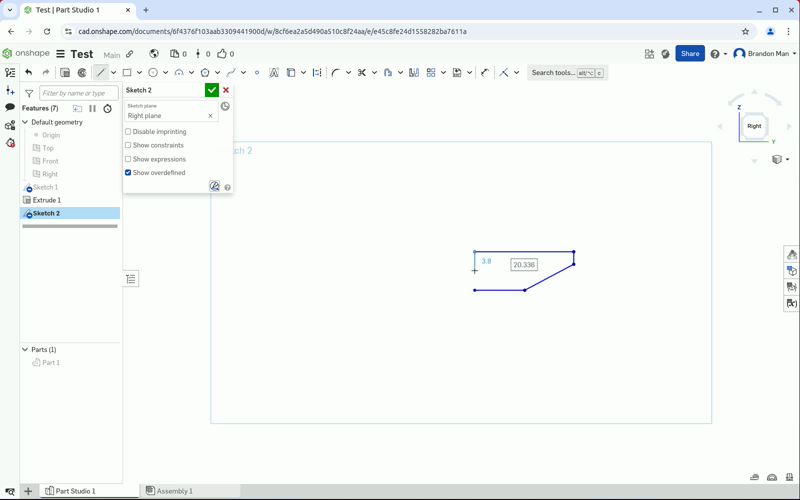
key_up(shift)
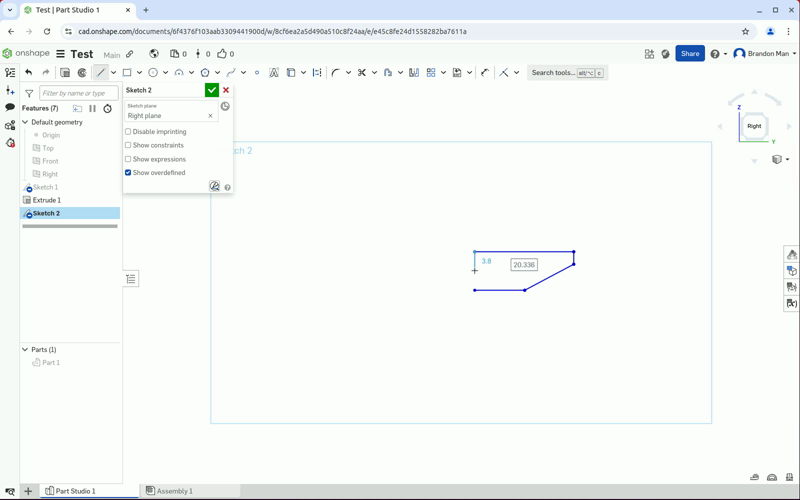
mouse_move(504, 270)
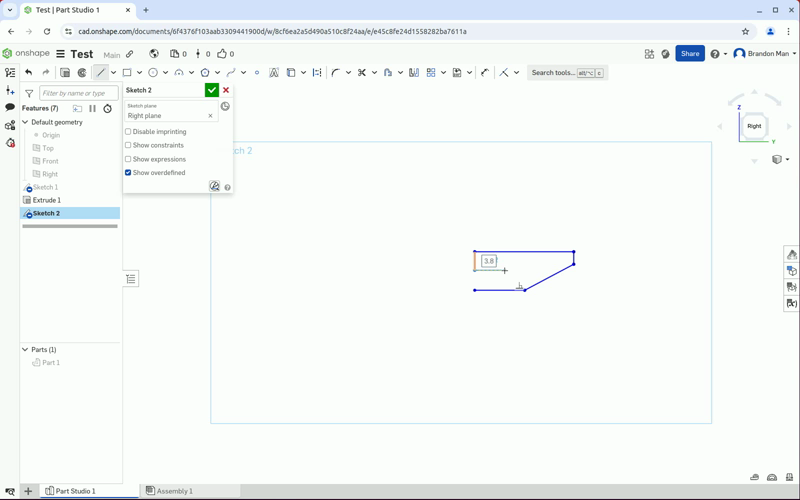
key_down(shift)
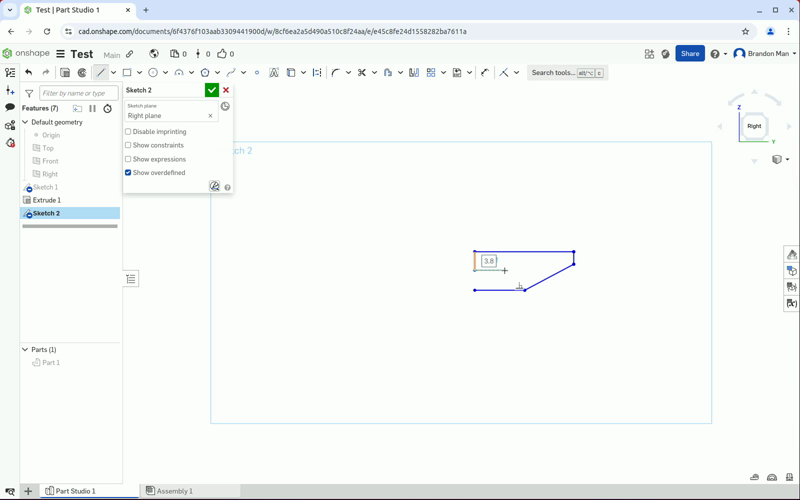
mouse_move(474, 290)
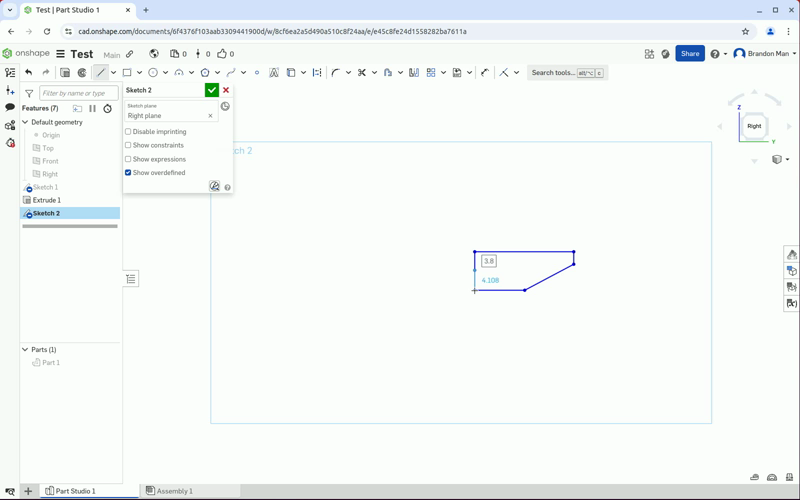
key_up(shift)
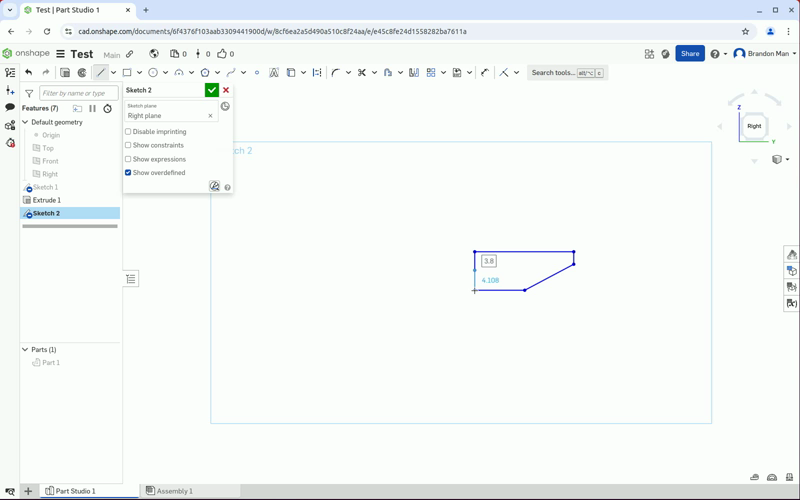
click(474, 290)
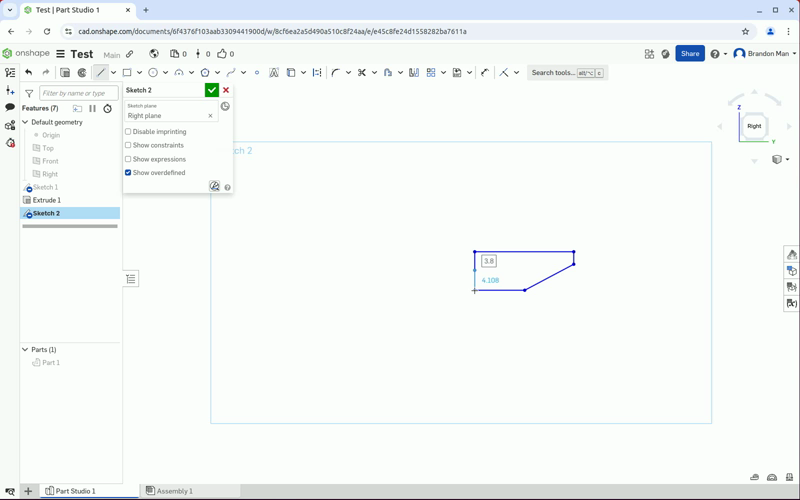
key(esc)
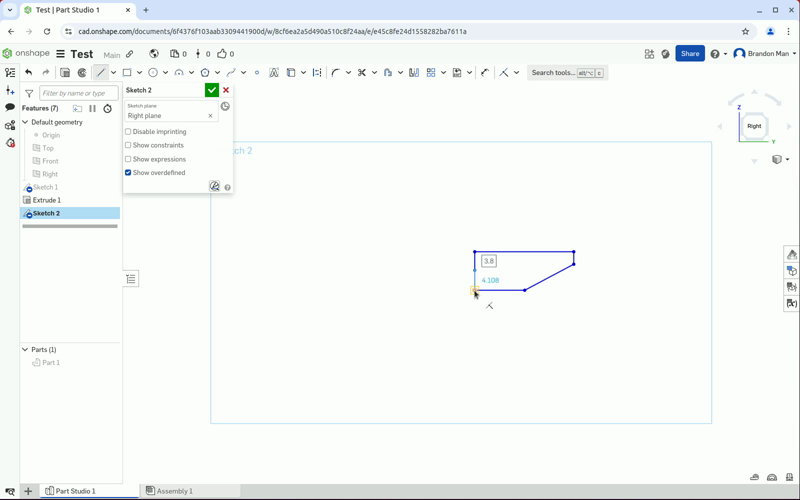
mouse_move(513, 281)
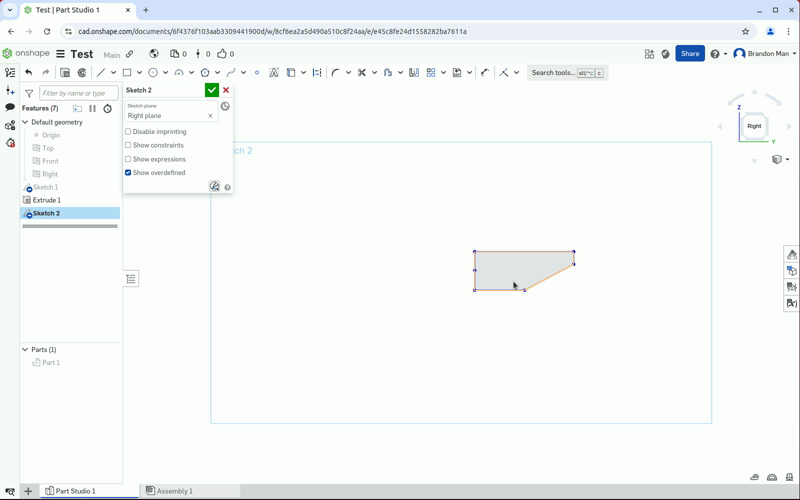
click(513, 281)
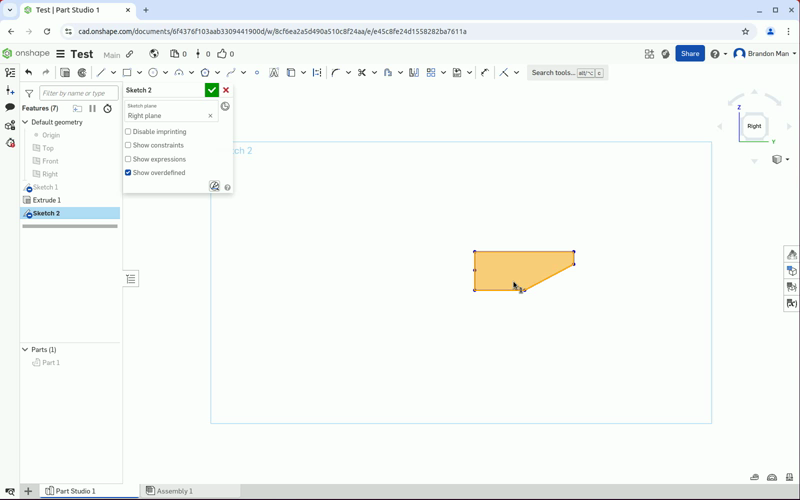
mouse_move(73, 352)
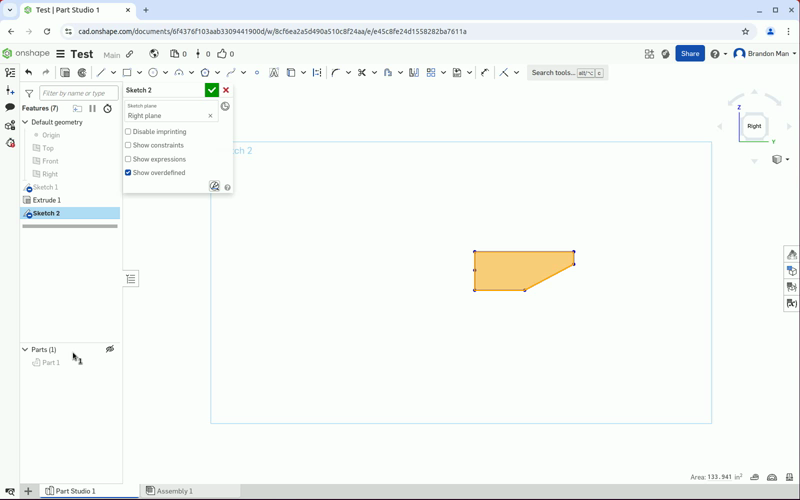
key(shift+y)
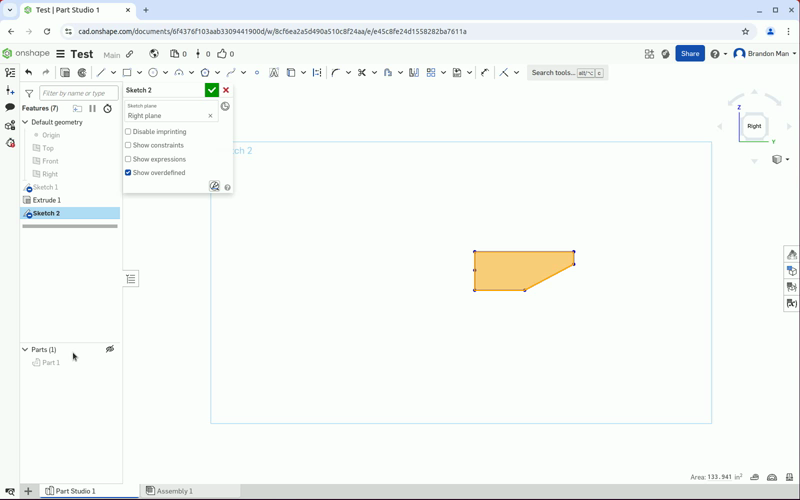
key(shift+e)
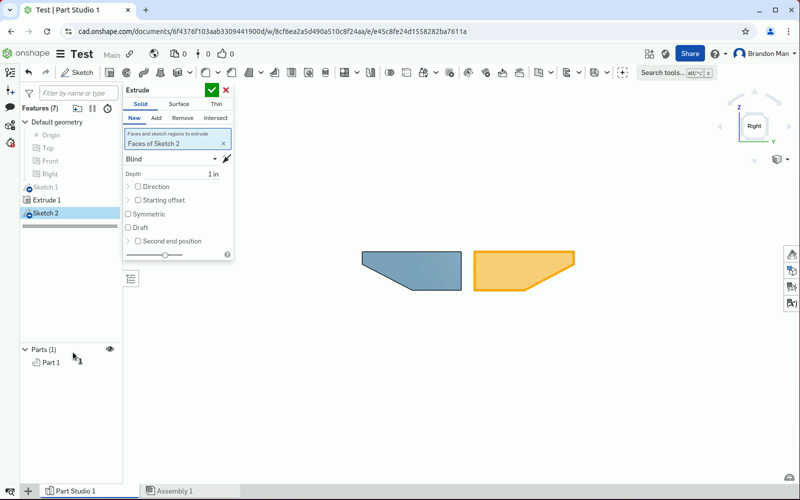
mouse_move(143, 106)
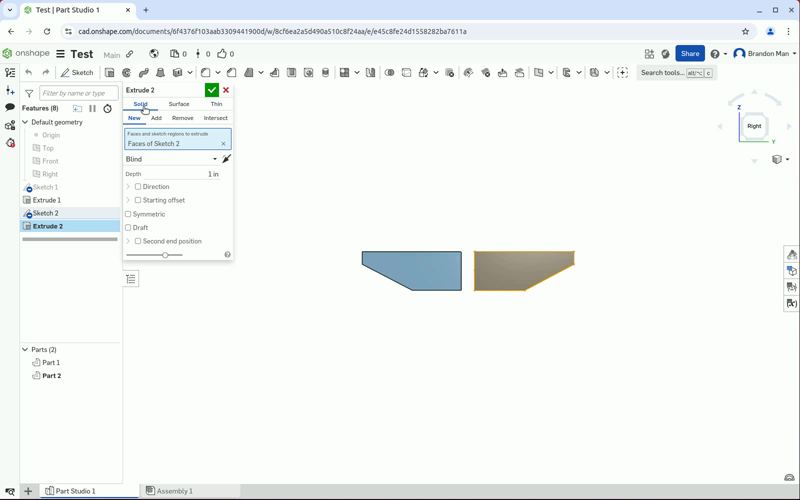
click(143, 106)
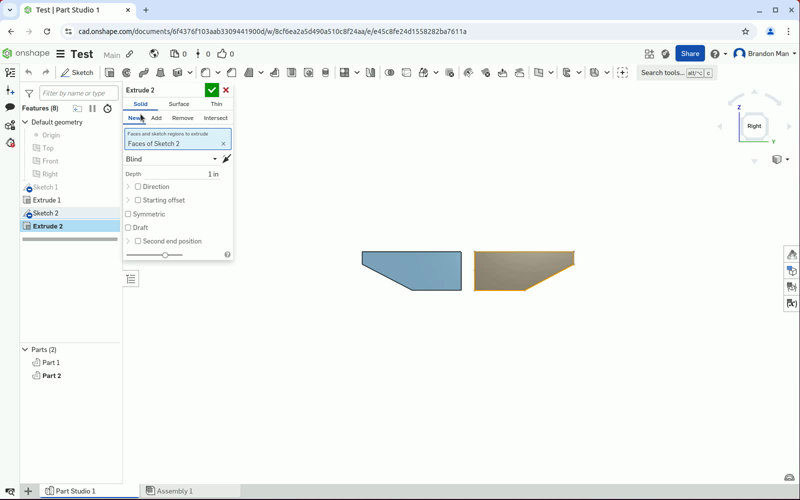
mouse_move(137, 120)
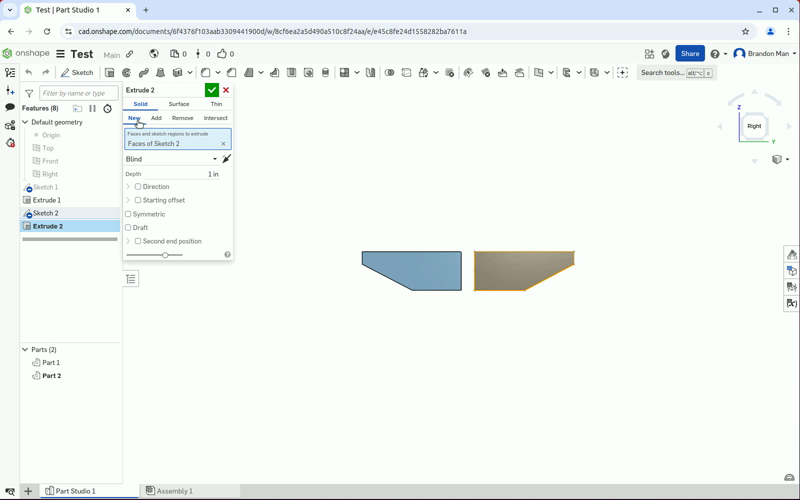
click(137, 120)
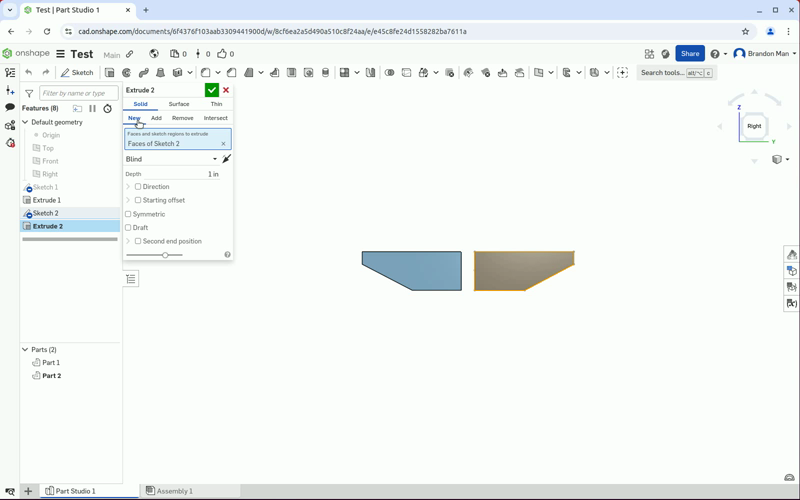
key(tab, 4)
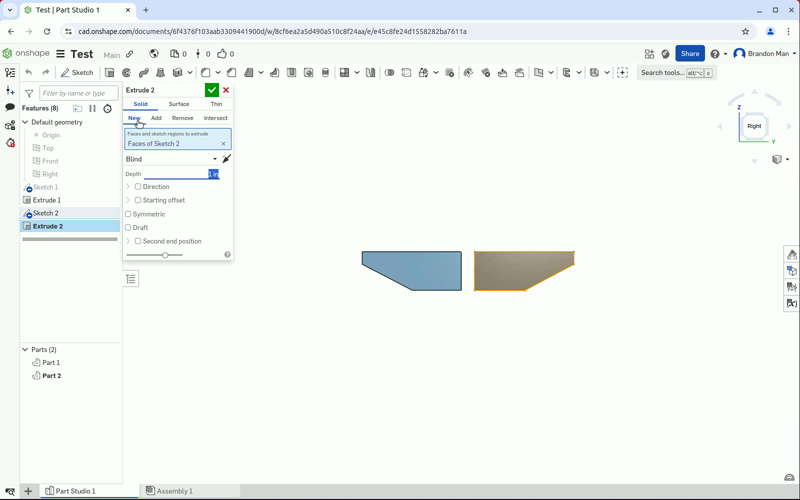
text(2.889)
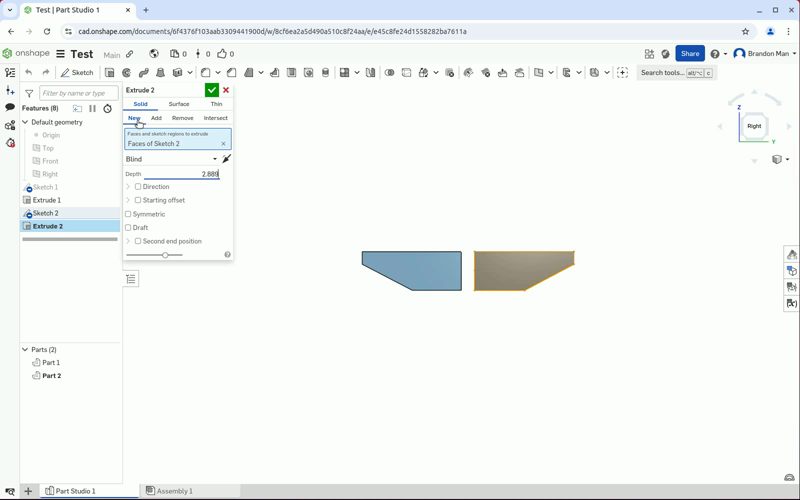
key(enter)
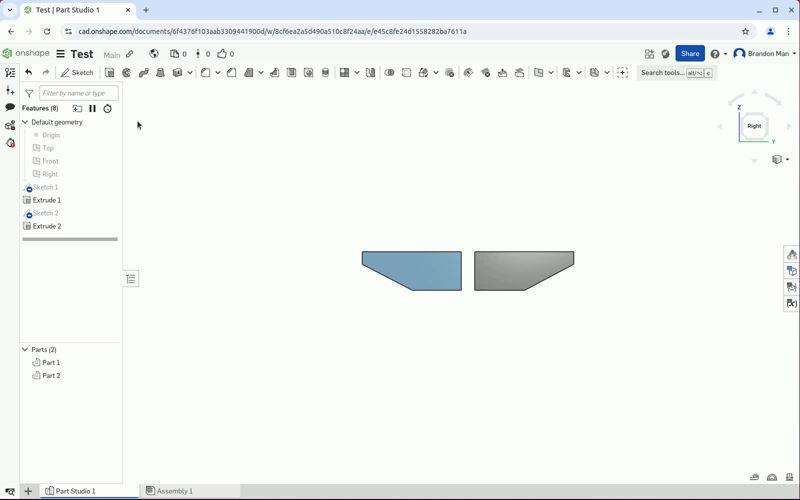
key(shift+h)
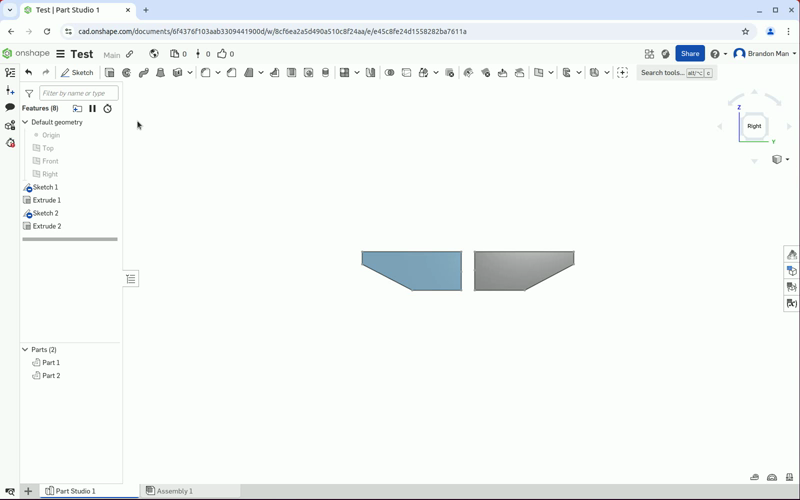
key(shift+h)
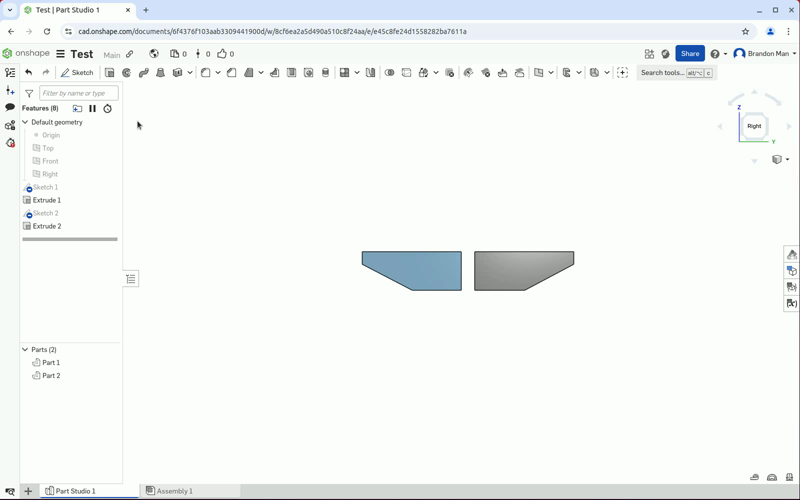
mouse_move(73, 189)
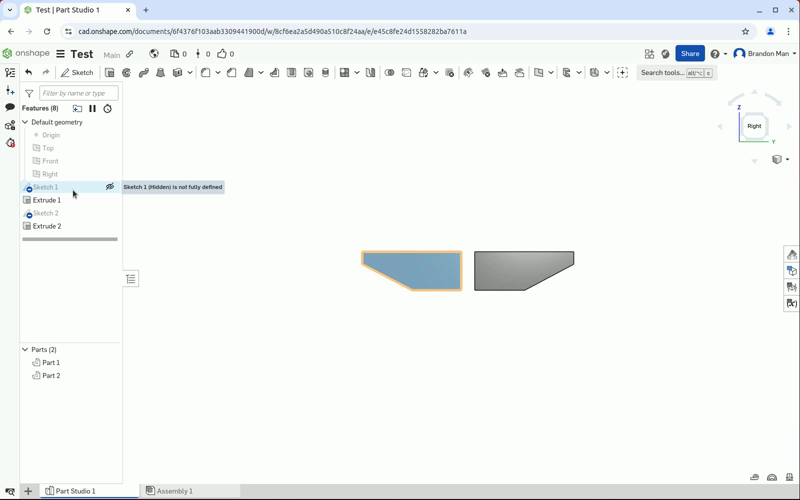
click(73, 189)
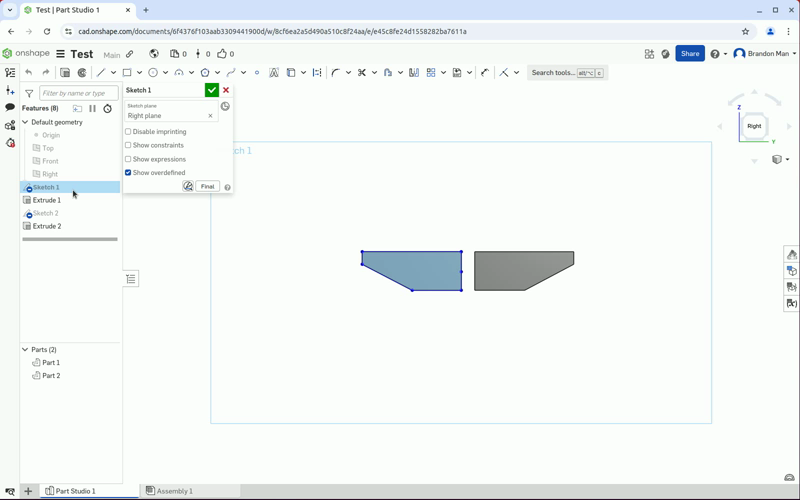
mouse_move(229, 92)
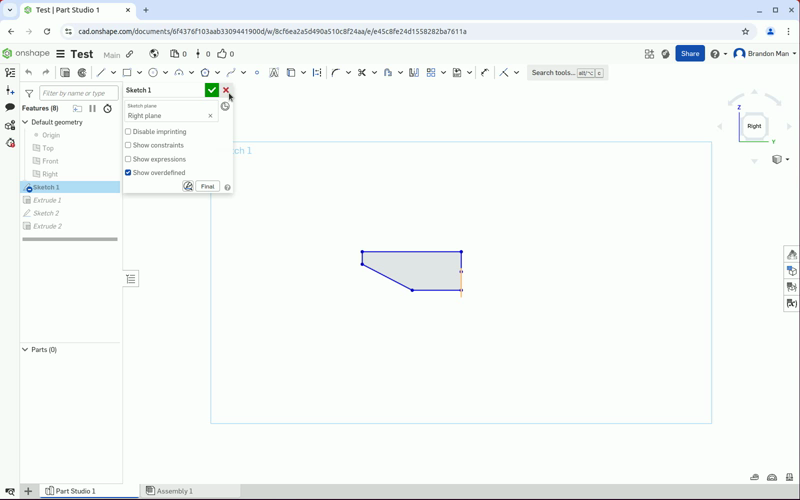
click(229, 92)
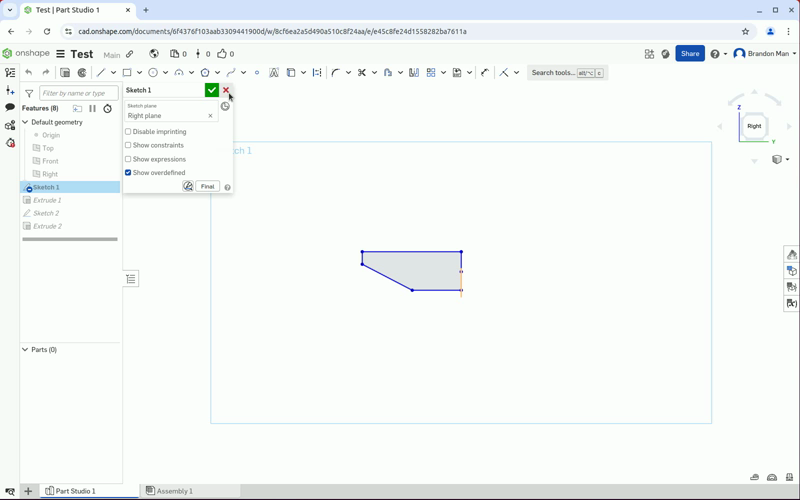
key(shift+s)
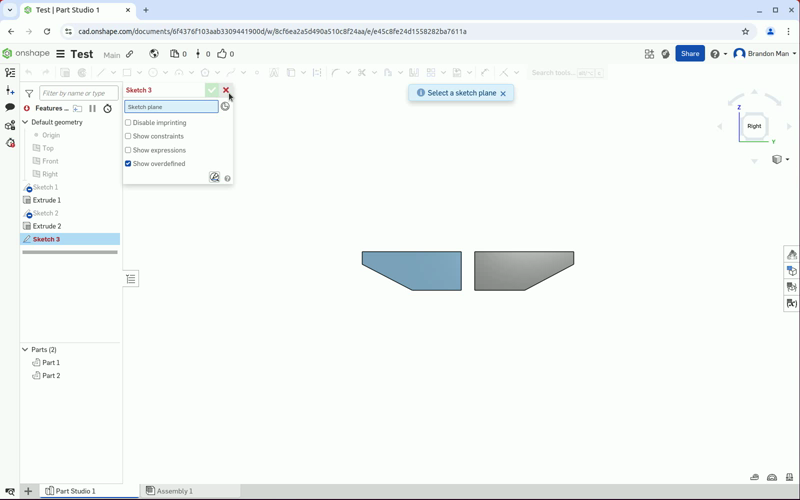
mouse_move(73, 176)
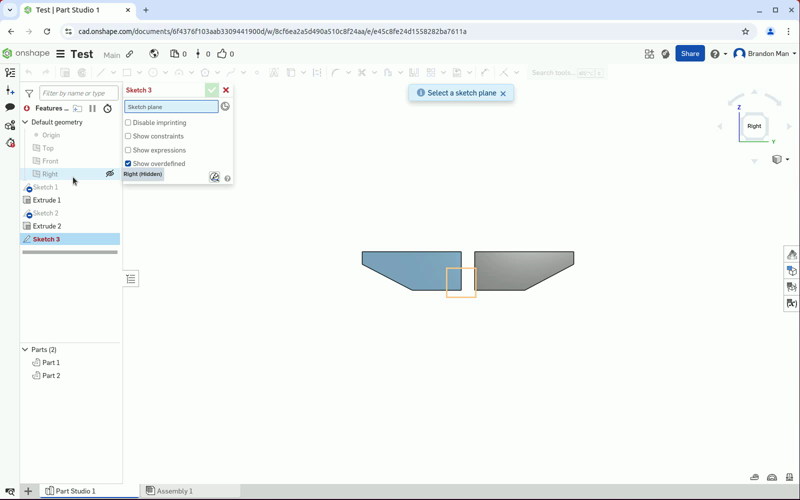
click(73, 176)
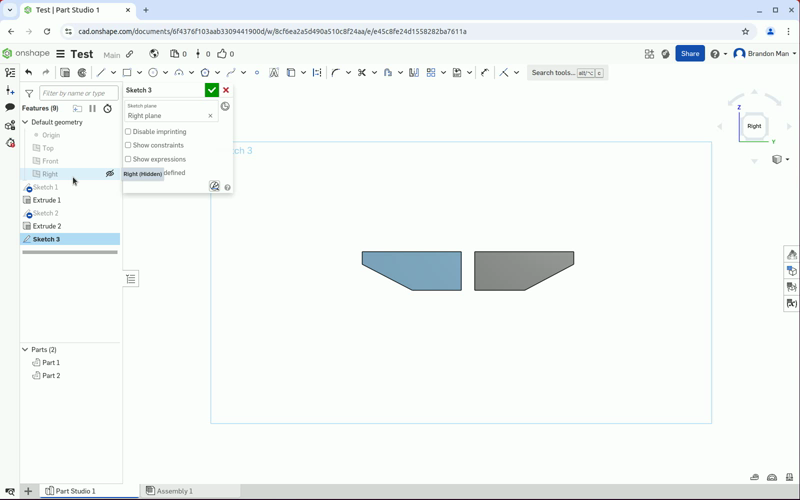
mouse_move(73, 352)
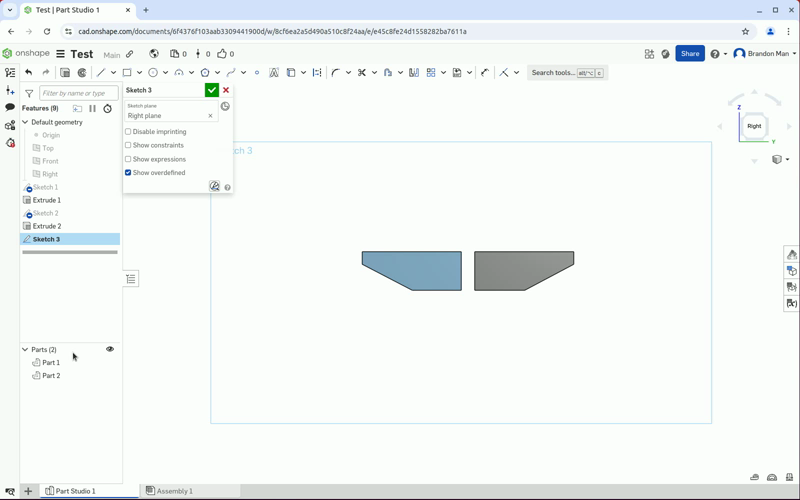
key(y)
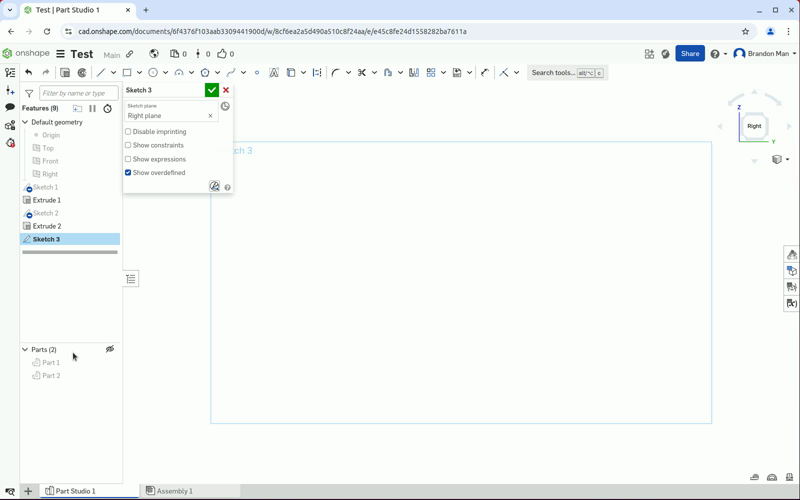
key(l)
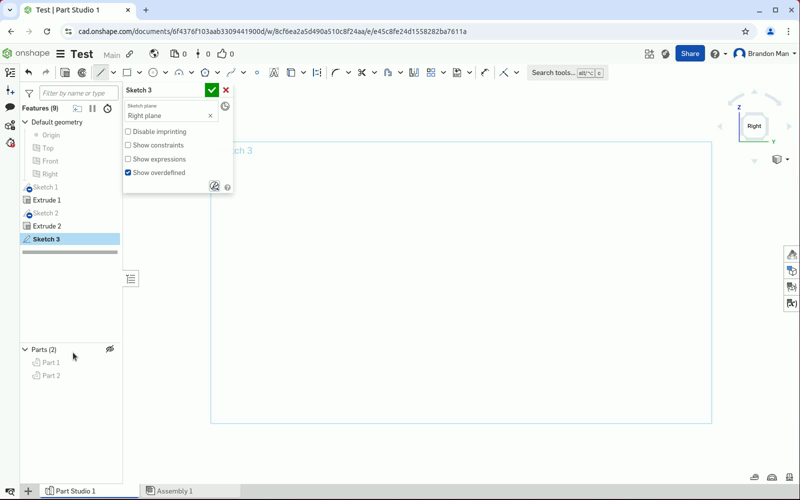
key_down(shift)
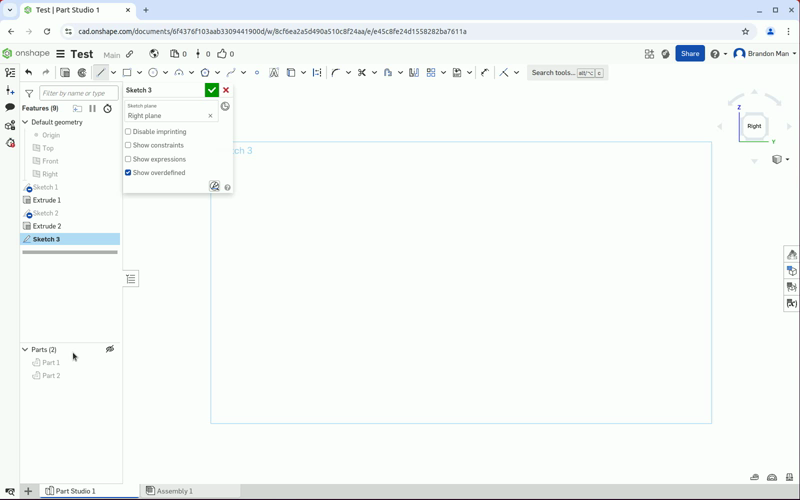
mouse_move(460, 271)
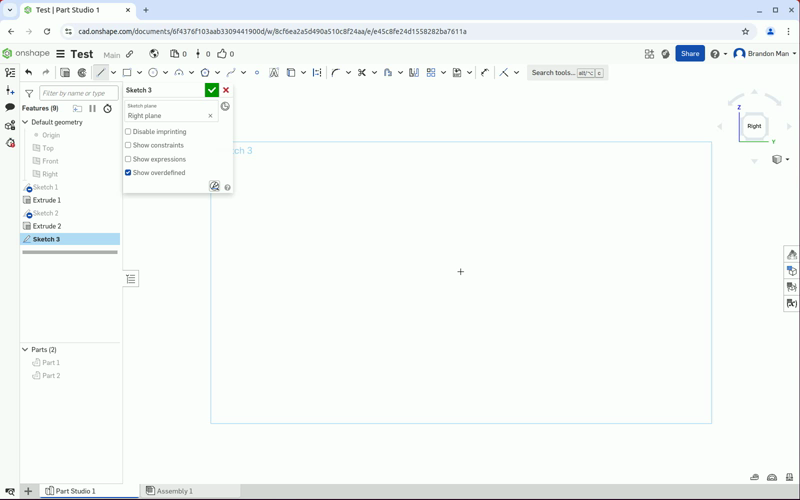
click(460, 271)
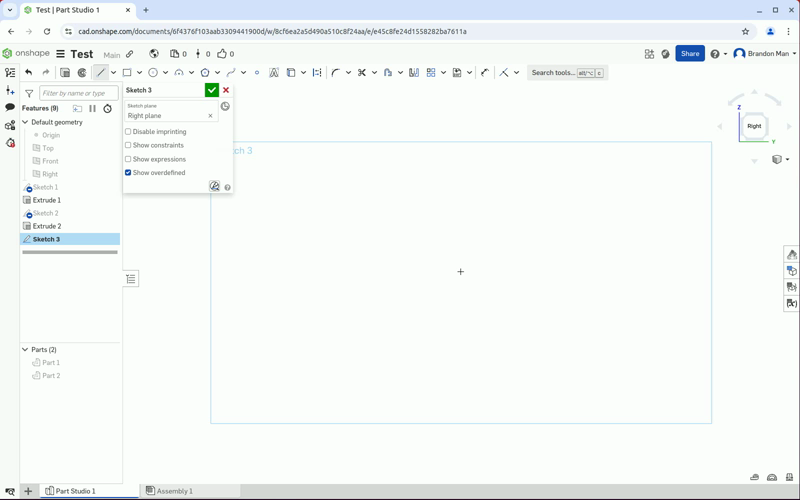
key_up(shift)
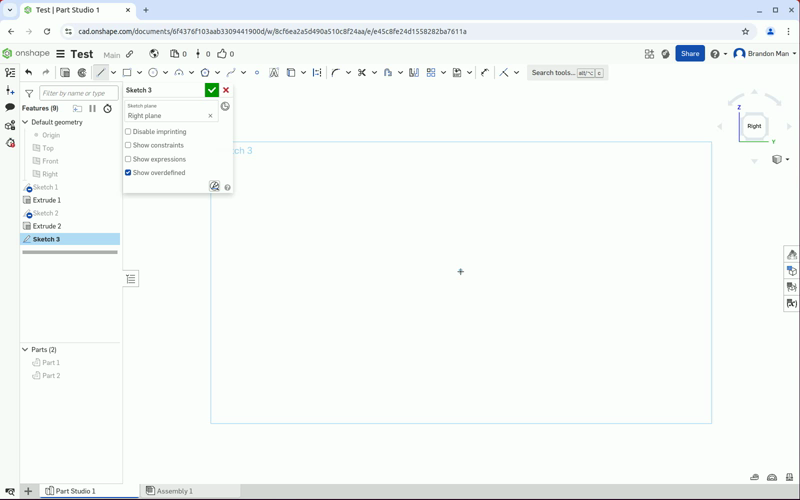
key_down(shift)
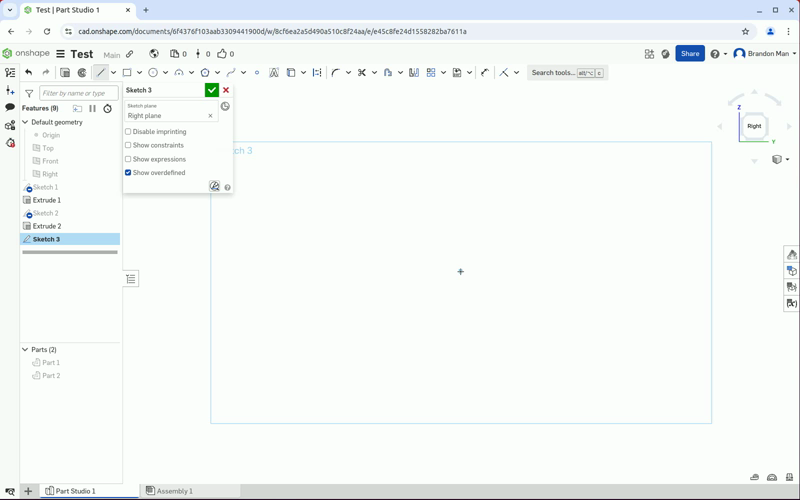
mouse_move(490, 271)
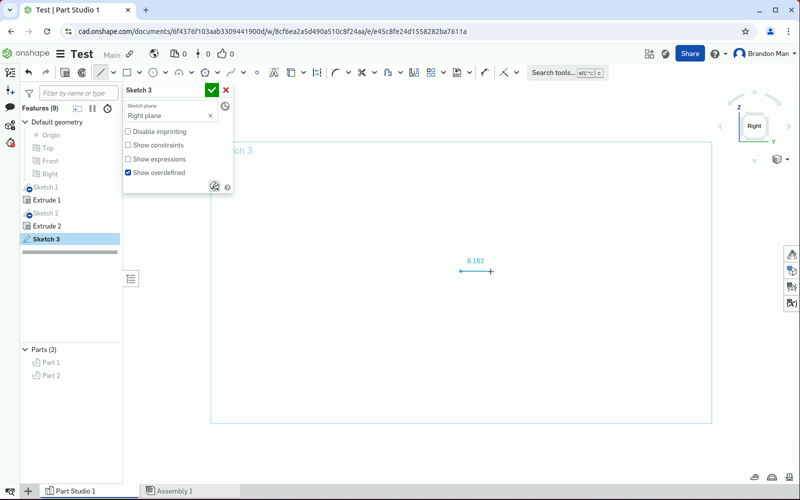
mouse_move(475, 271)
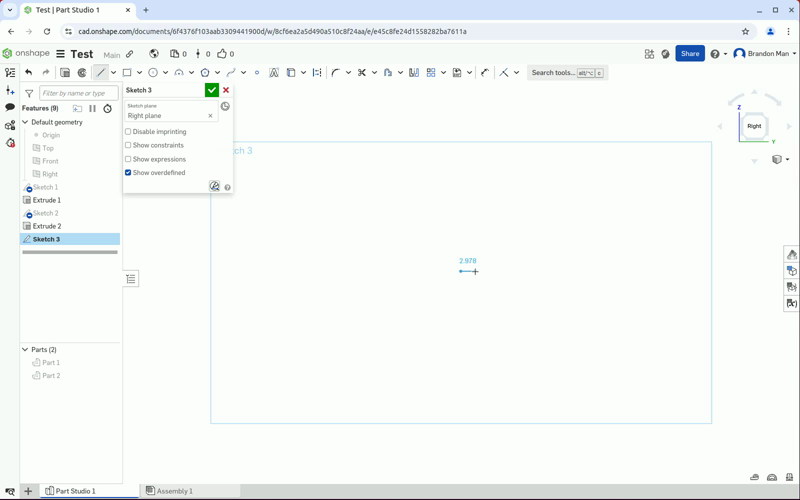
click(475, 271)
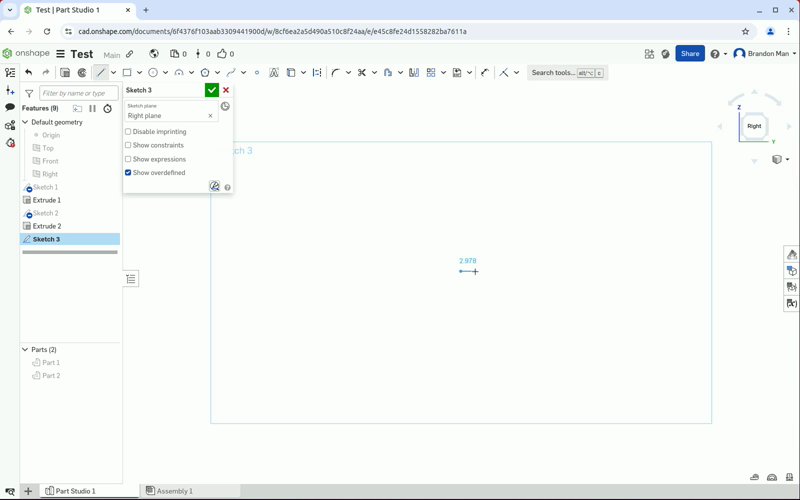
key_up(shift)
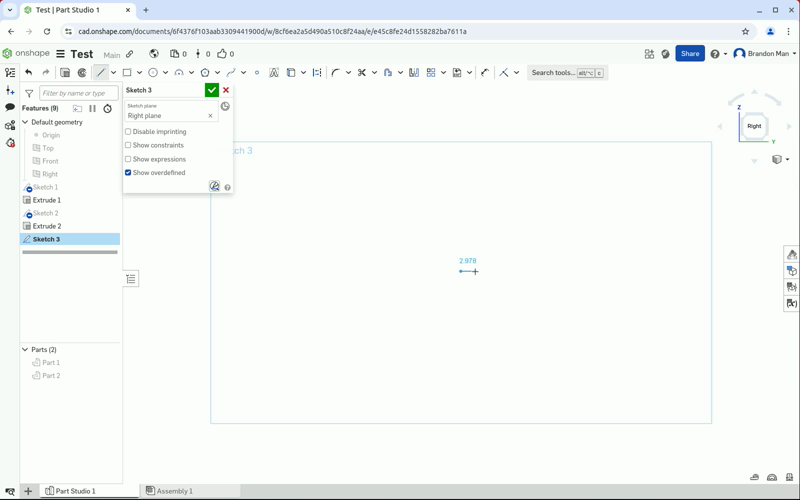
key_down(shift)
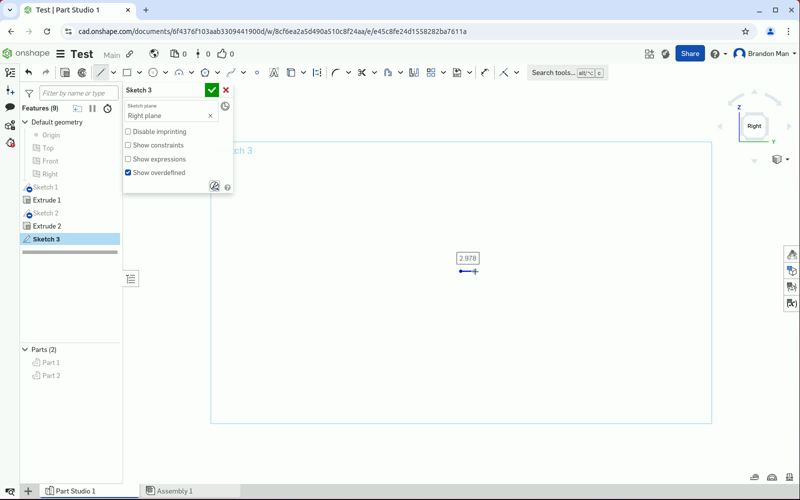
mouse_move(505, 271)
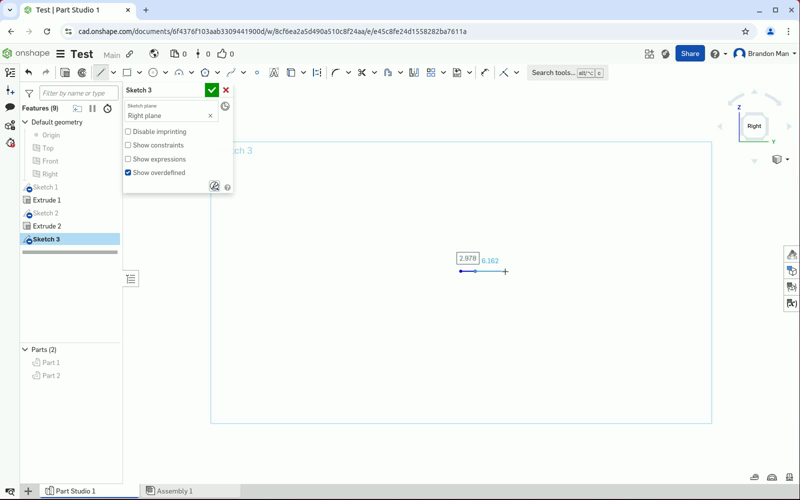
mouse_move(475, 251)
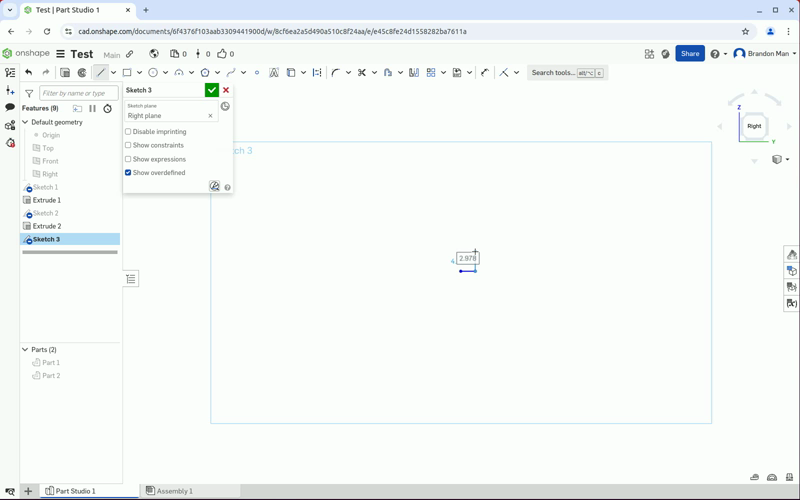
click(475, 251)
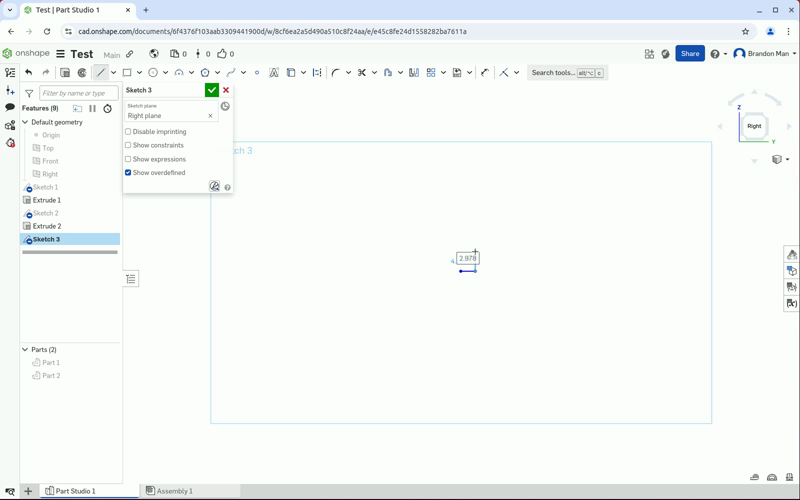
key_up(shift)
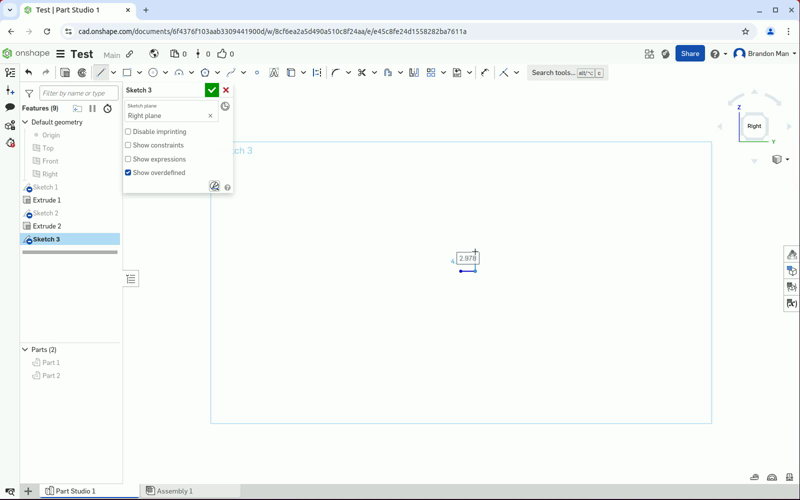
key_down(shift)
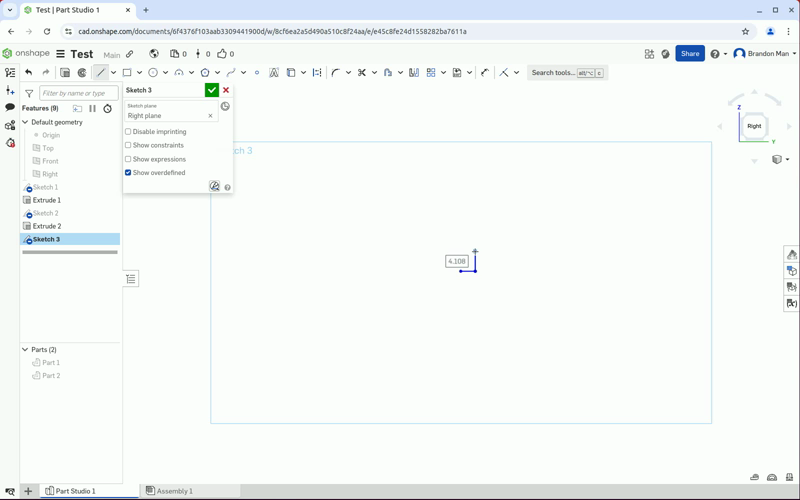
mouse_move(505, 251)
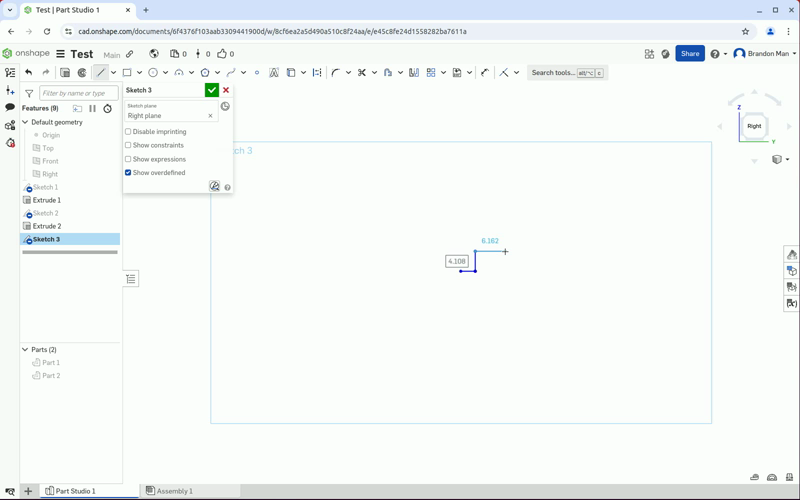
mouse_move(460, 251)
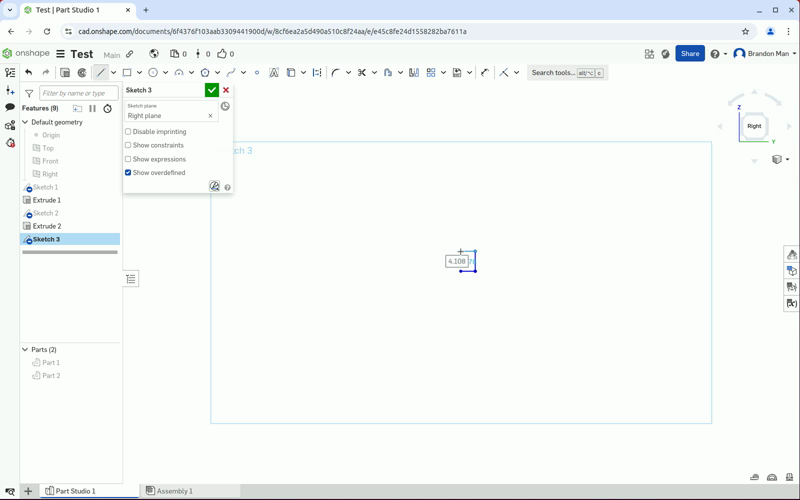
click(460, 251)
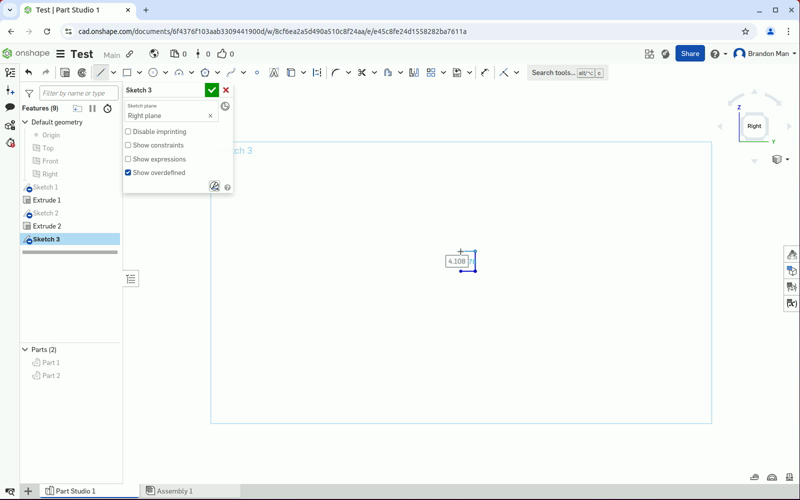
key_up(shift)
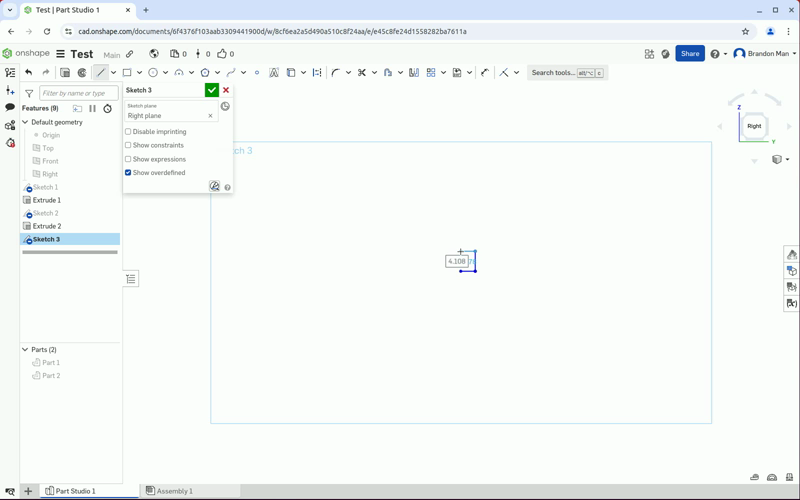
mouse_move(490, 251)
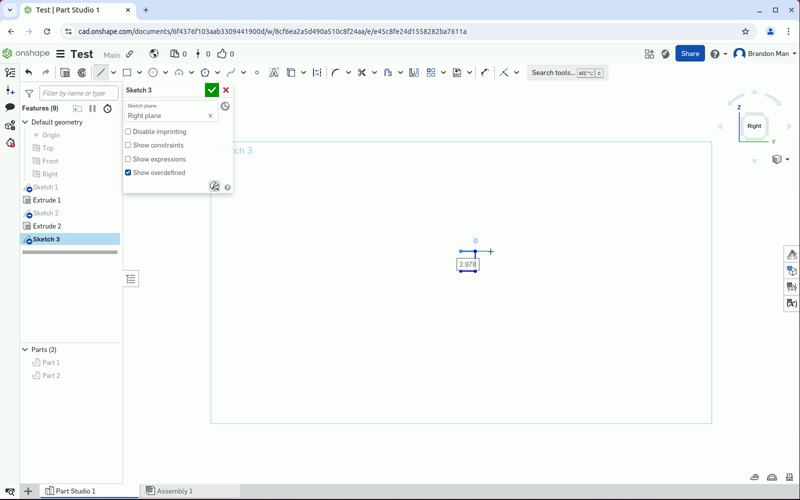
key_down(shift)
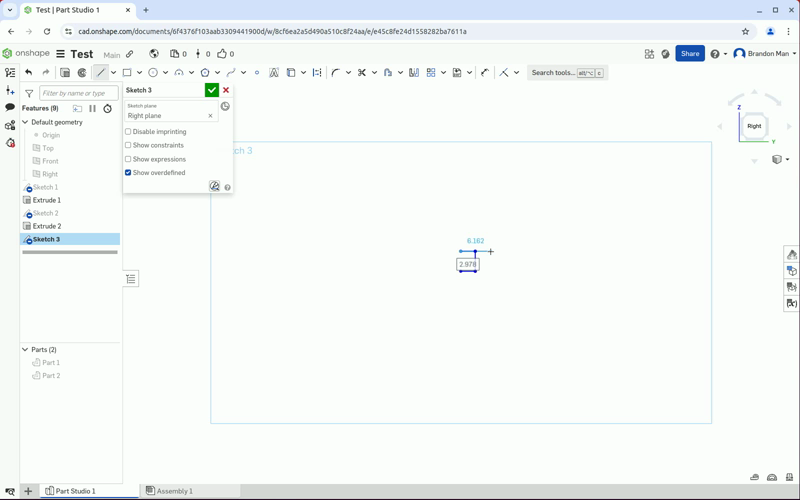
mouse_move(460, 271)
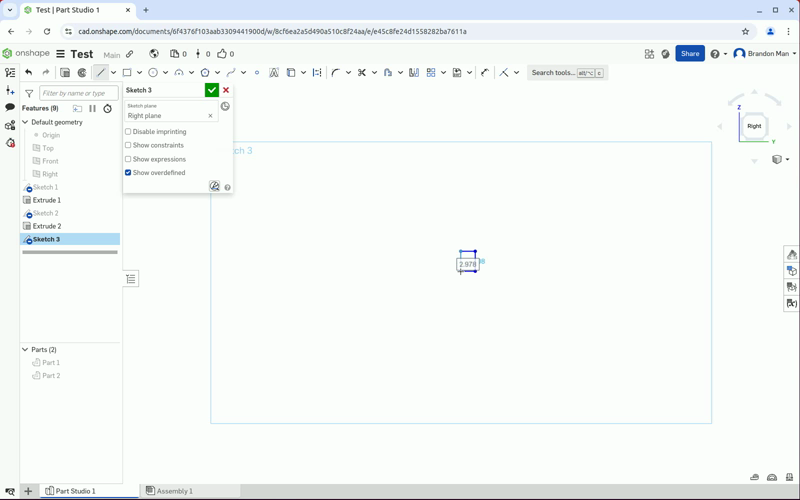
key_up(shift)
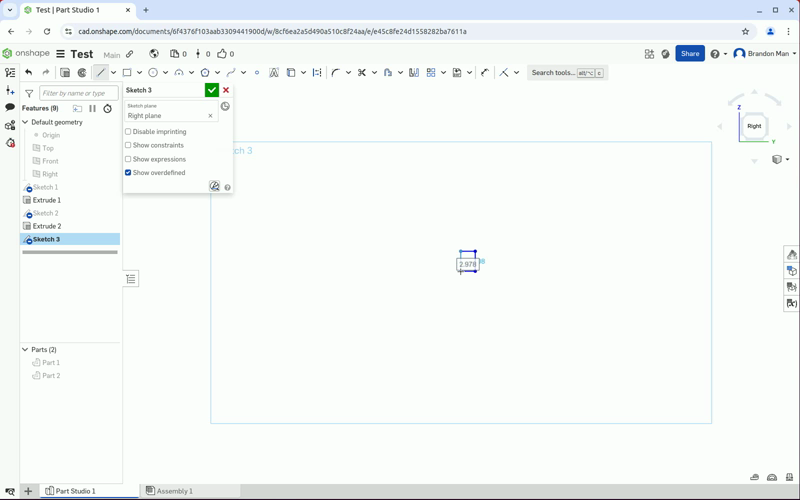
click(460, 271)
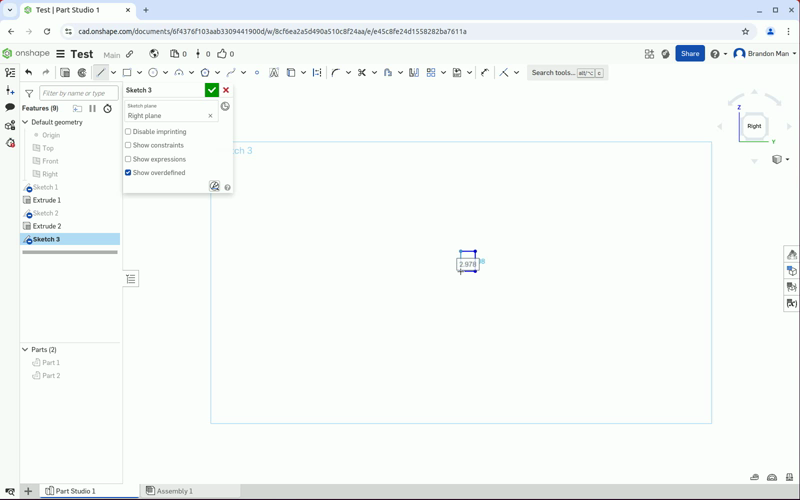
key(esc)
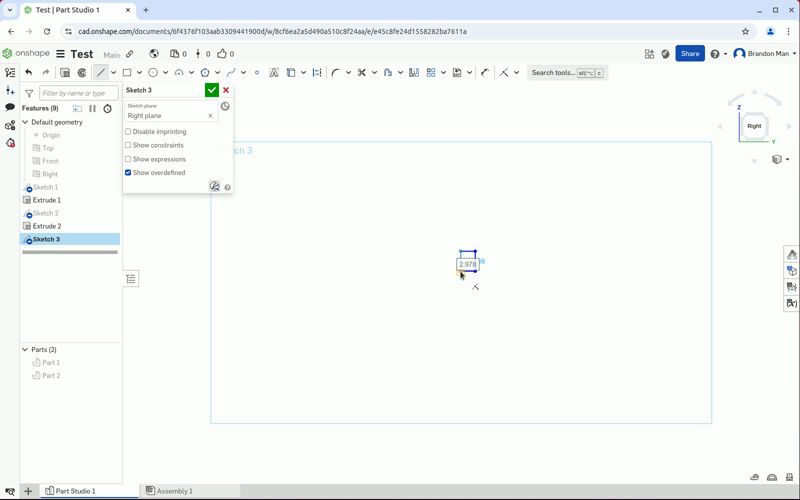
mouse_move(466, 255)
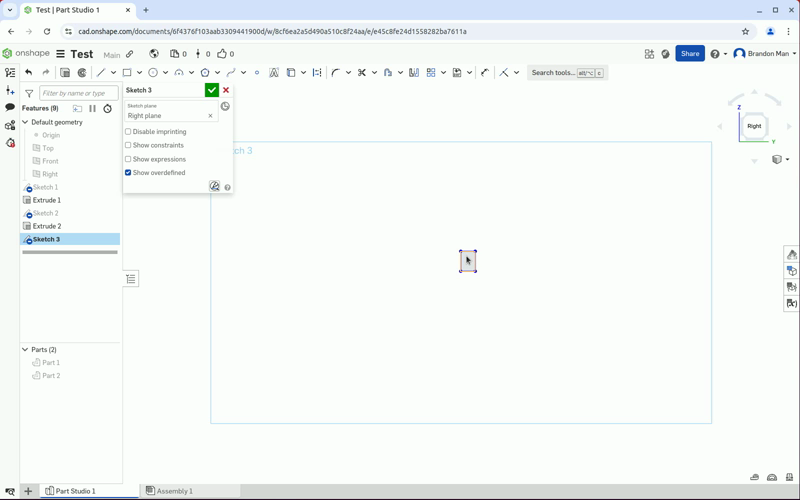
scroll(6)
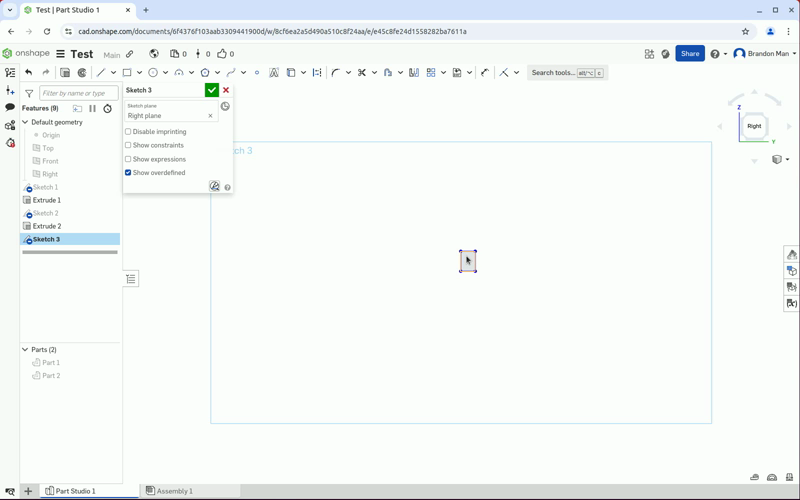
scroll(6)
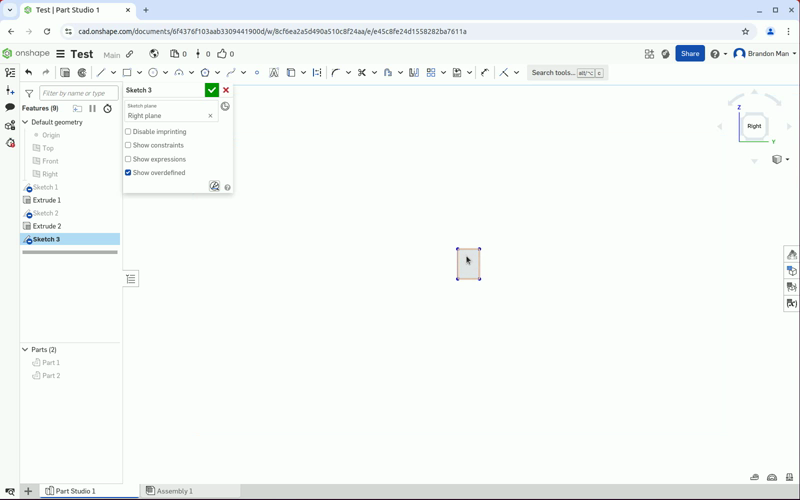
scroll(6)
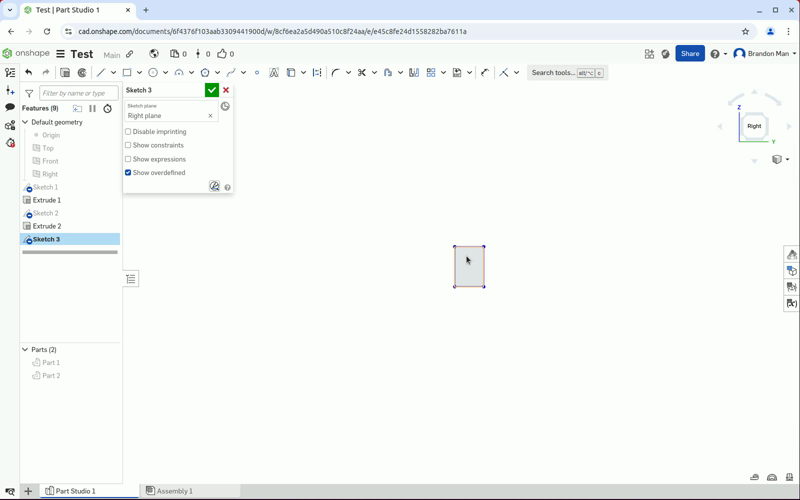
scroll(6)
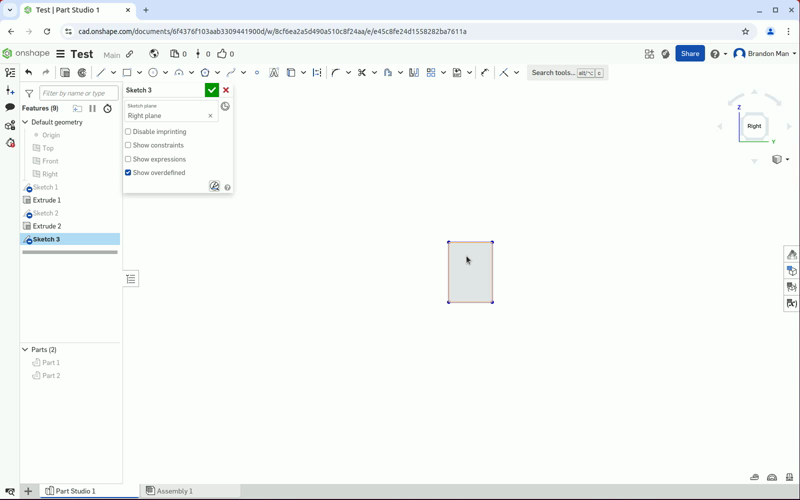
scroll(6)
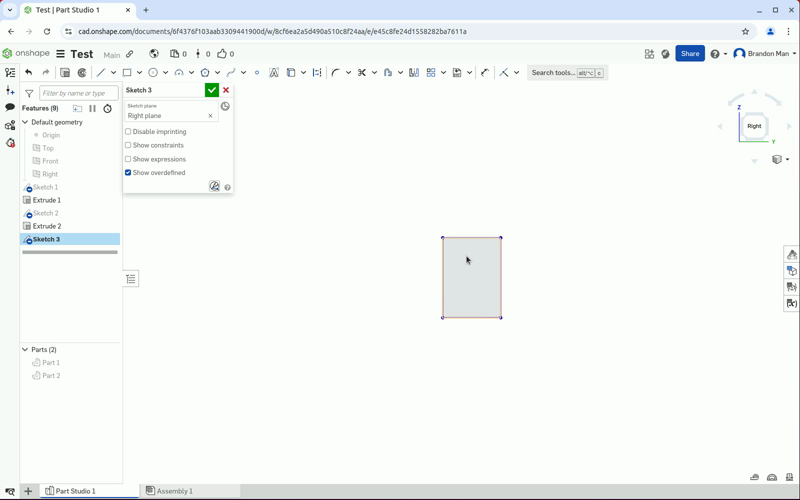
scroll(6)
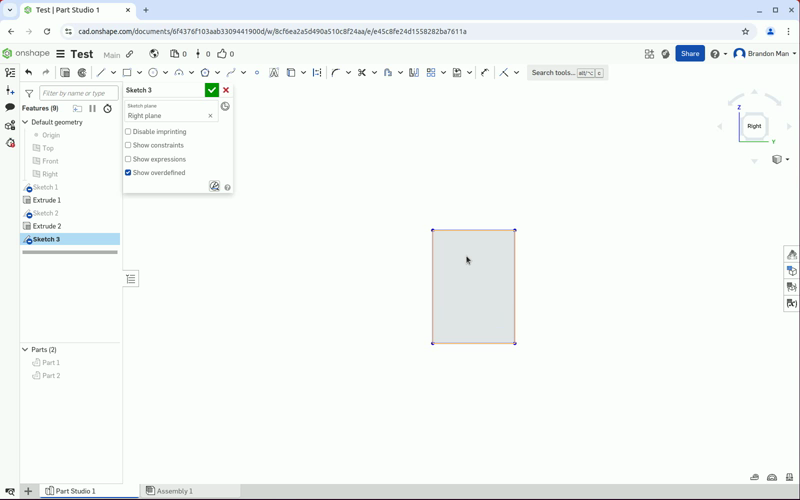
scroll(6)
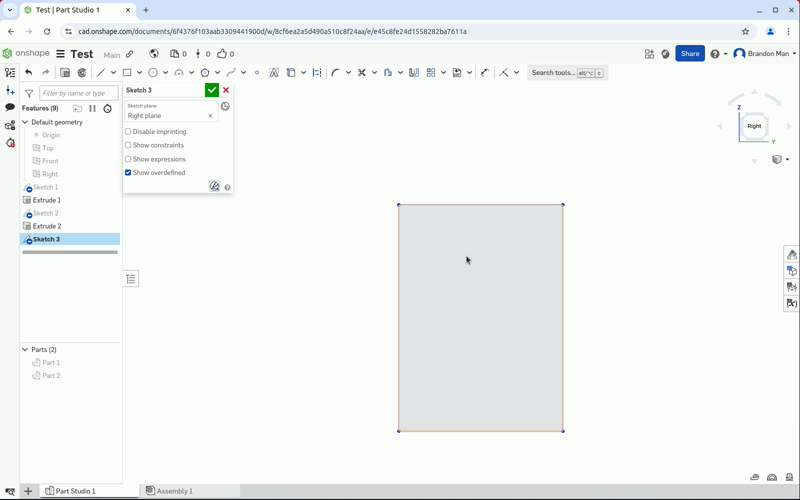
click(466, 255)
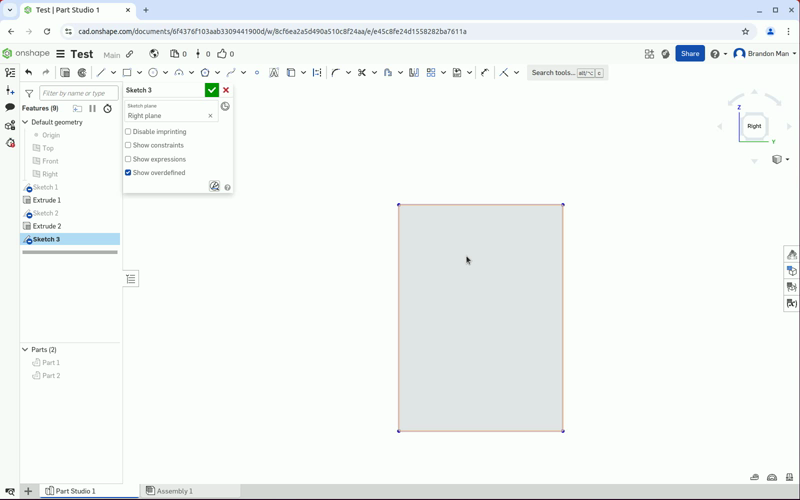
scroll(-6)
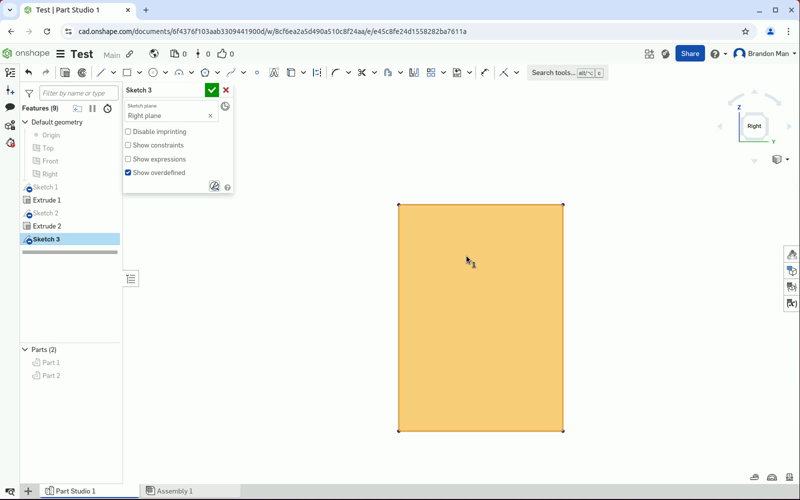
scroll(-6)
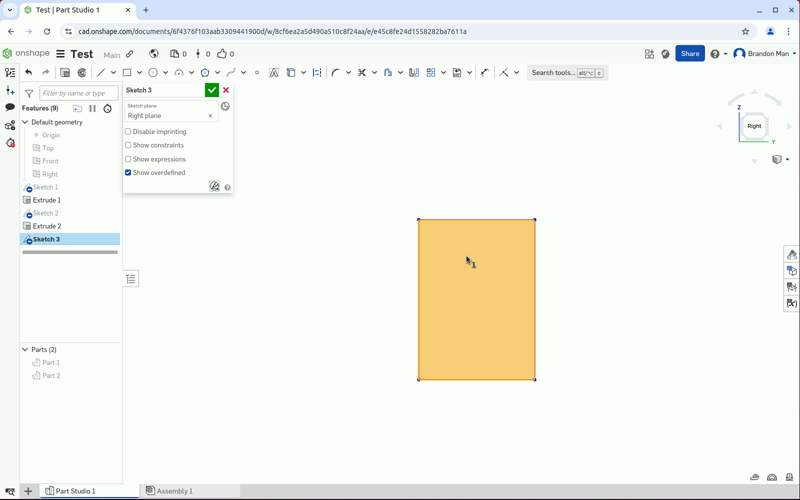
scroll(-6)
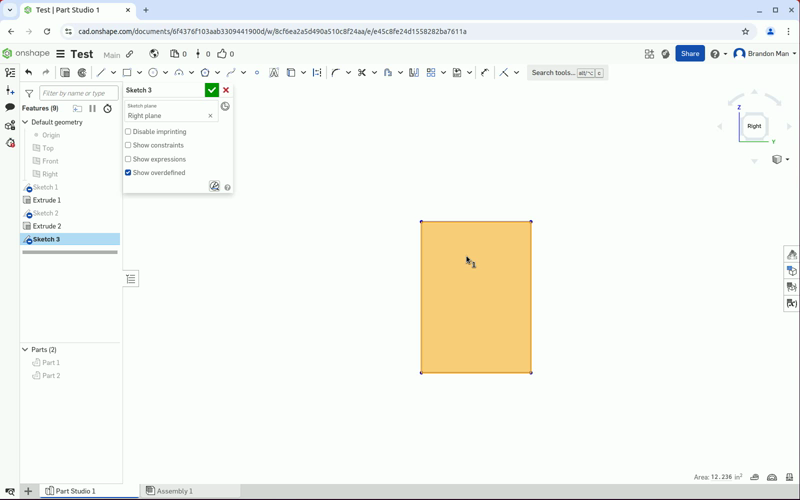
scroll(-6)
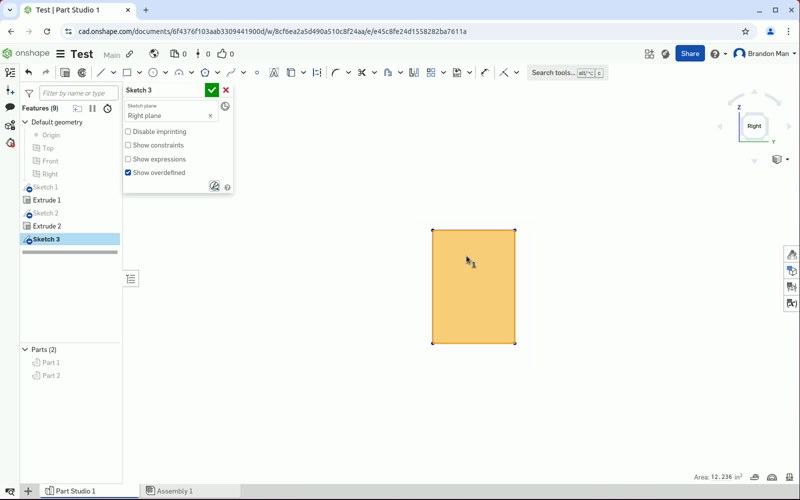
scroll(-6)
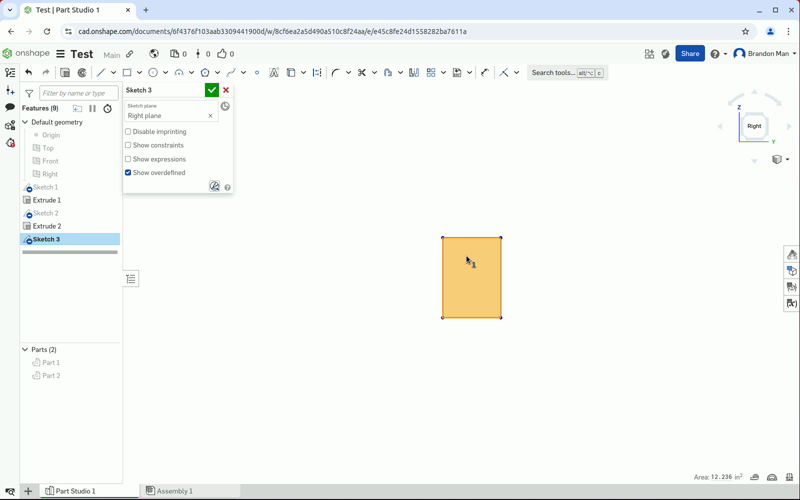
scroll(-6)
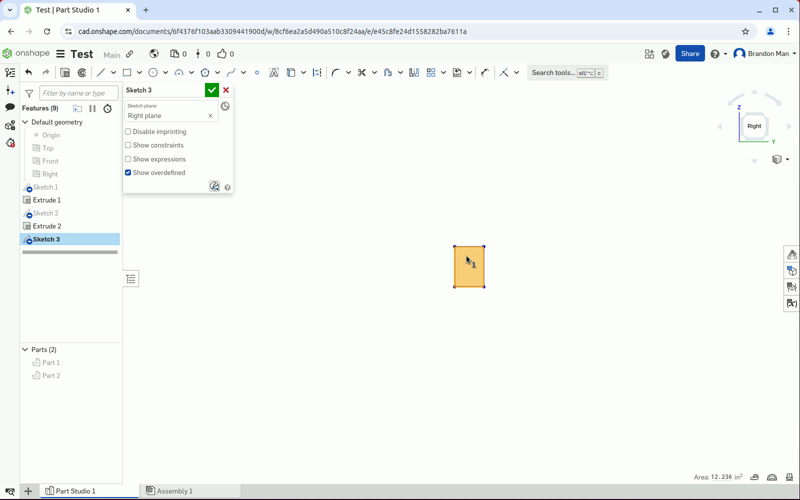
scroll(-6)
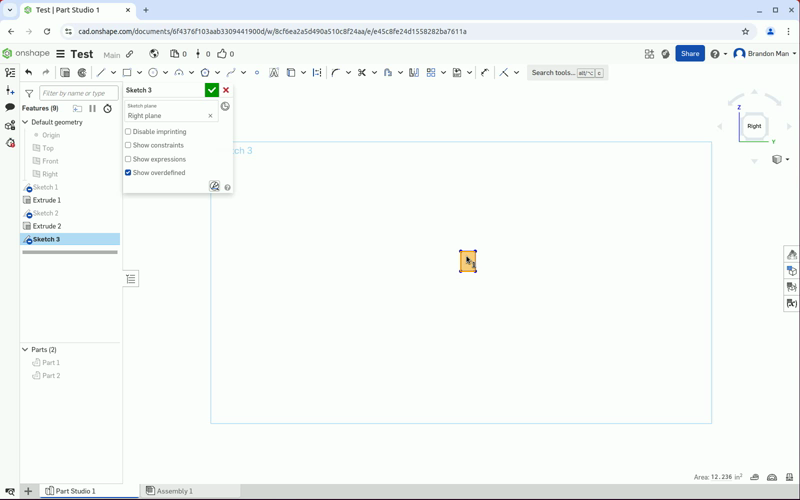
mouse_move(73, 352)
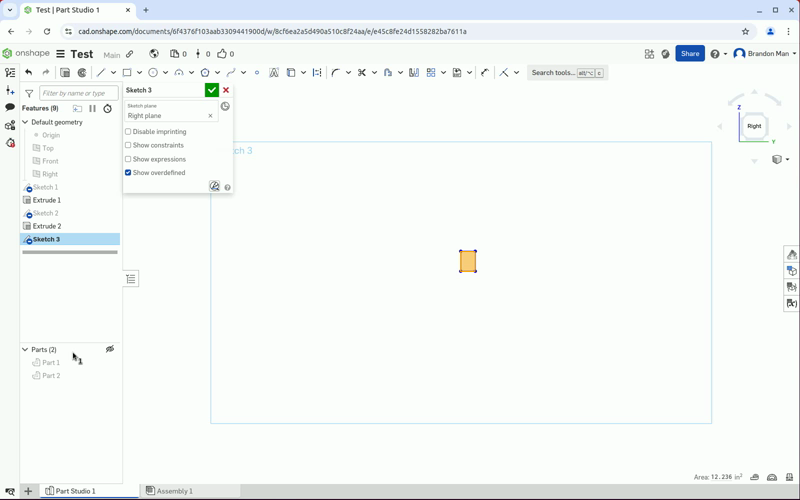
key(shift+y)
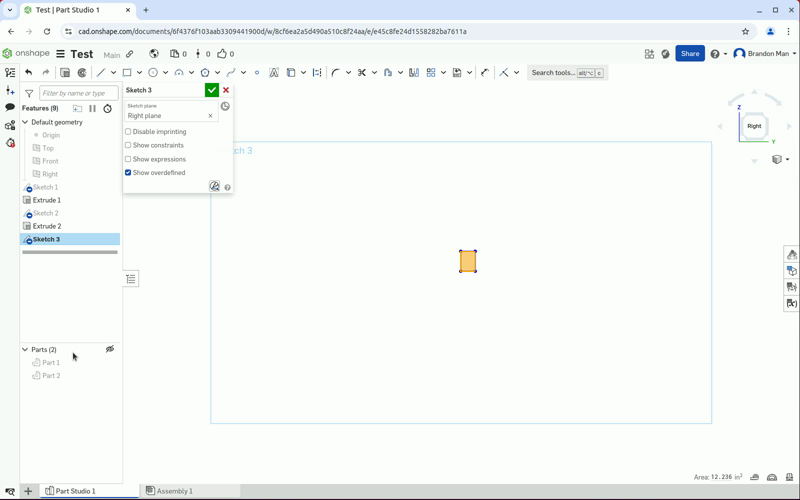
key(shift+e)
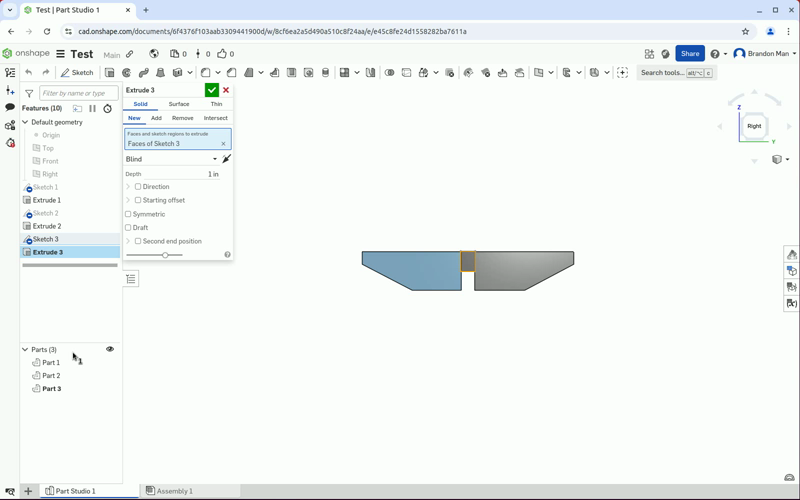
mouse_move(143, 106)
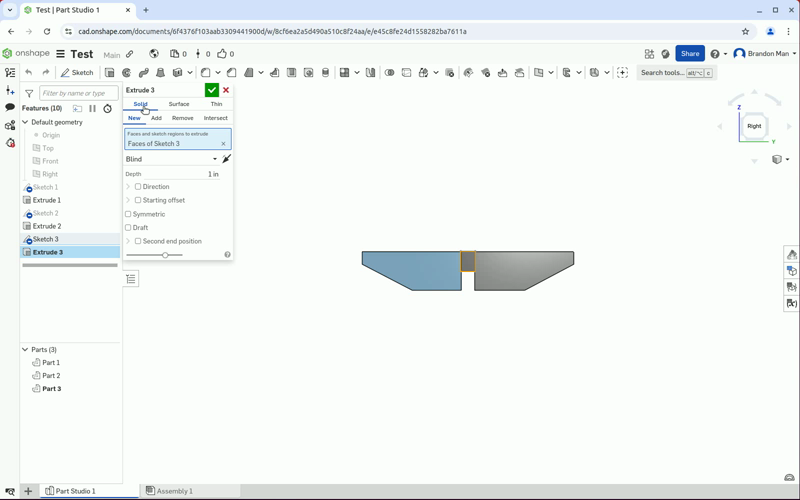
click(143, 106)
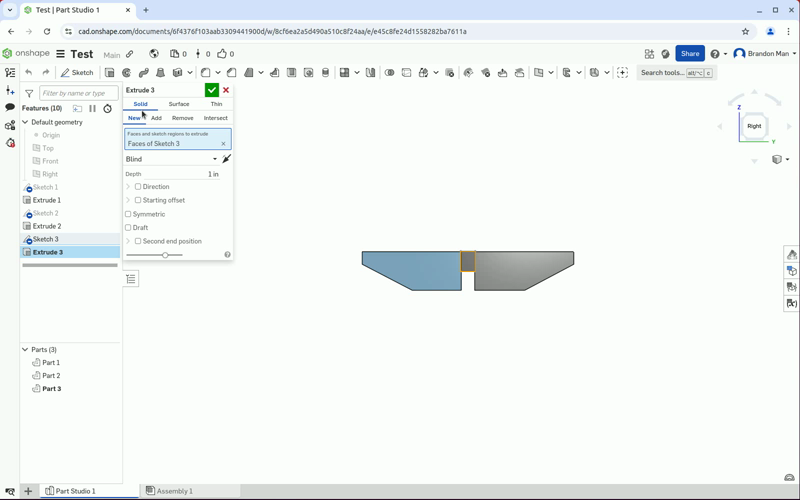
mouse_move(137, 120)
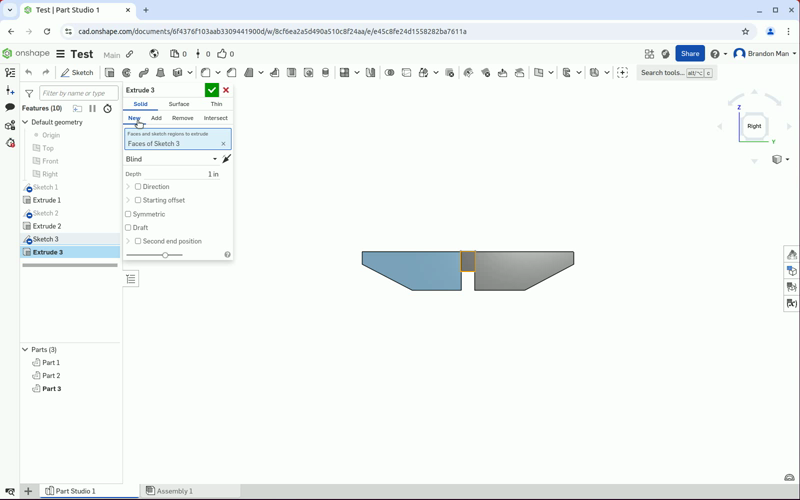
click(137, 120)
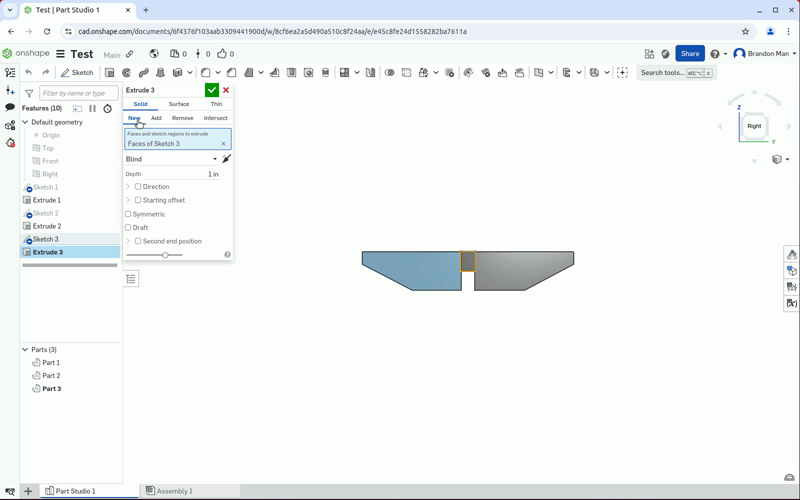
key(tab, 4)
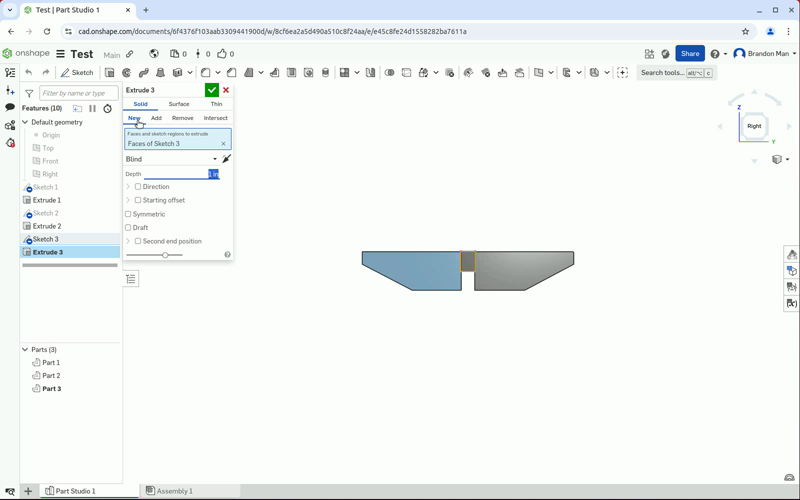
text(2.889)
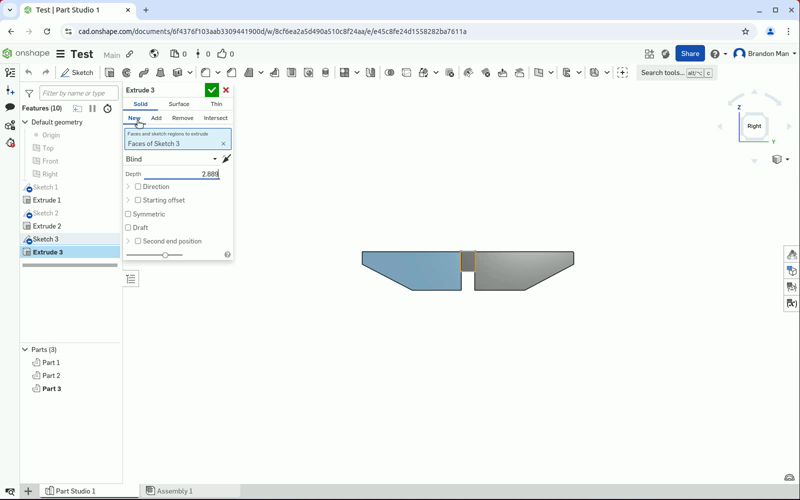
key(enter)
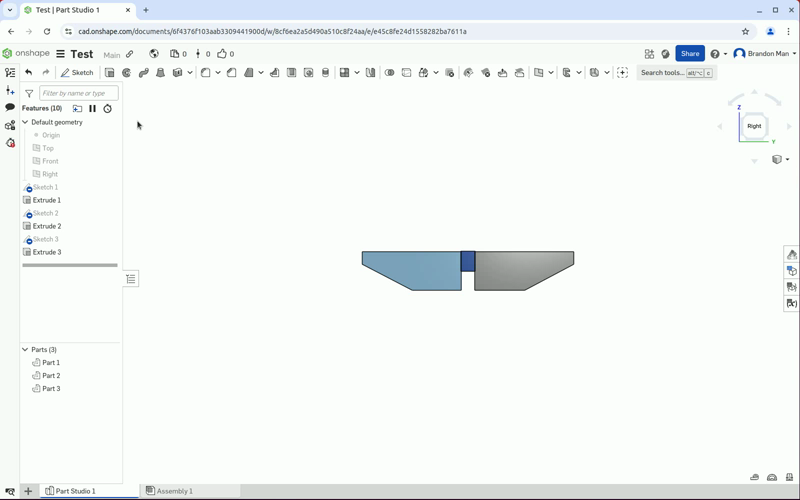
key(shift+h)
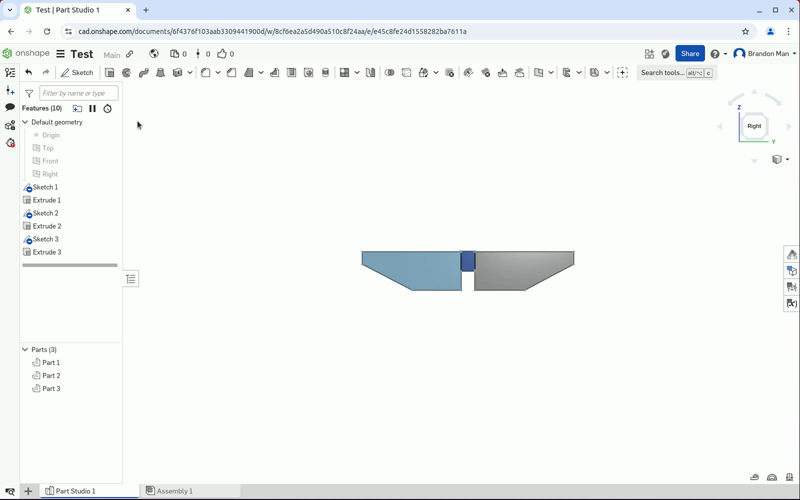
key(shift+h)
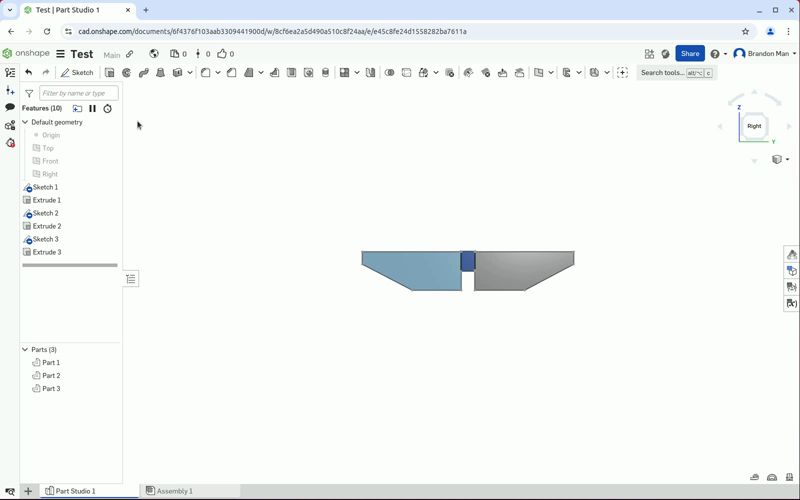
key(shift+7)
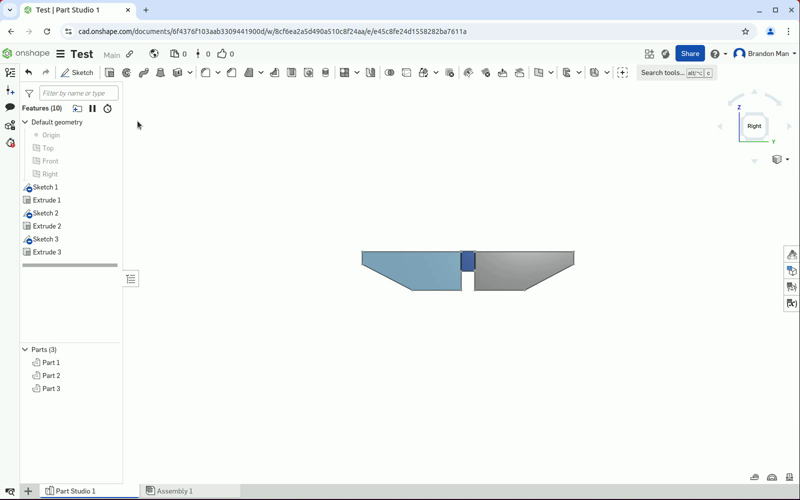
key(right, 2)
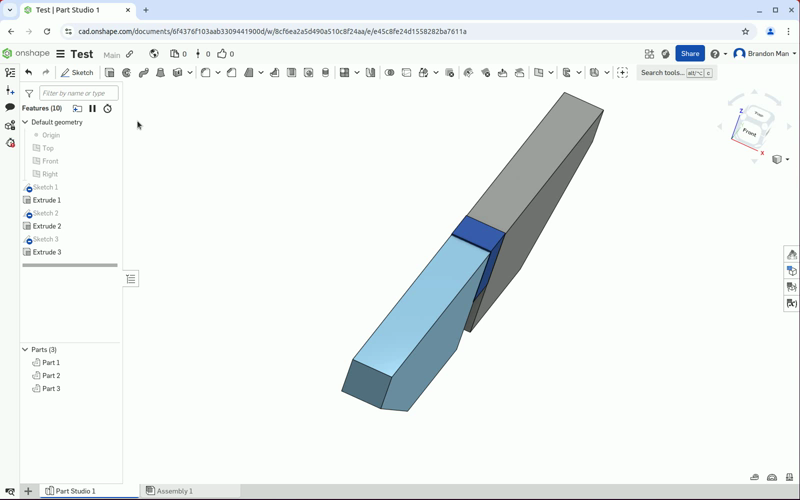
key(down, 2)
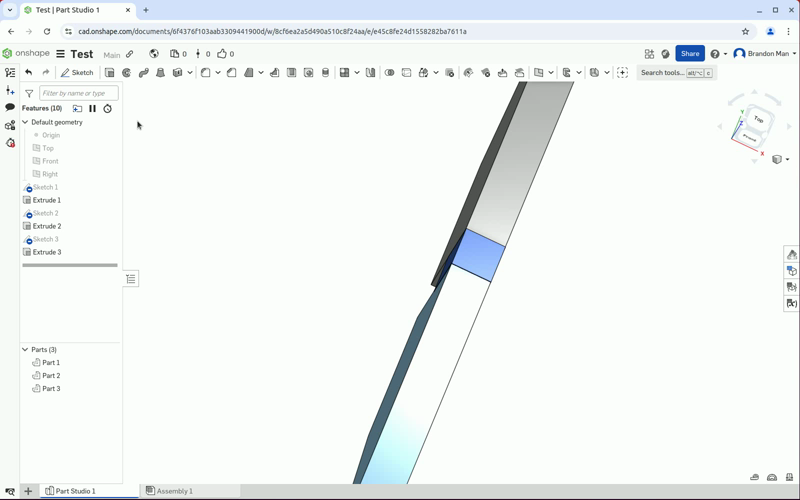
key(up, 2)
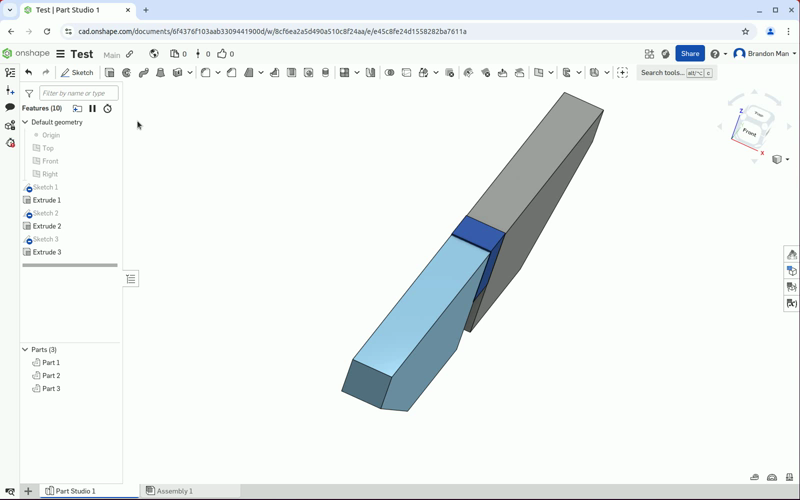
key(left, 2)
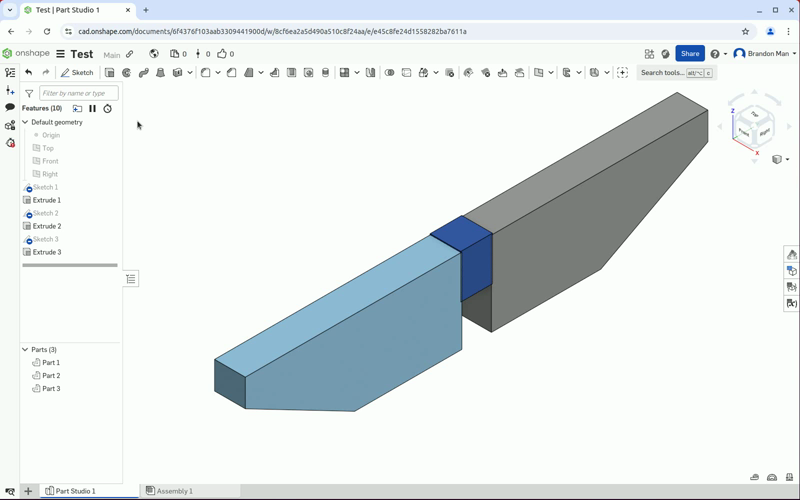
mouse_move(73, 189)
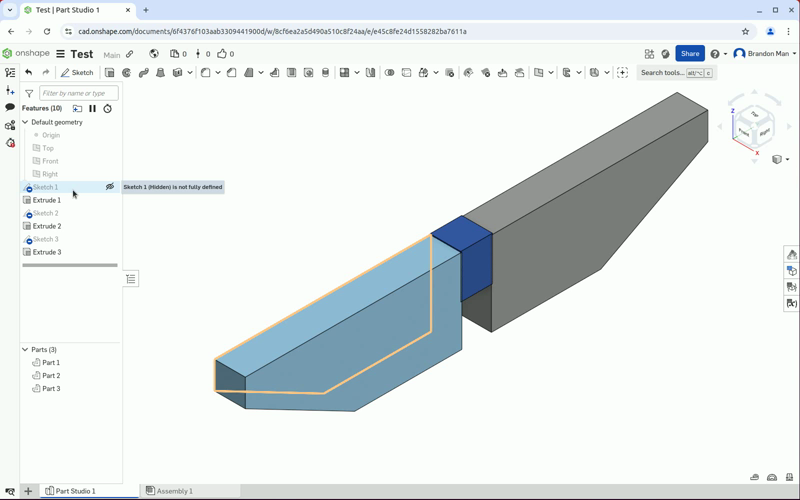
click(73, 189)